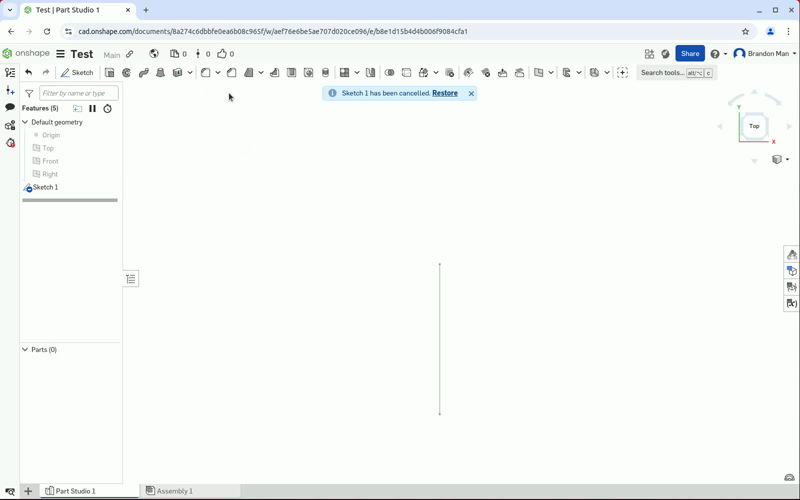
key(shift+h)
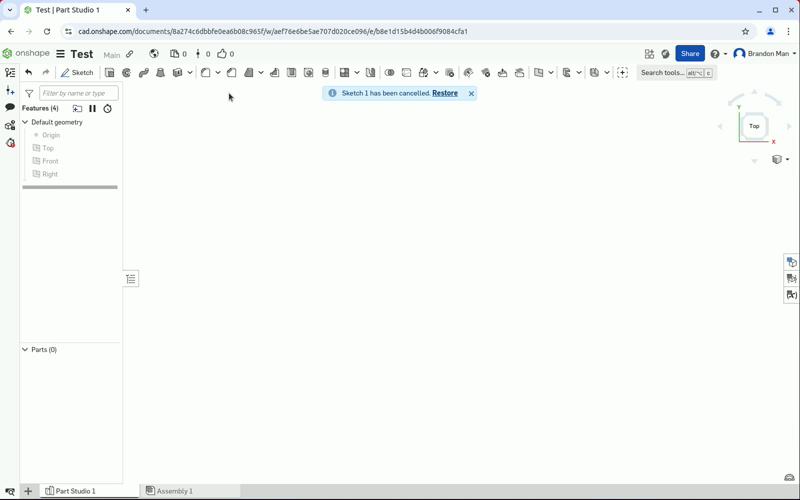
mouse_move(73, 352)
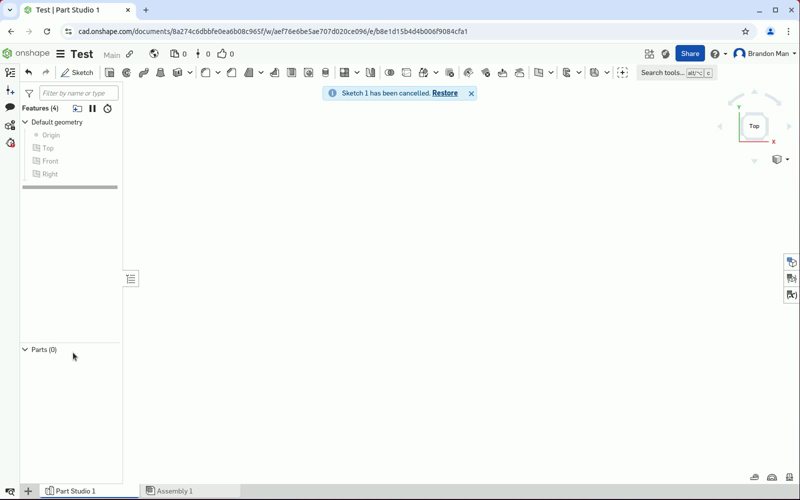
key(y)
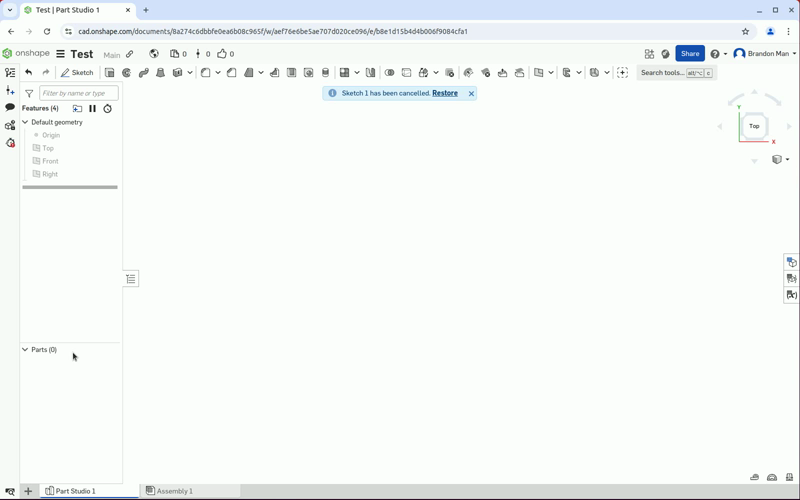
key(shift+p)
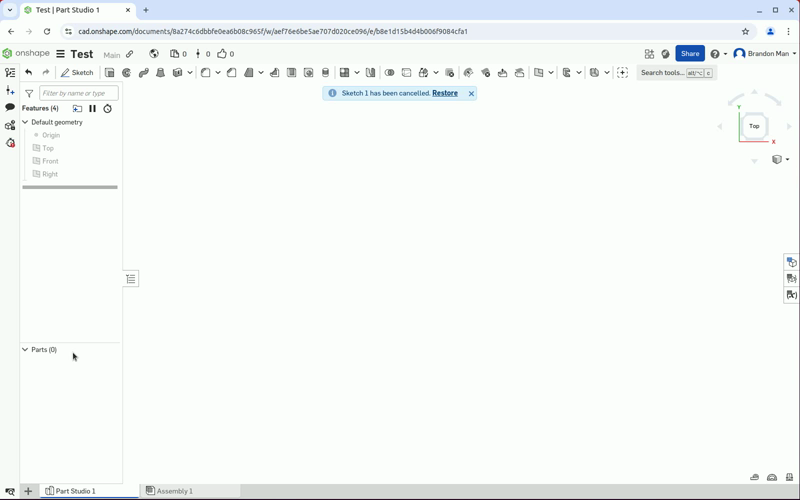
key(space)
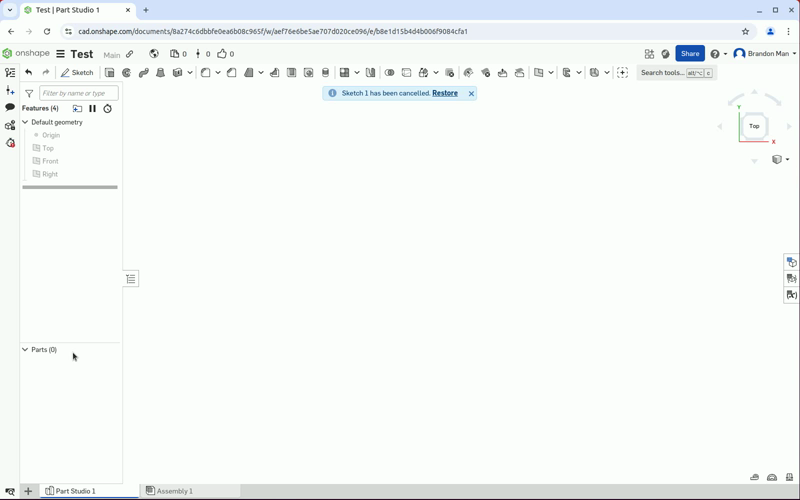
key_down(shift)
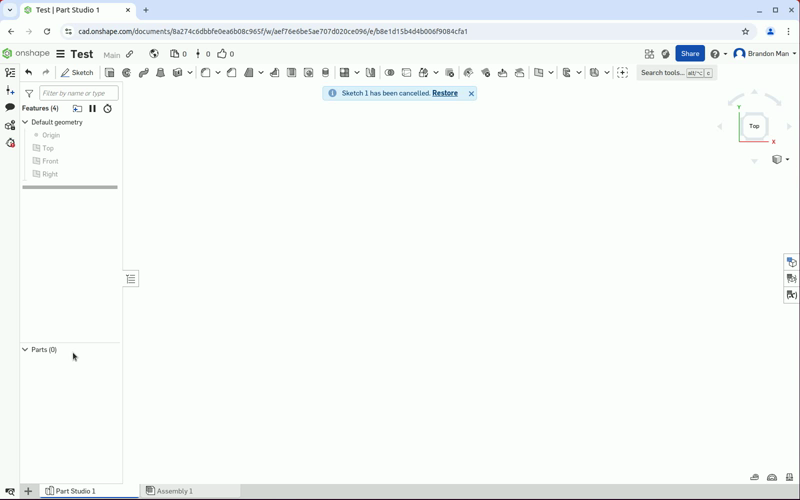
key(up)
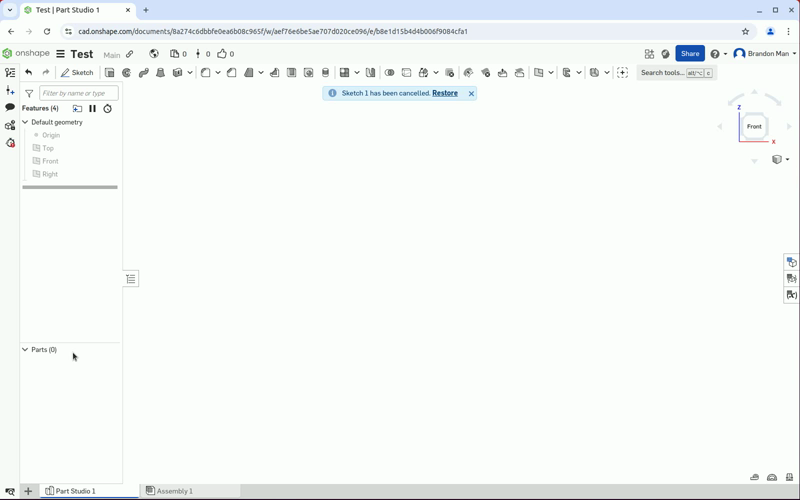
key_up(shift)
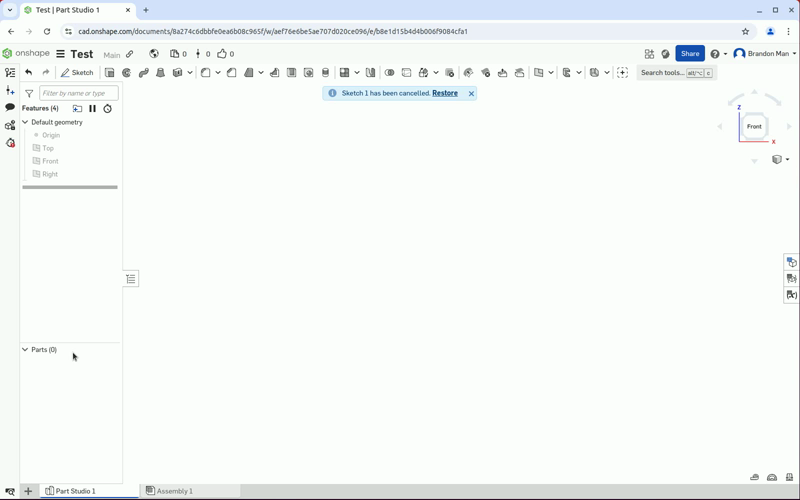
mouse_move(73, 352)
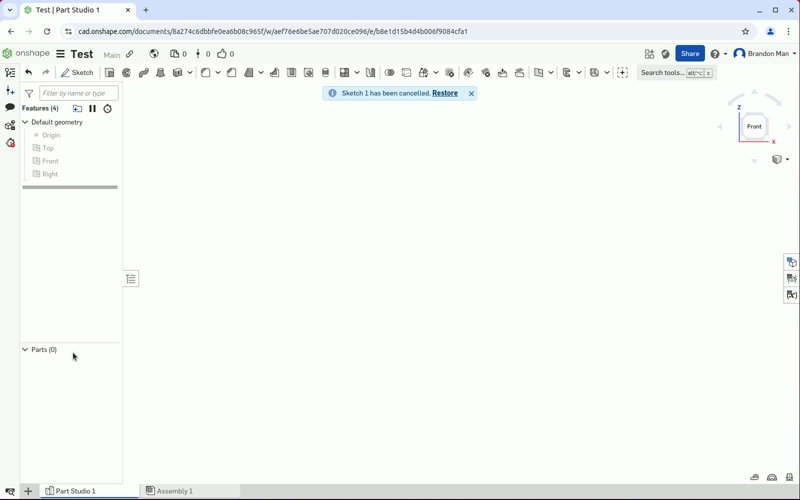
key(shift+y)
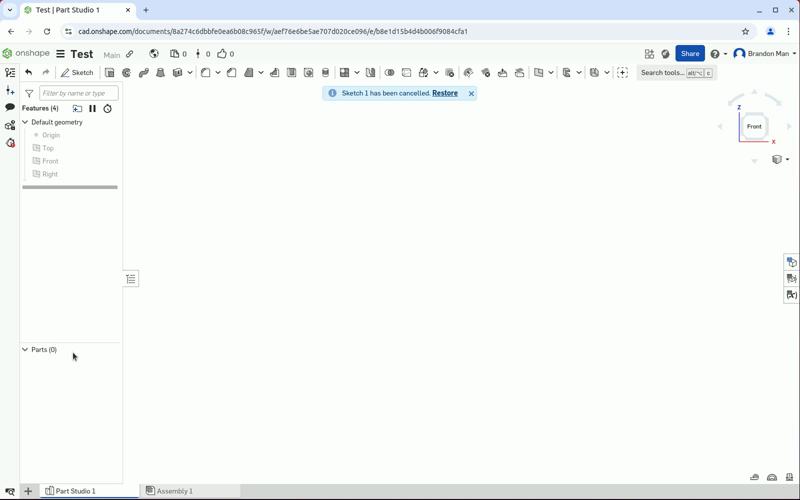
key(shift+s)
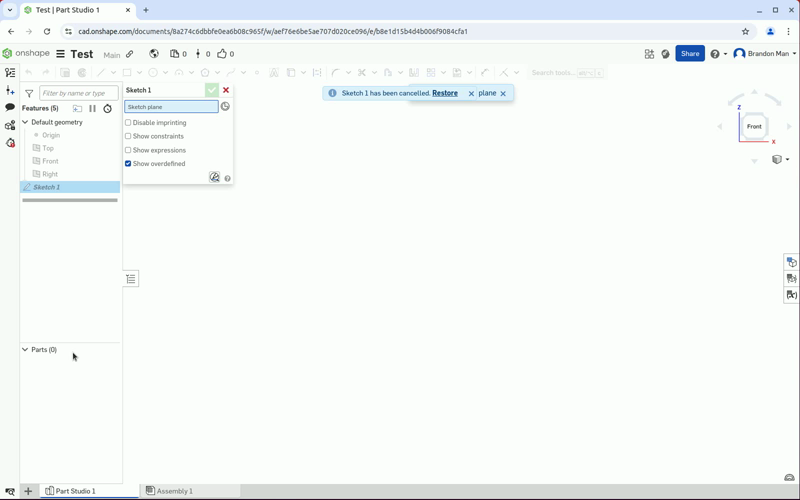
mouse_move(73, 163)
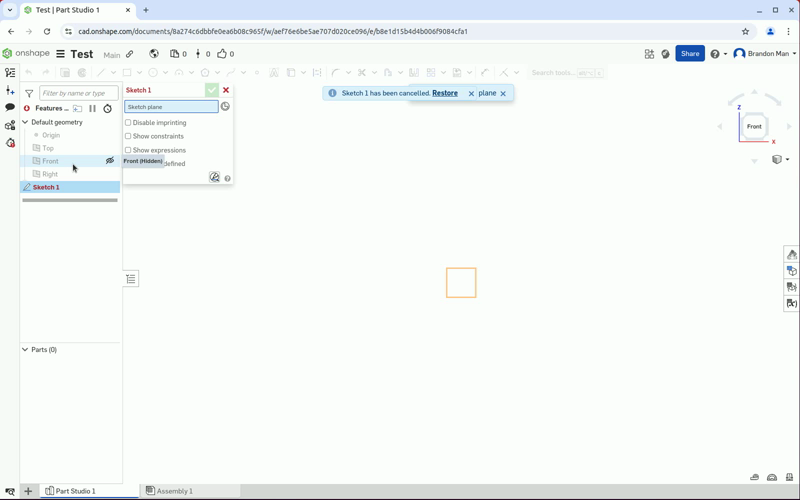
click(73, 163)
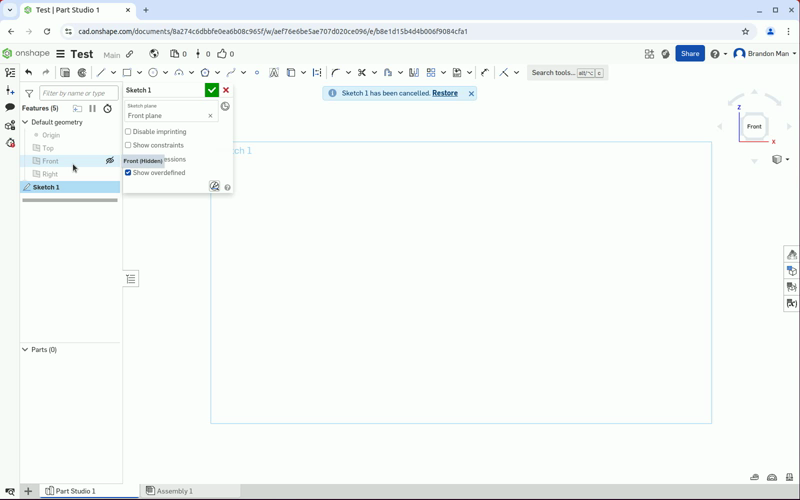
mouse_move(73, 352)
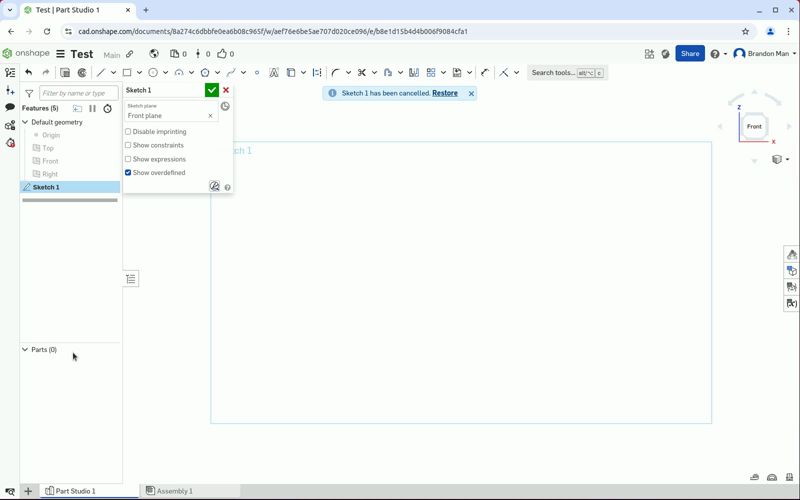
key(y)
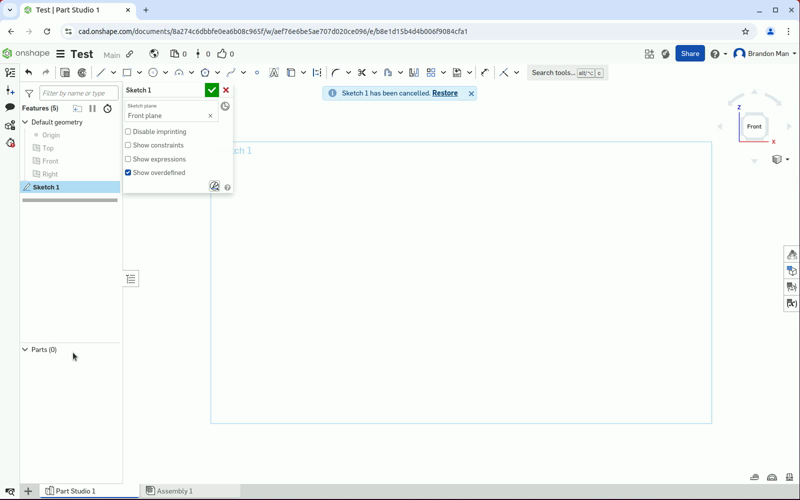
key(l)
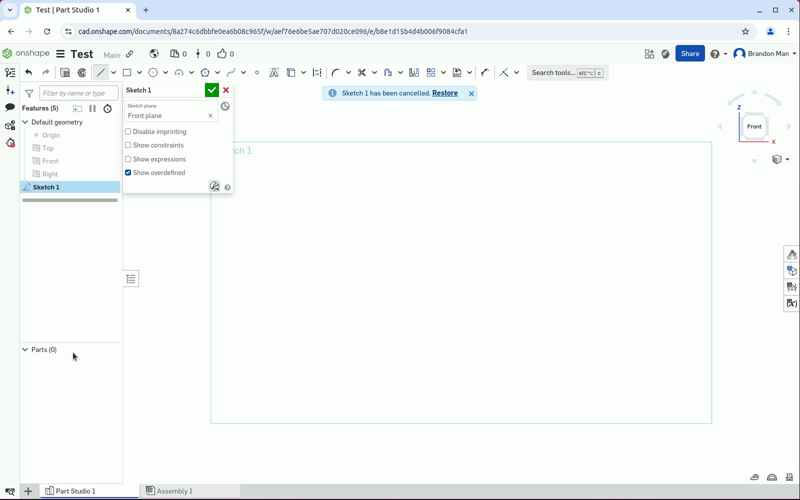
key_down(shift)
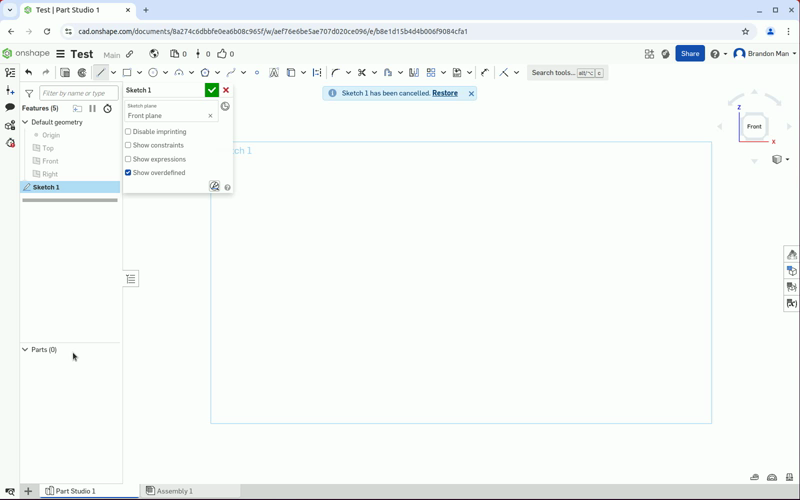
mouse_move(348, 265)
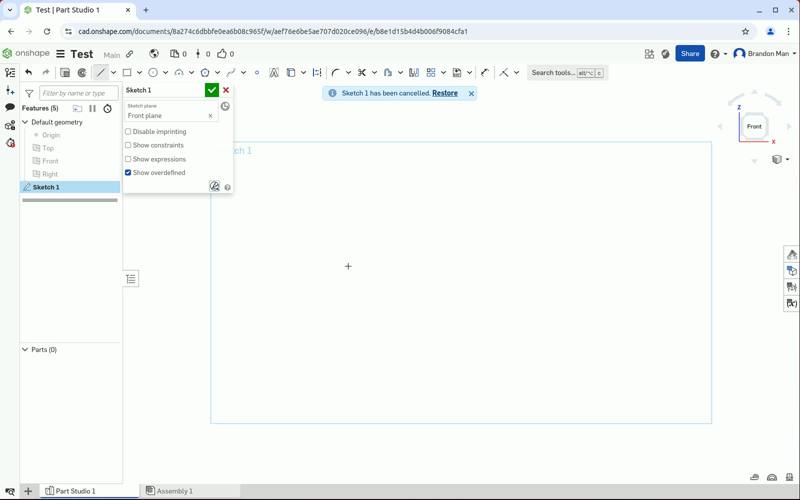
click(348, 265)
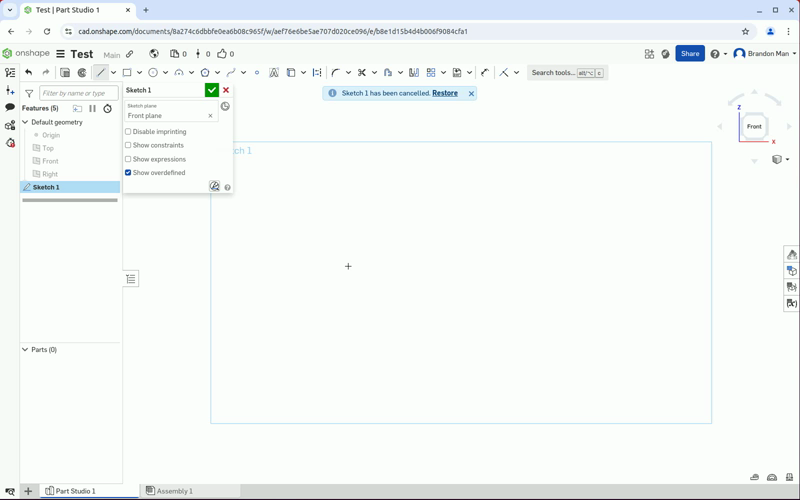
key_up(shift)
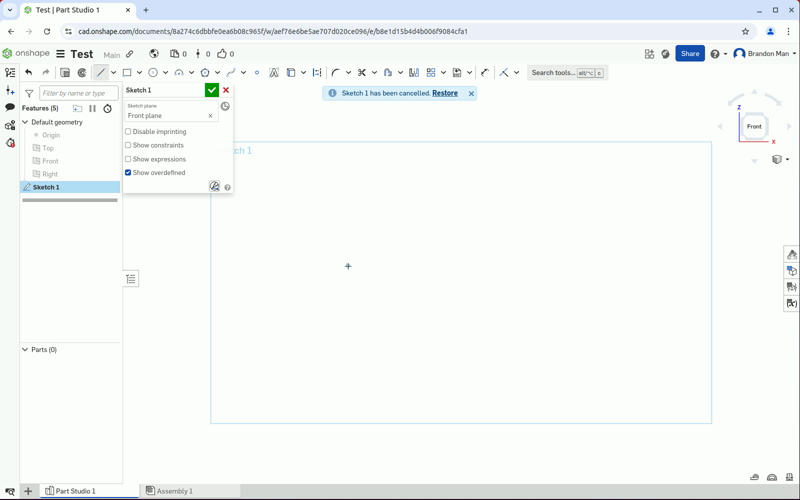
key_down(shift)
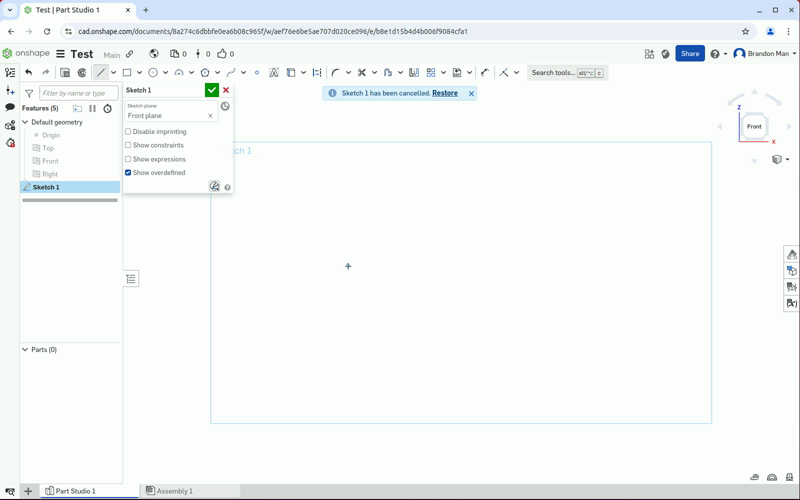
mouse_move(378, 265)
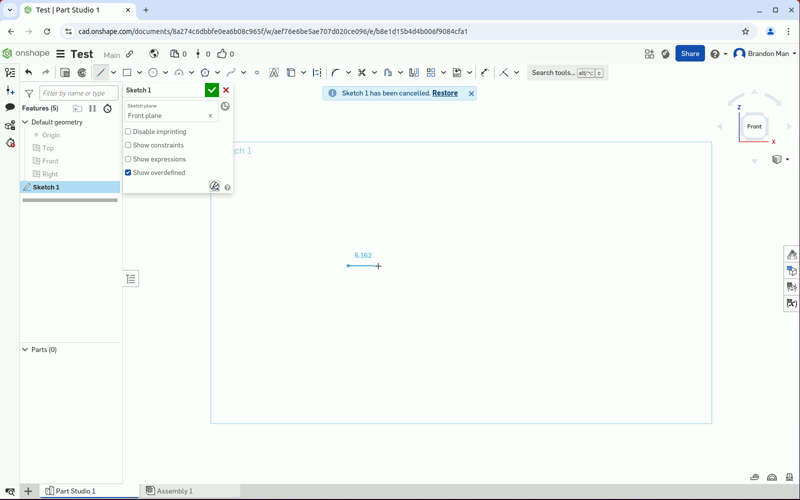
mouse_move(402, 265)
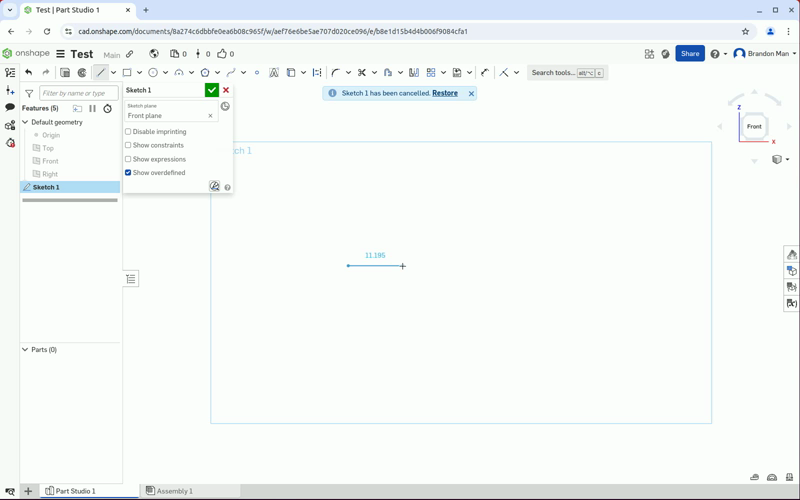
click(402, 265)
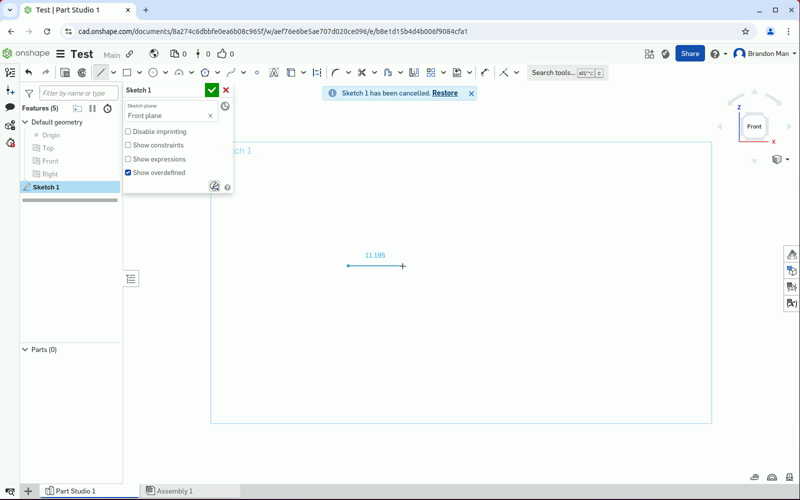
key_up(shift)
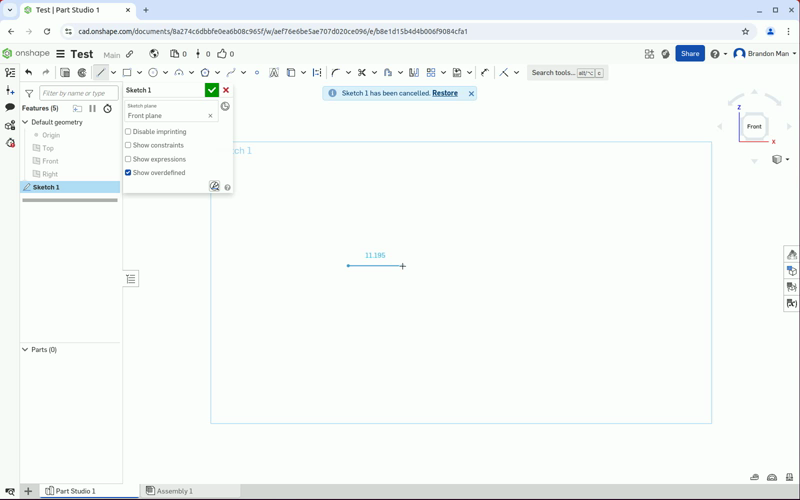
key_down(shift)
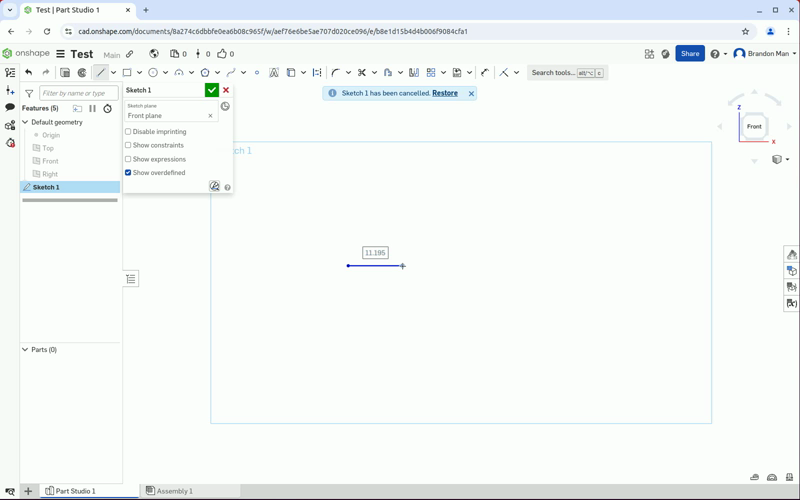
mouse_move(432, 265)
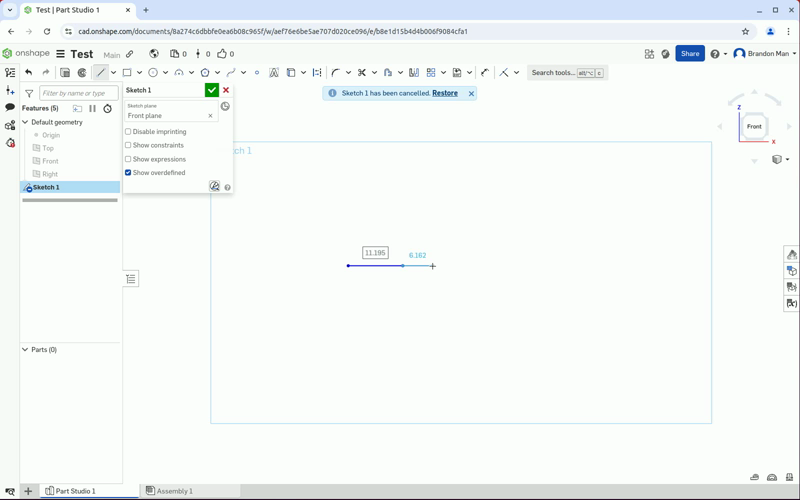
mouse_move(402, 229)
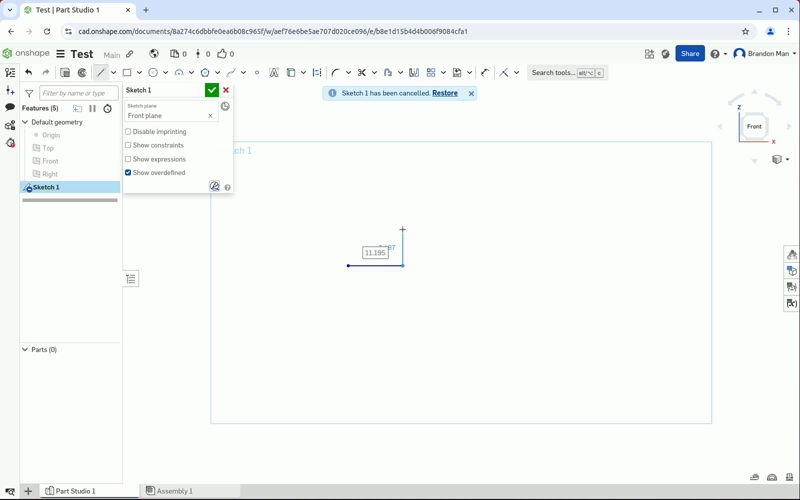
click(402, 229)
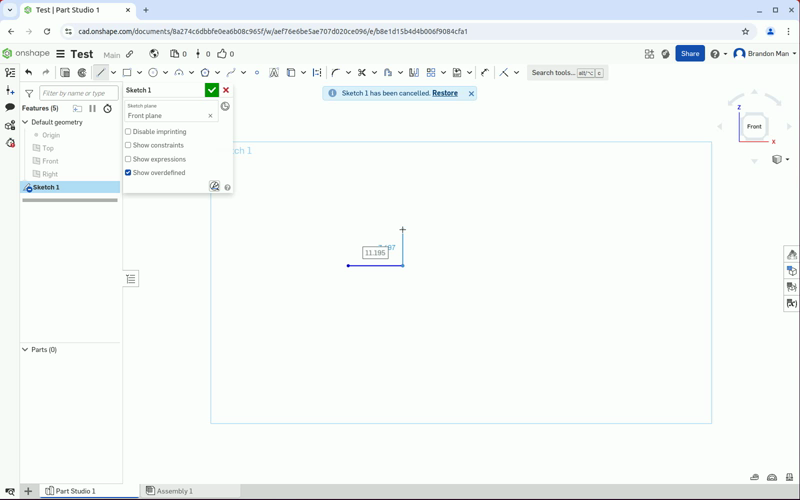
key_up(shift)
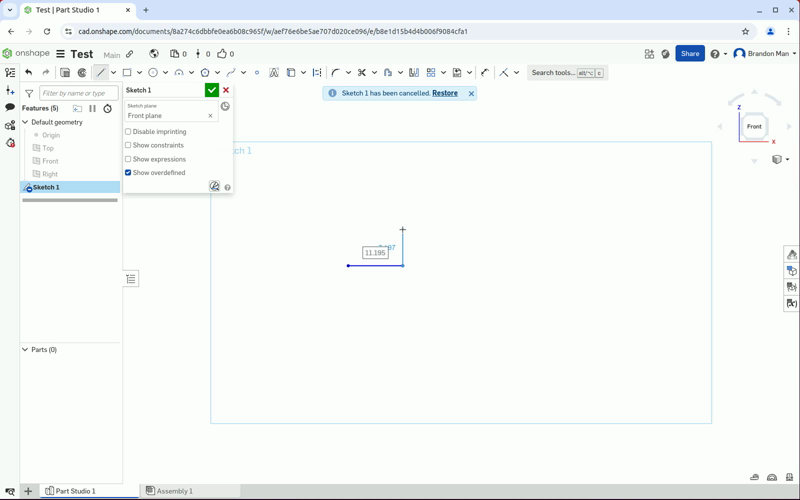
key_down(shift)
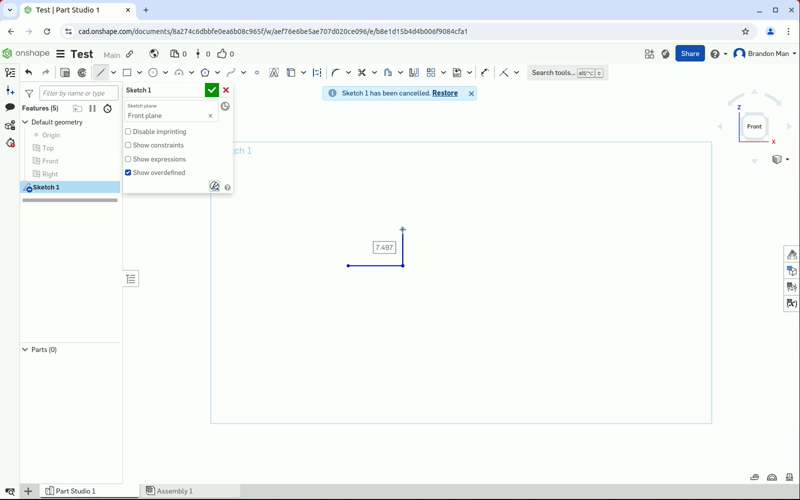
mouse_move(432, 229)
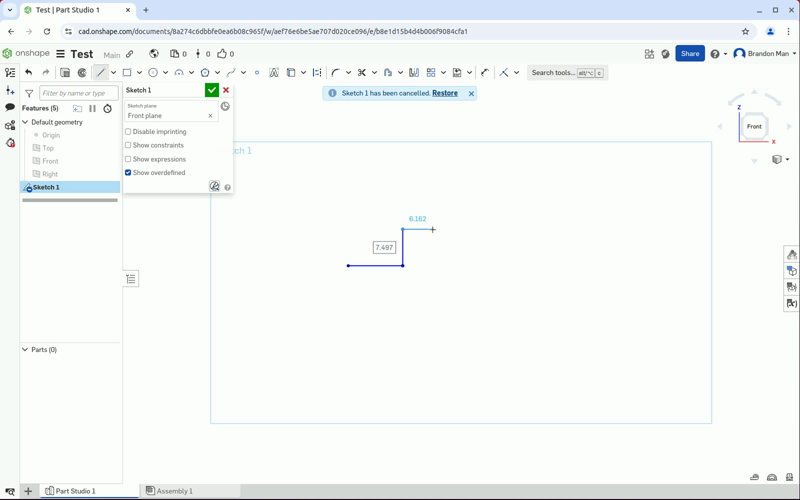
mouse_move(348, 229)
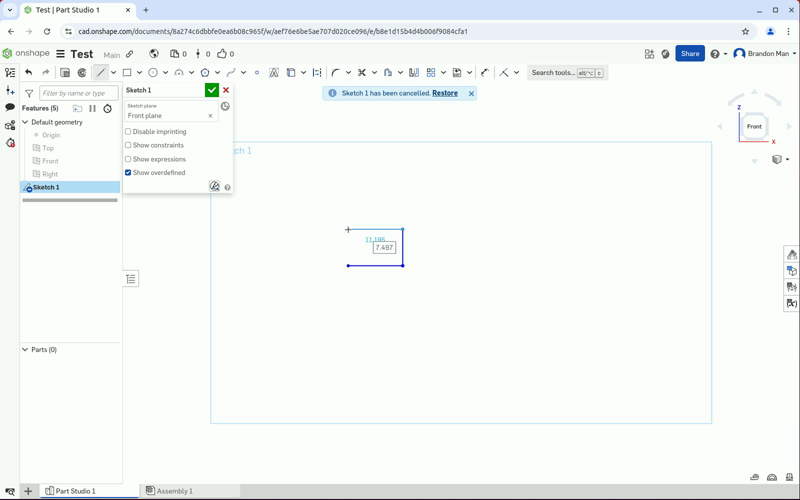
click(348, 229)
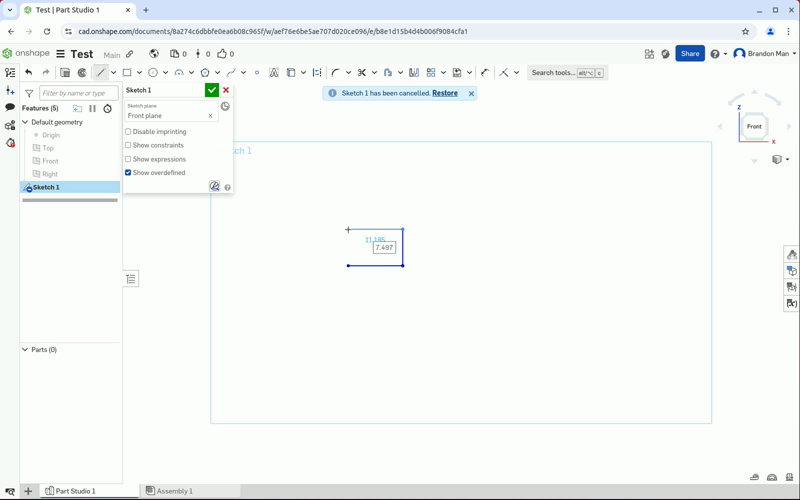
key_up(shift)
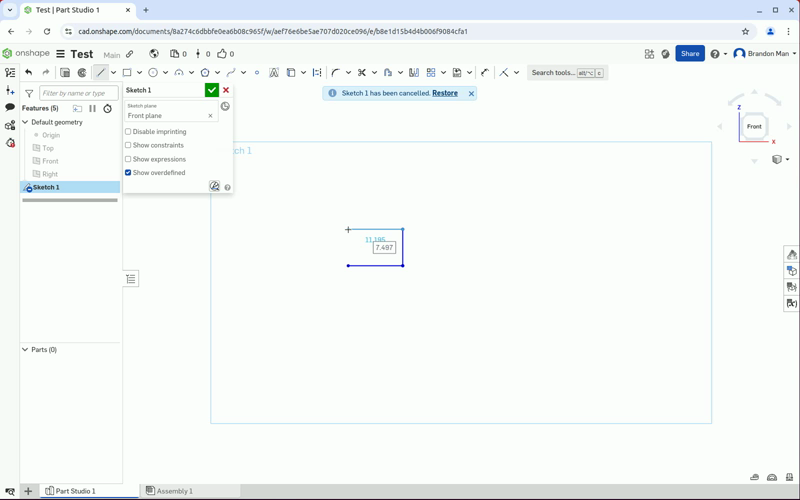
mouse_move(378, 229)
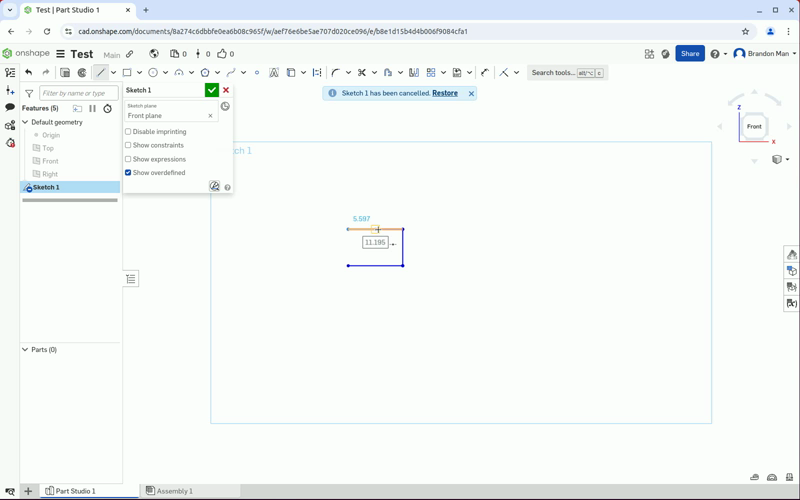
key_down(shift)
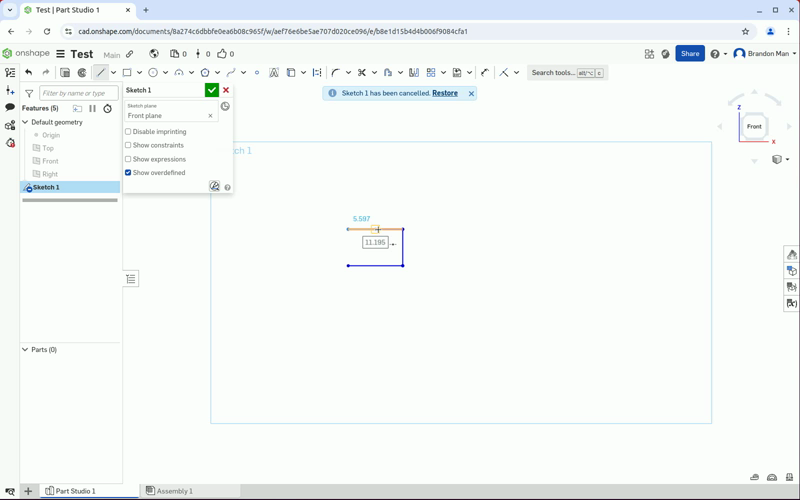
mouse_move(348, 265)
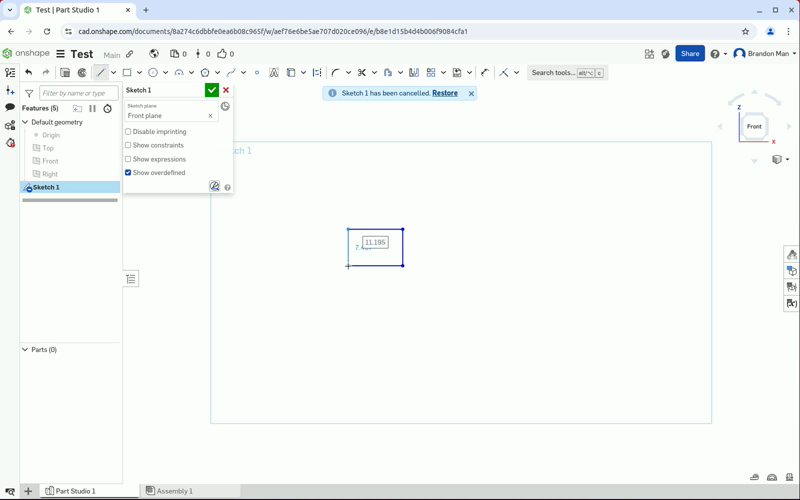
key_up(shift)
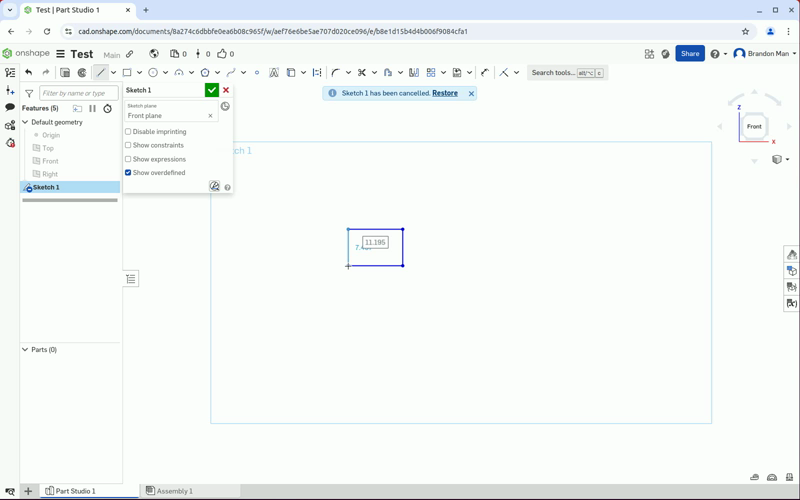
click(348, 265)
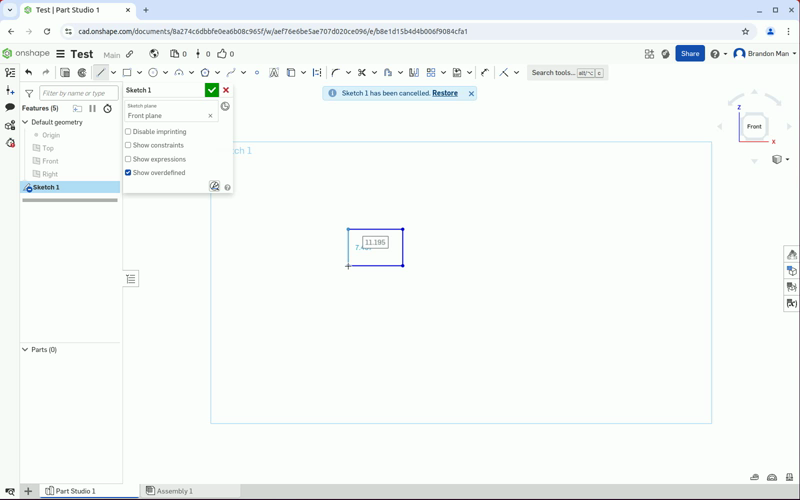
key(esc)
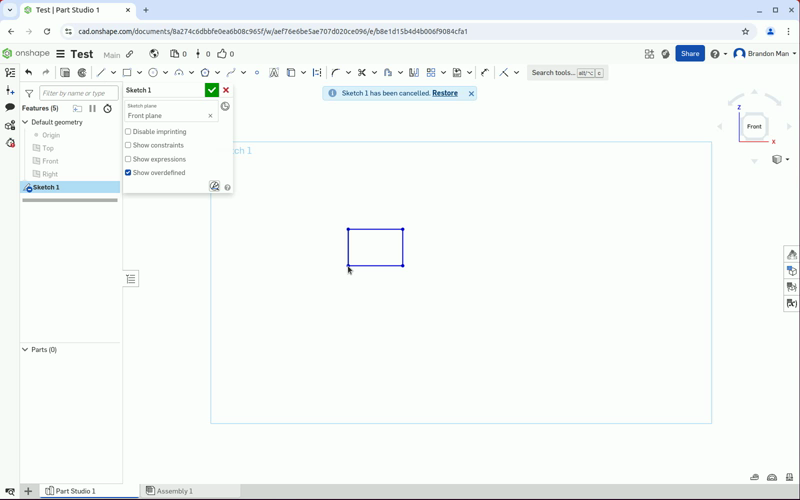
mouse_move(359, 234)
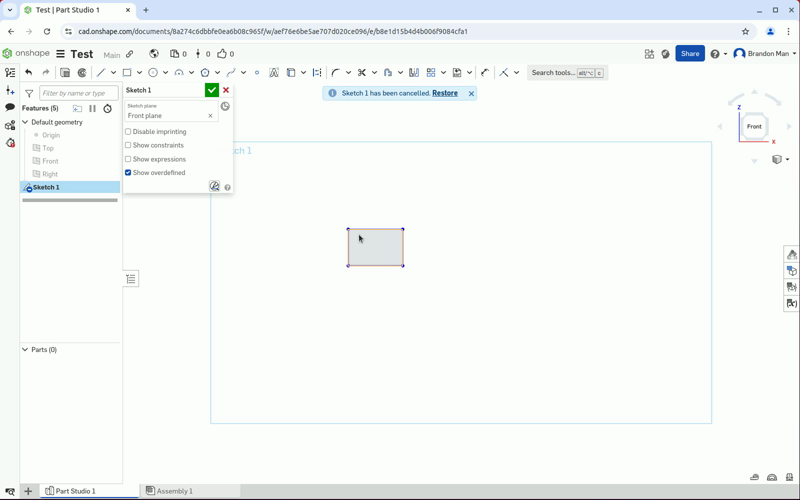
click(359, 234)
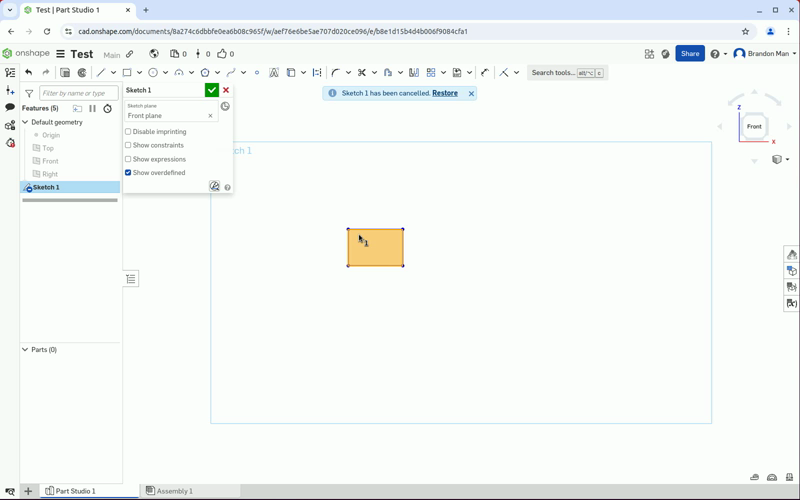
mouse_move(73, 352)
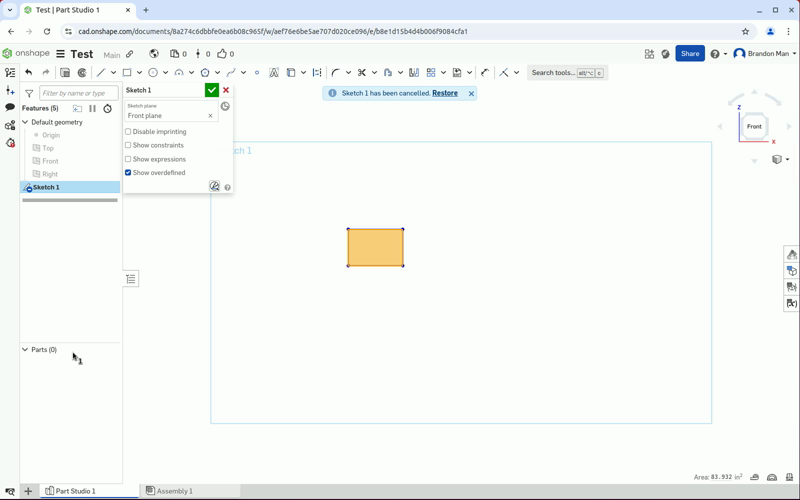
key(shift+y)
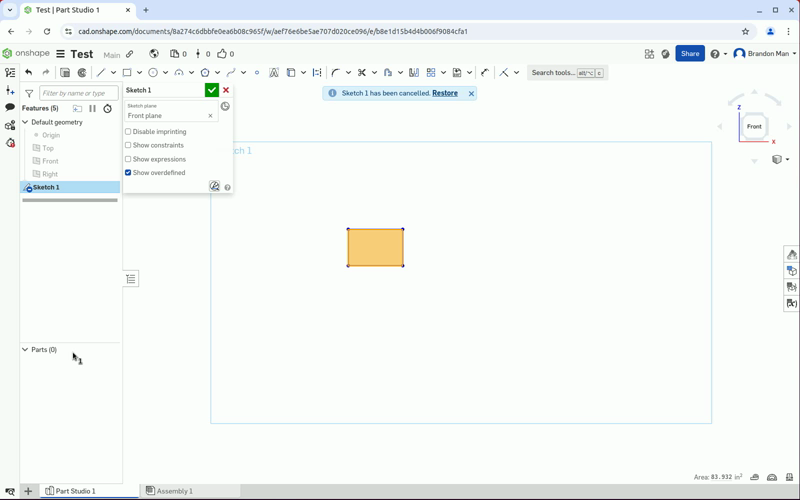
key(shift+e)
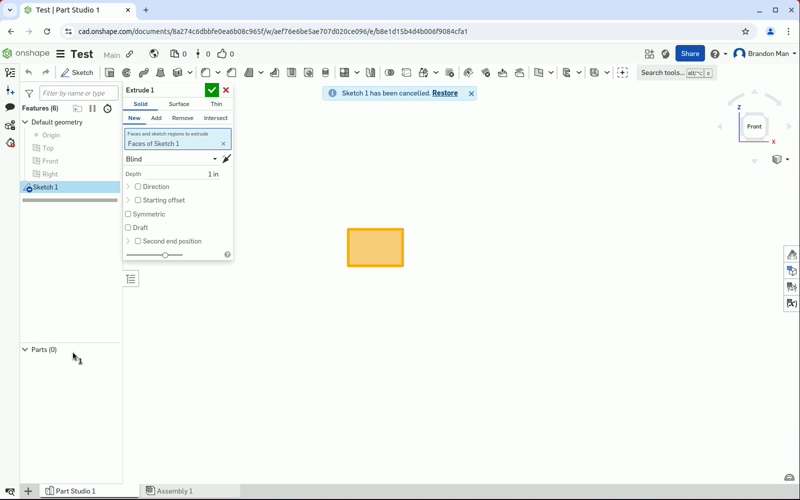
mouse_move(143, 106)
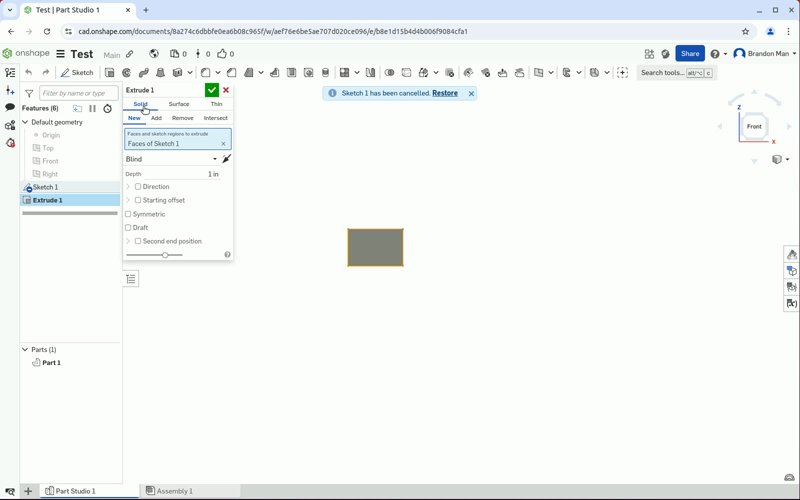
click(143, 106)
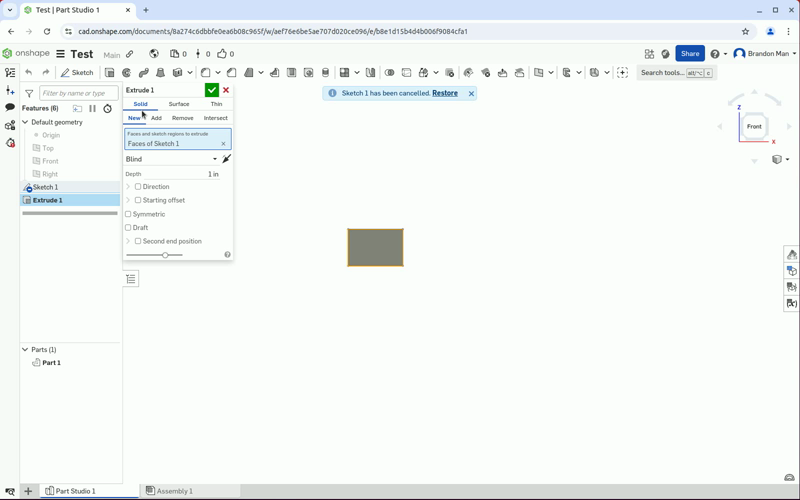
mouse_move(137, 120)
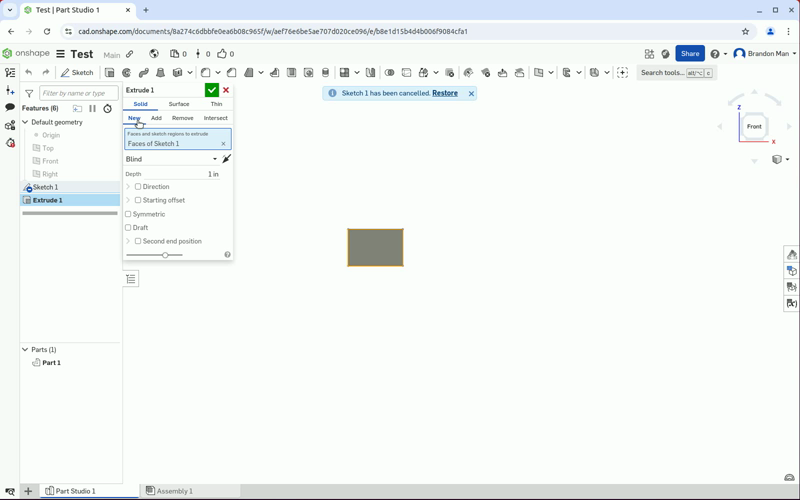
click(137, 120)
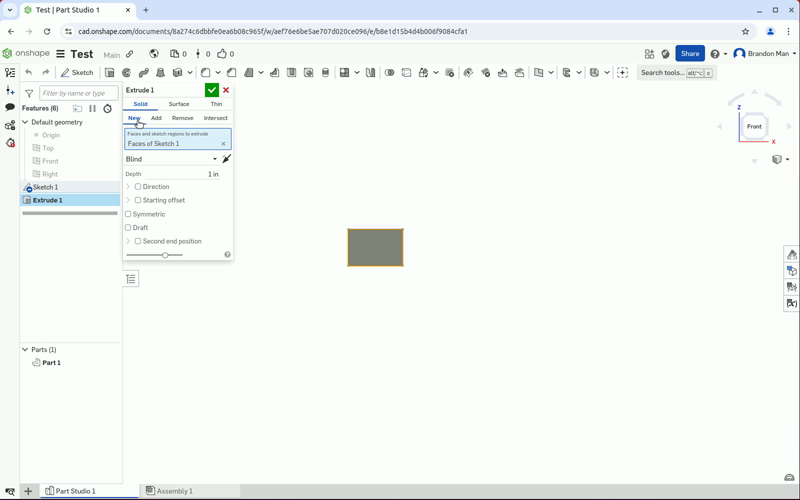
key(tab, 4)
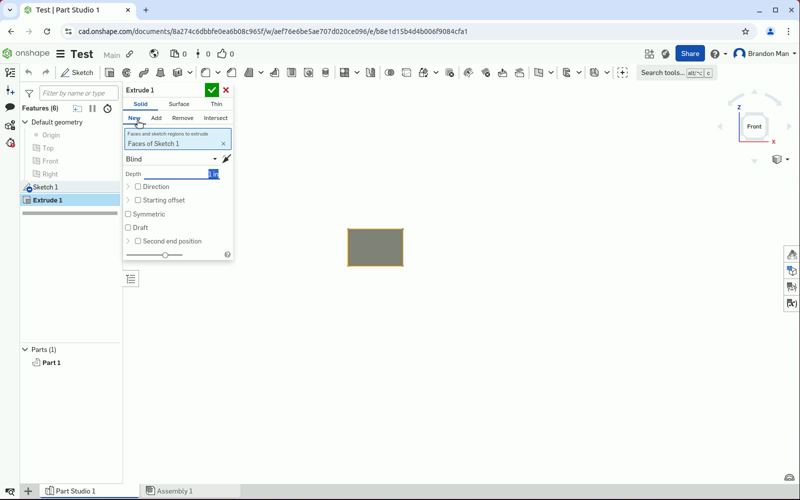
text(3.611)
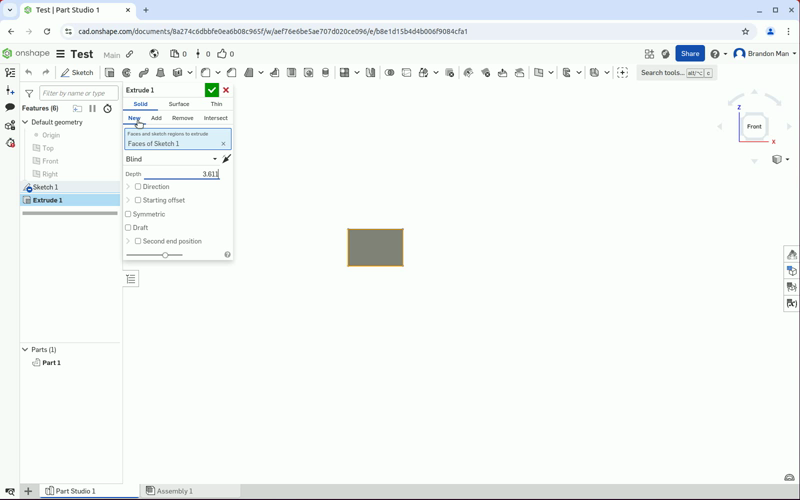
key(enter)
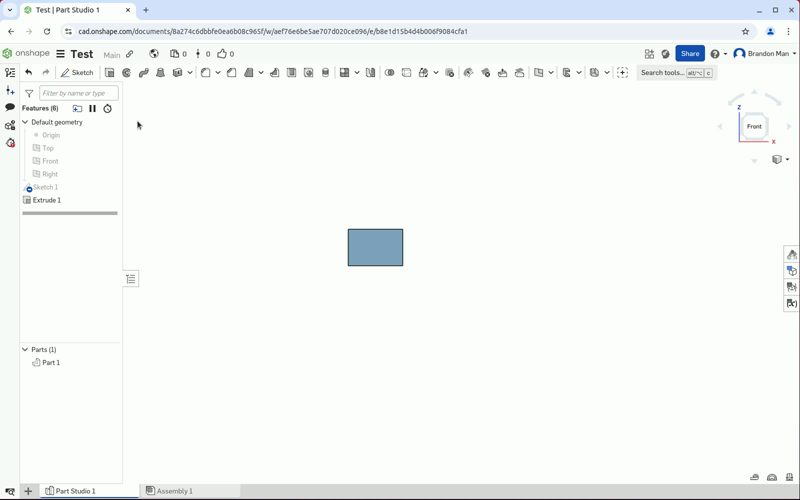
key(shift+h)
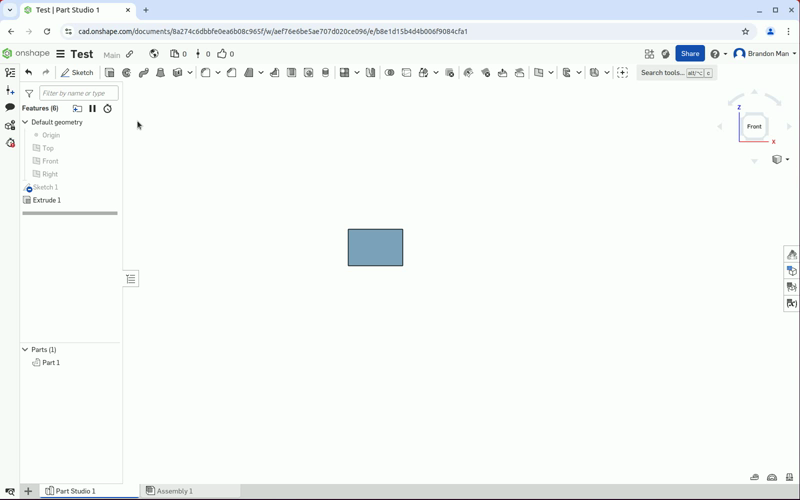
key(shift+h)
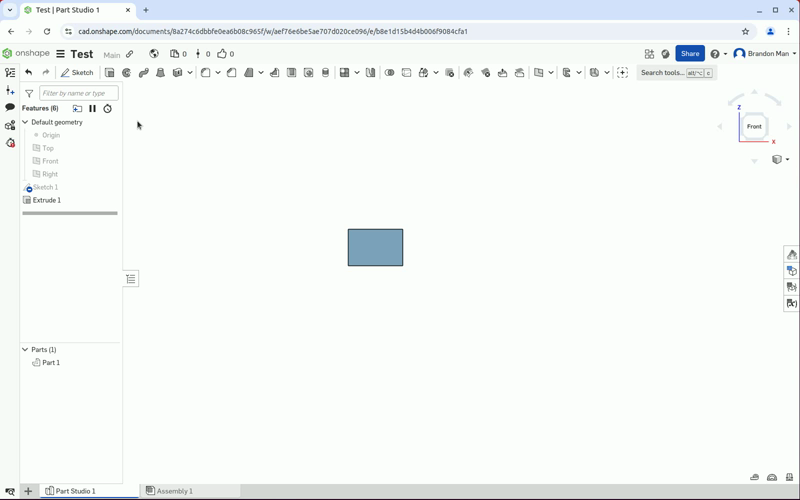
mouse_move(73, 189)
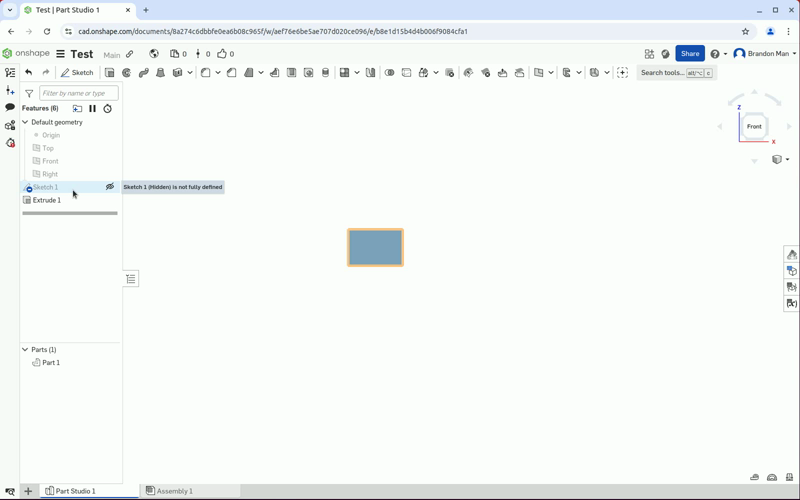
click(73, 189)
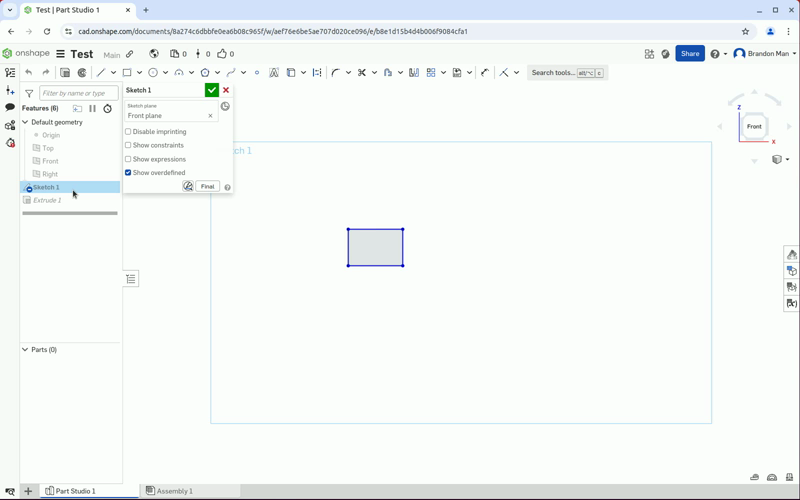
mouse_move(229, 92)
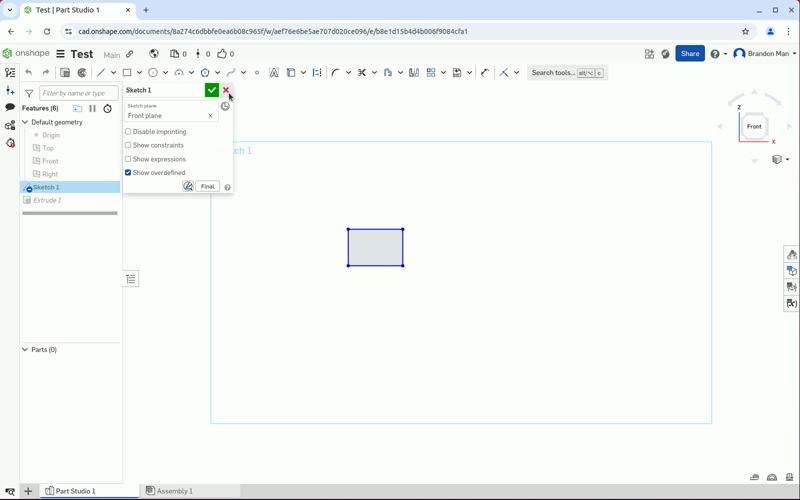
click(229, 92)
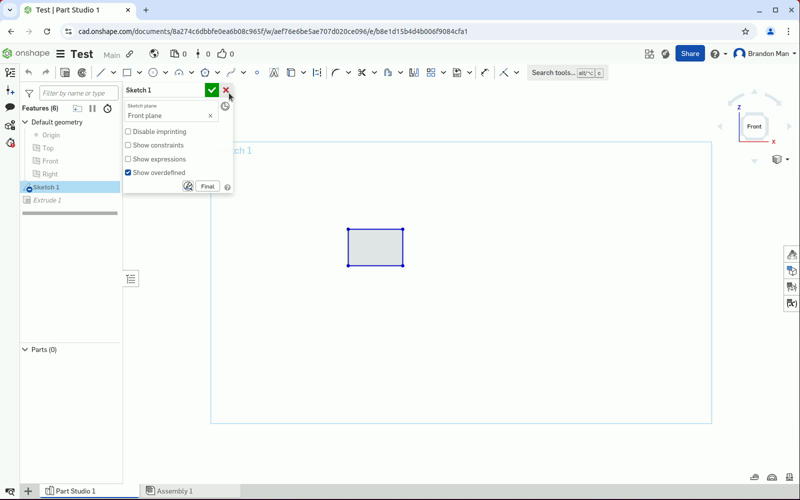
key(shift+s)
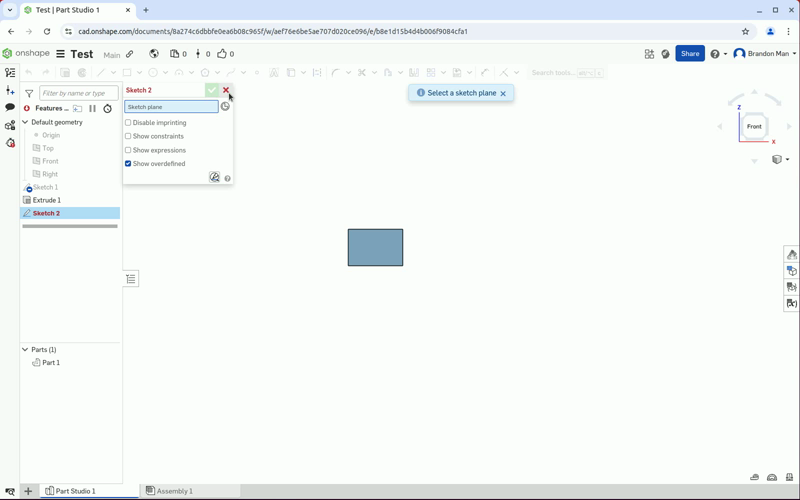
mouse_move(73, 163)
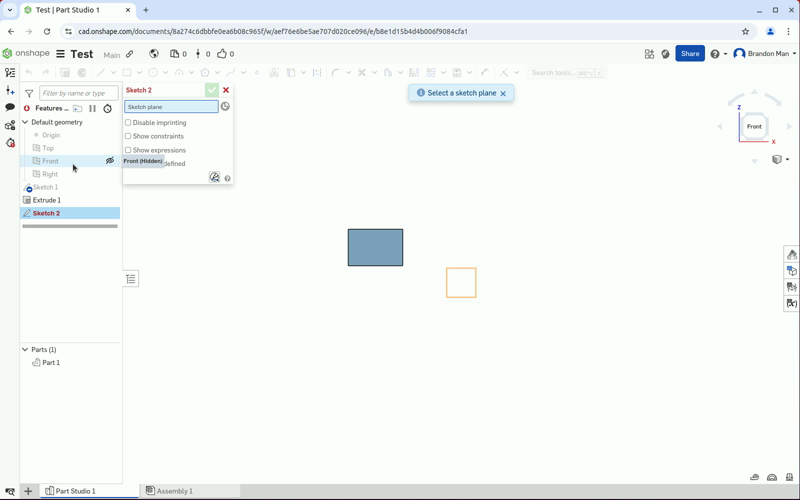
click(73, 163)
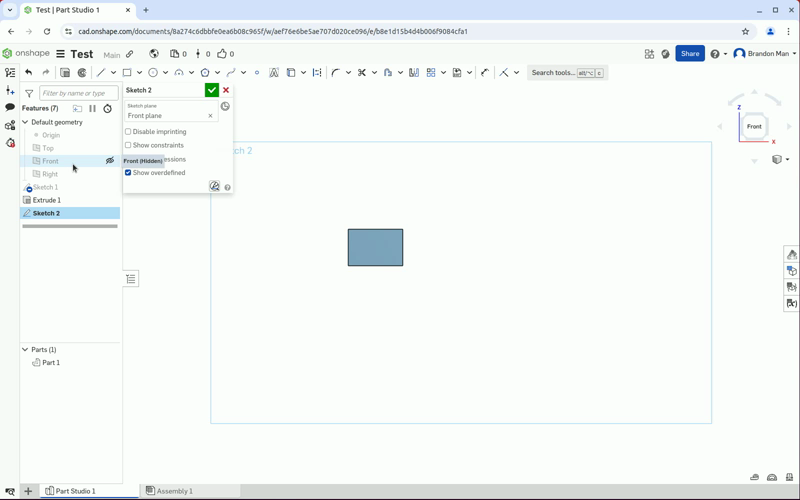
mouse_move(73, 352)
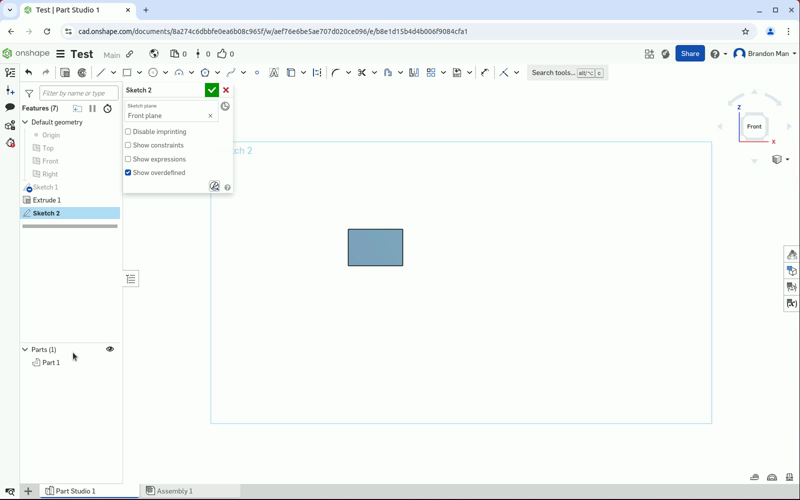
key(y)
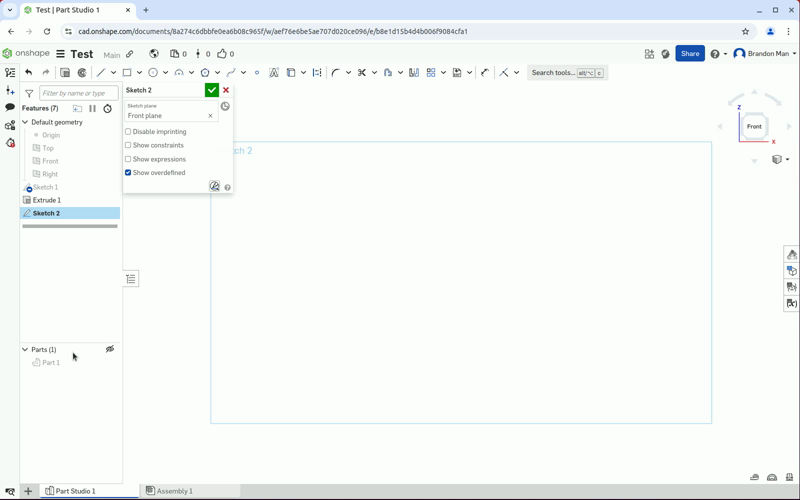
key(l)
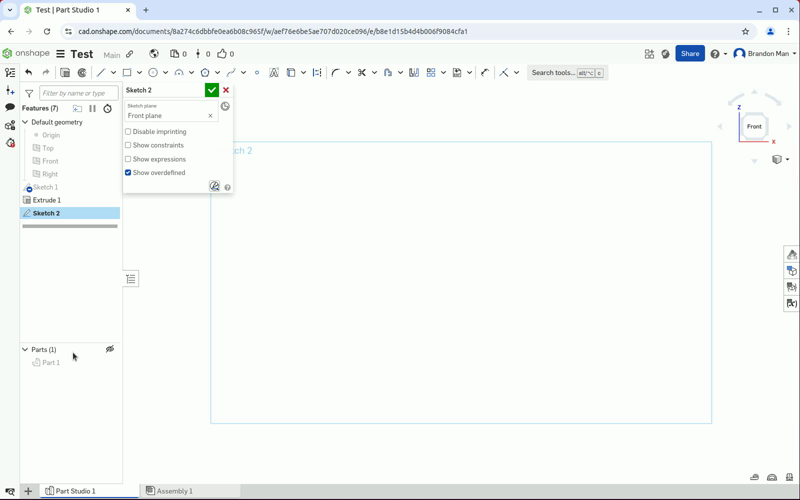
key_down(shift)
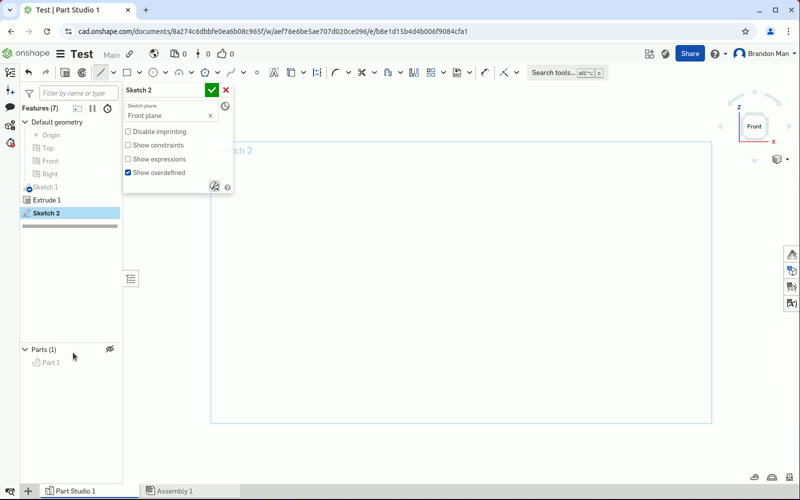
mouse_move(441, 293)
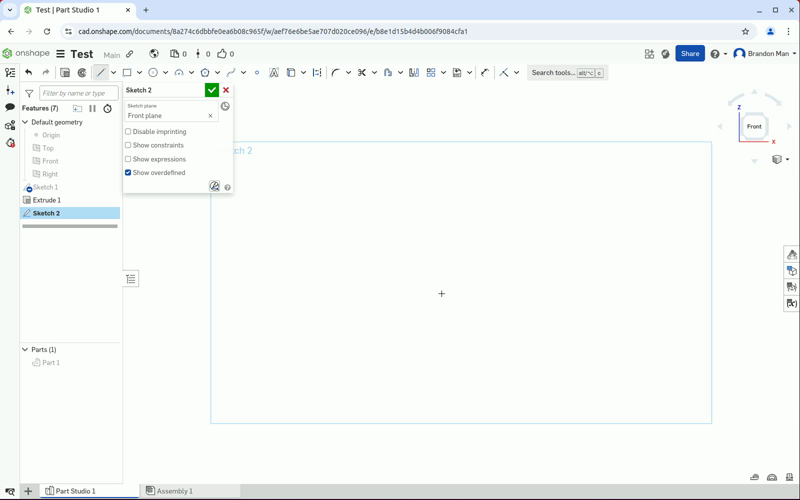
click(441, 293)
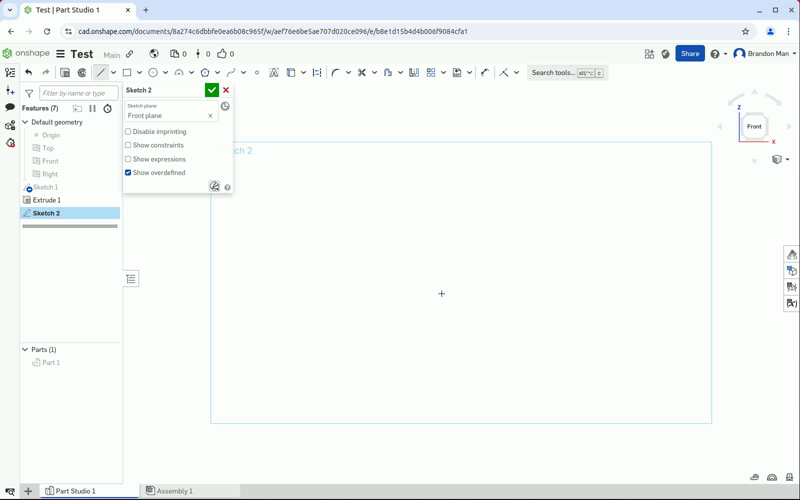
key_up(shift)
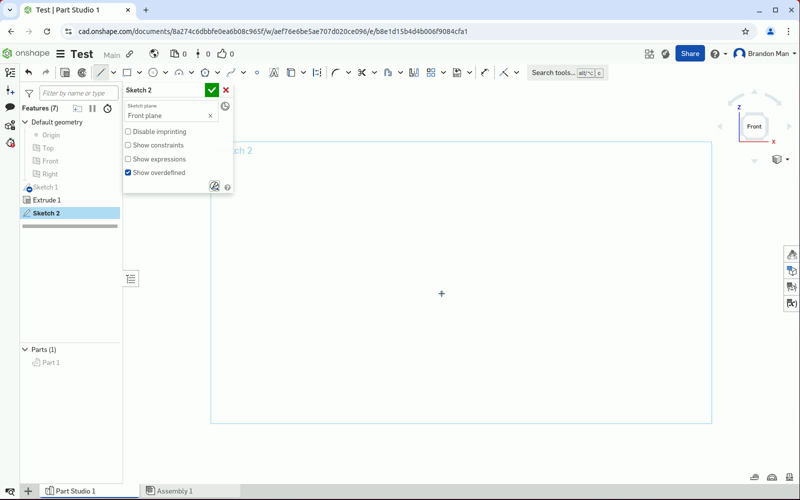
key_down(shift)
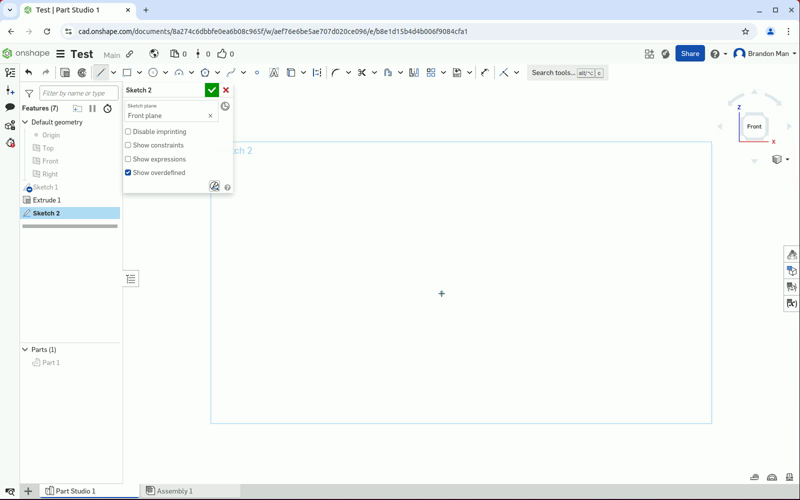
mouse_move(471, 293)
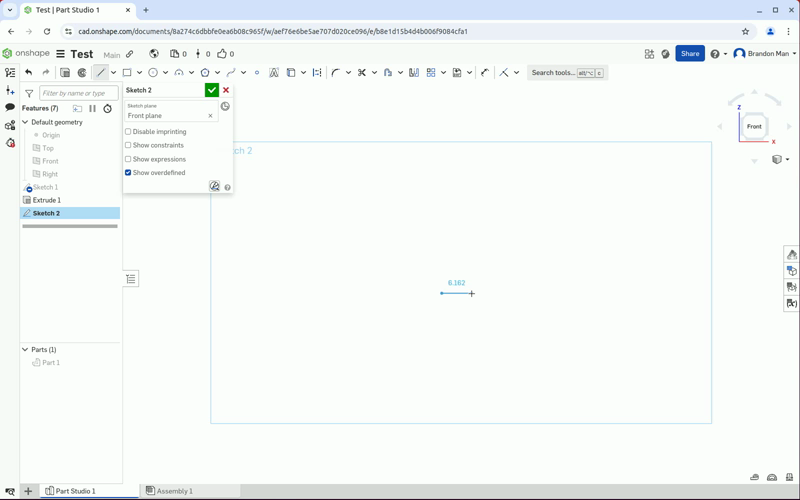
mouse_move(482, 293)
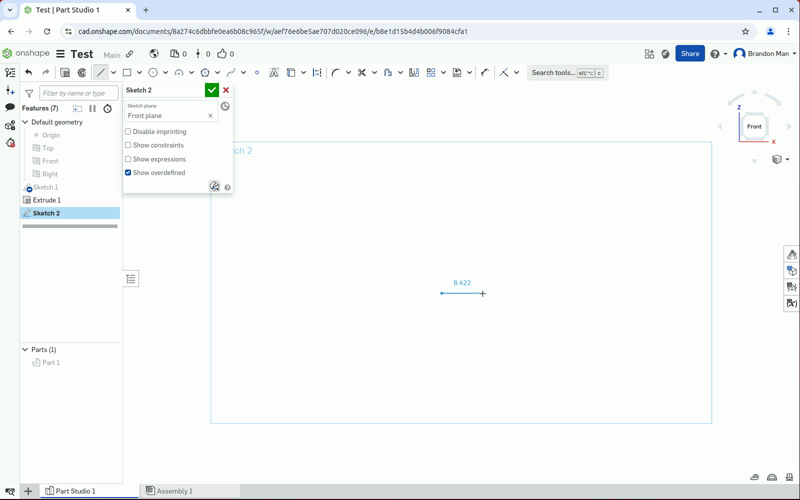
click(482, 293)
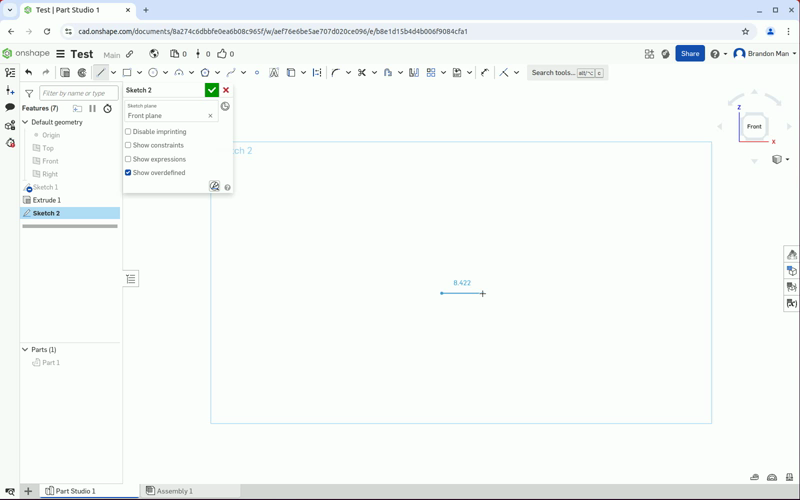
key_up(shift)
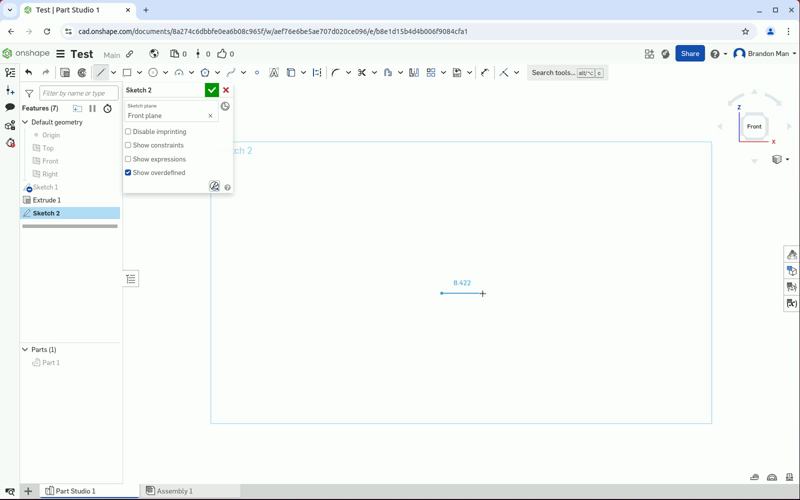
key_down(shift)
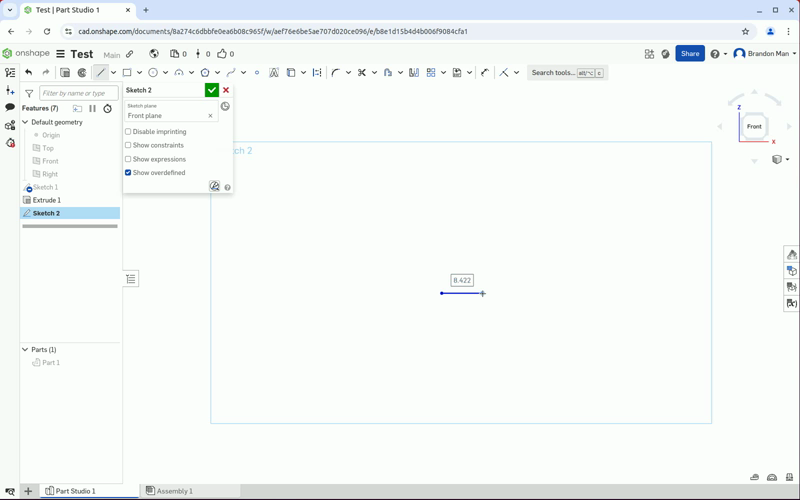
mouse_move(512, 293)
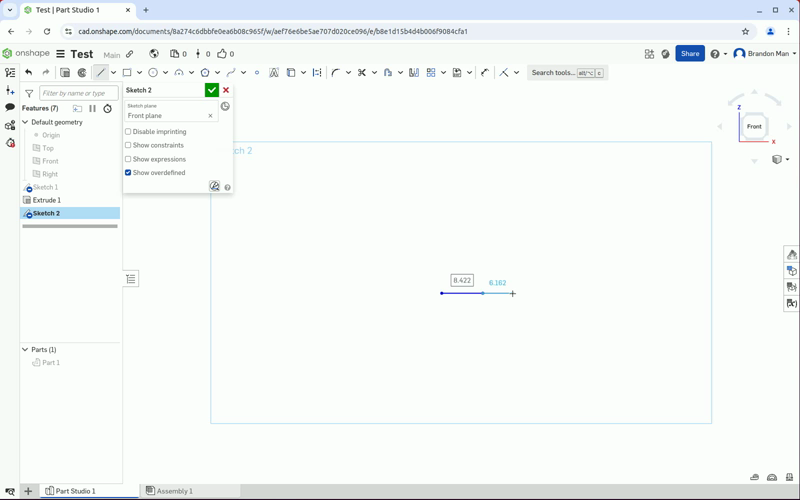
mouse_move(482, 268)
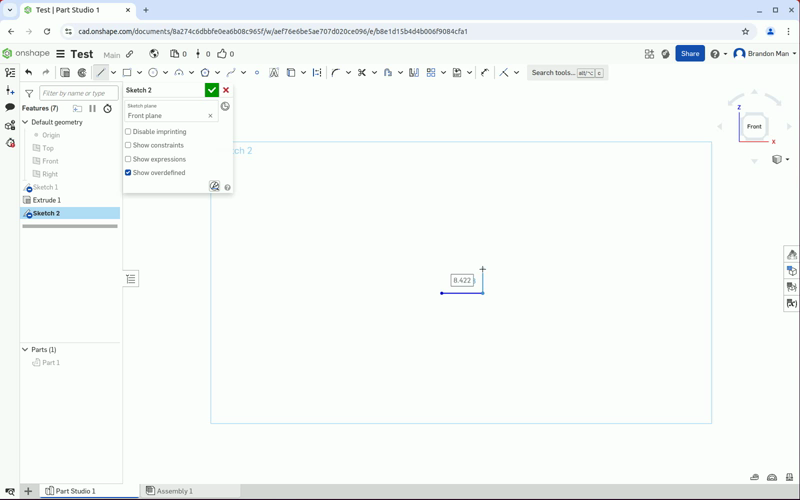
click(482, 268)
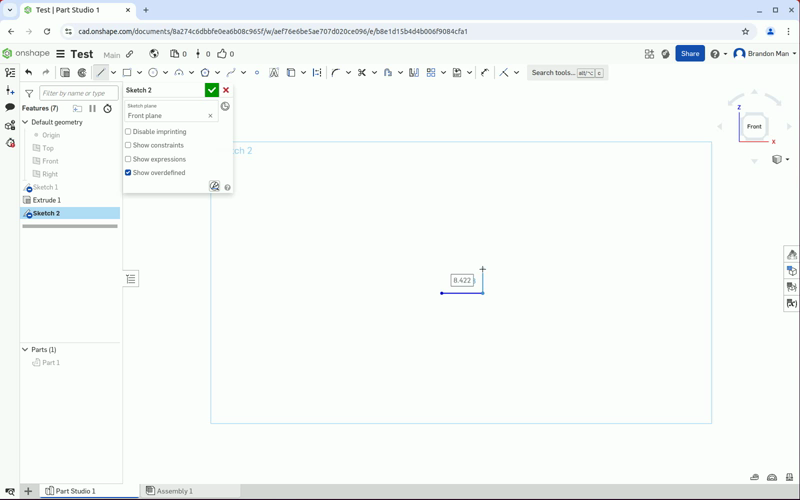
key_up(shift)
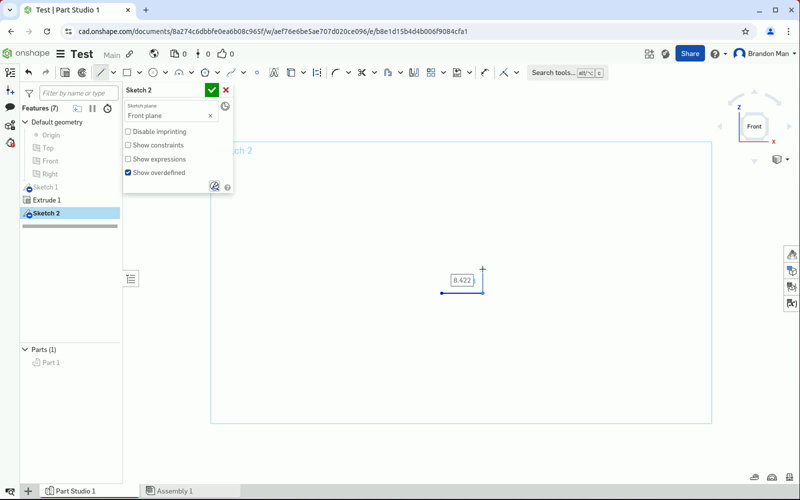
key_down(shift)
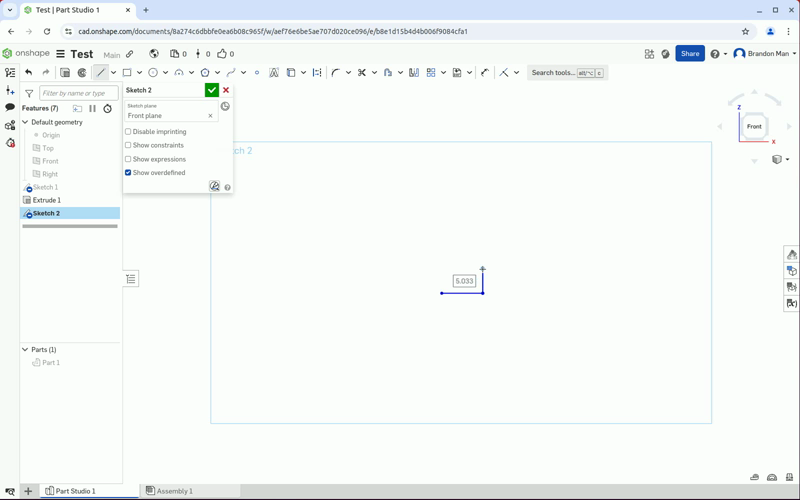
mouse_move(512, 268)
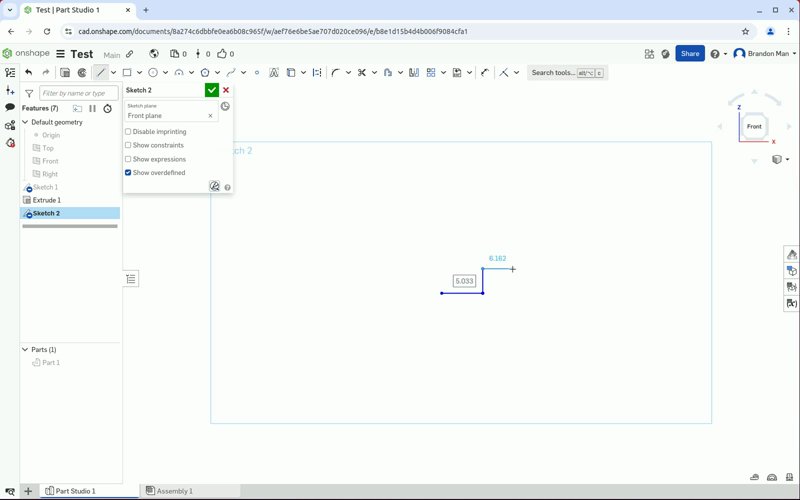
mouse_move(441, 268)
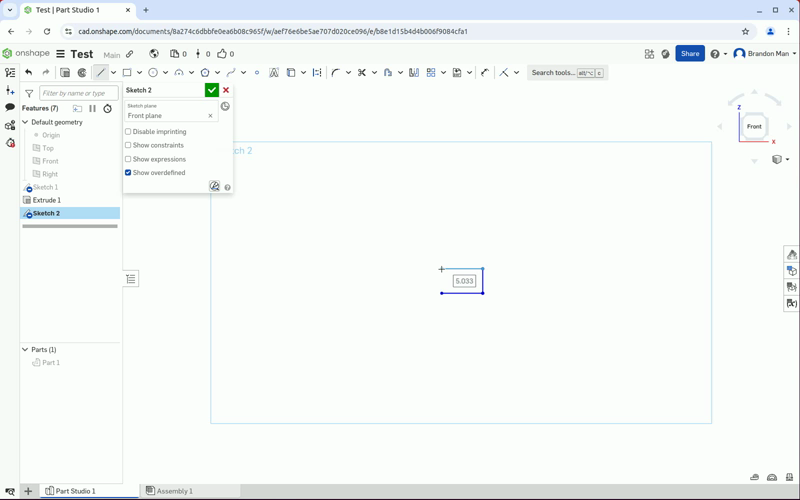
click(441, 268)
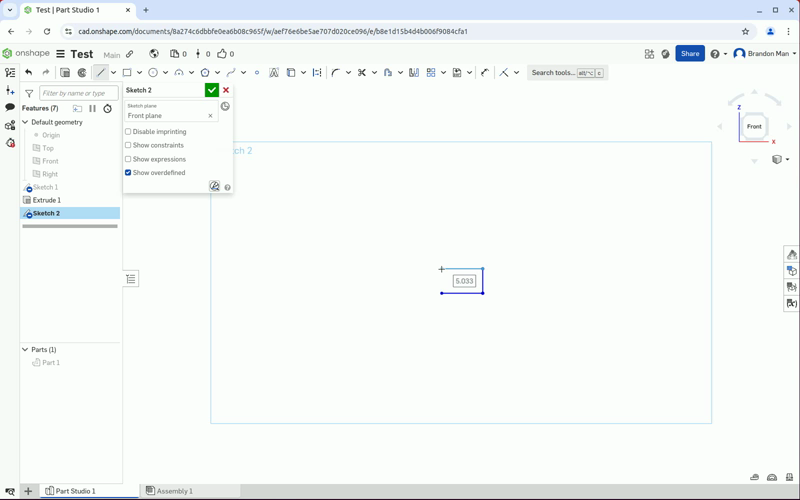
key_up(shift)
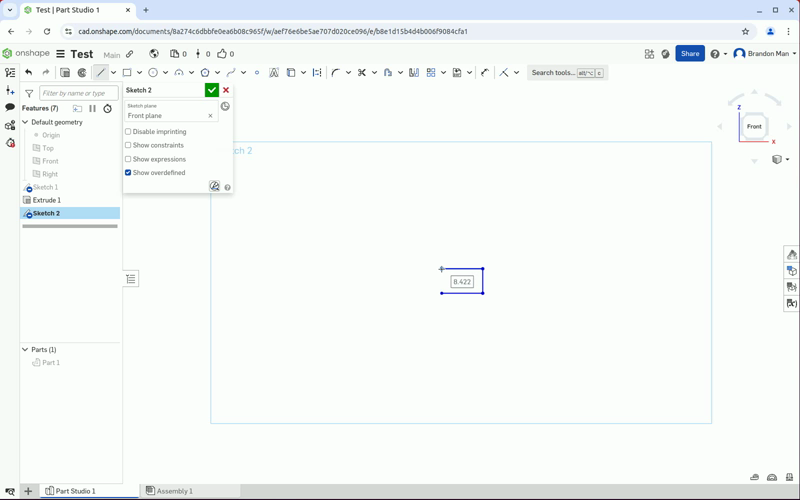
mouse_move(471, 268)
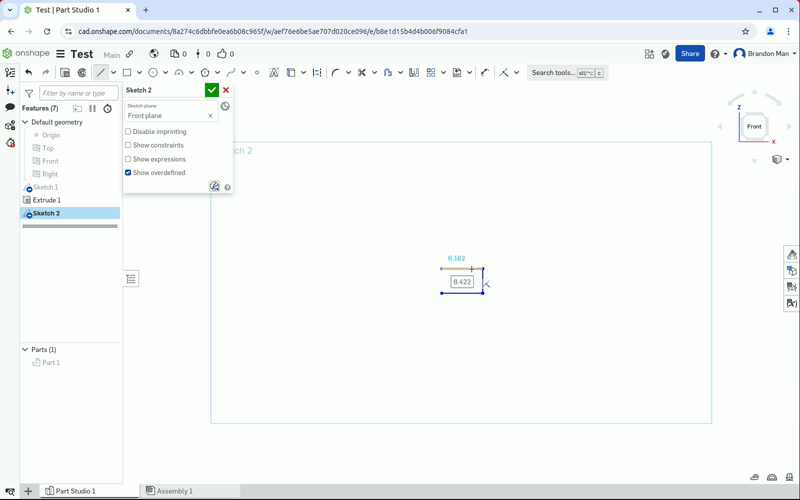
key_down(shift)
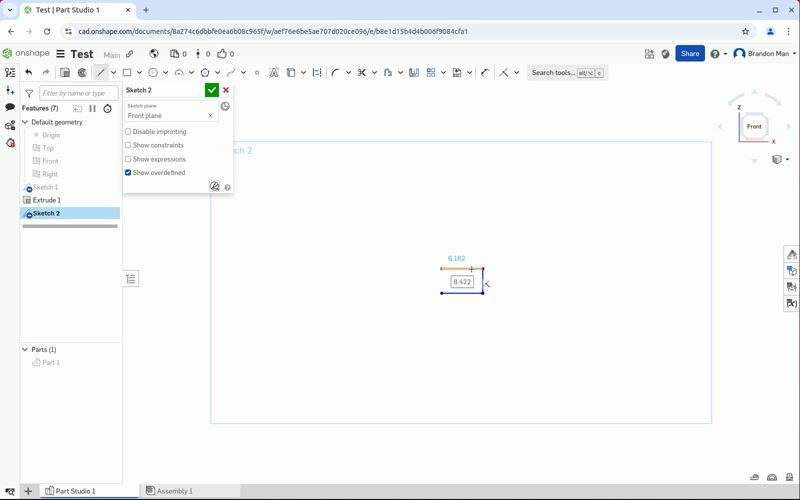
mouse_move(441, 293)
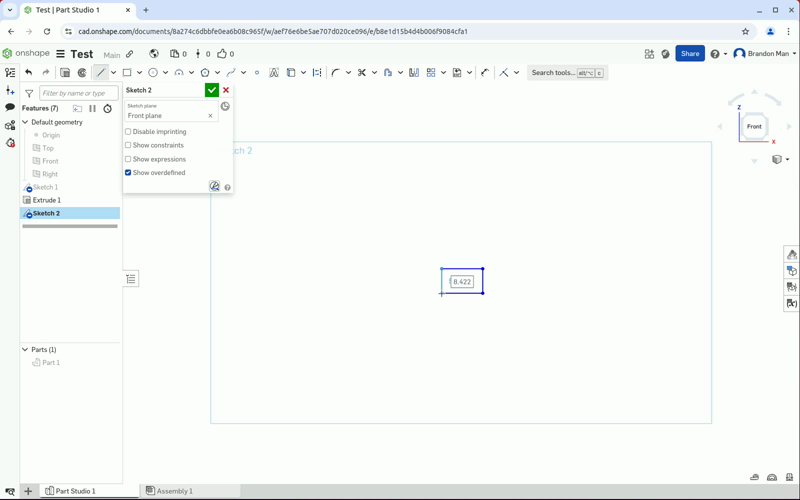
key_up(shift)
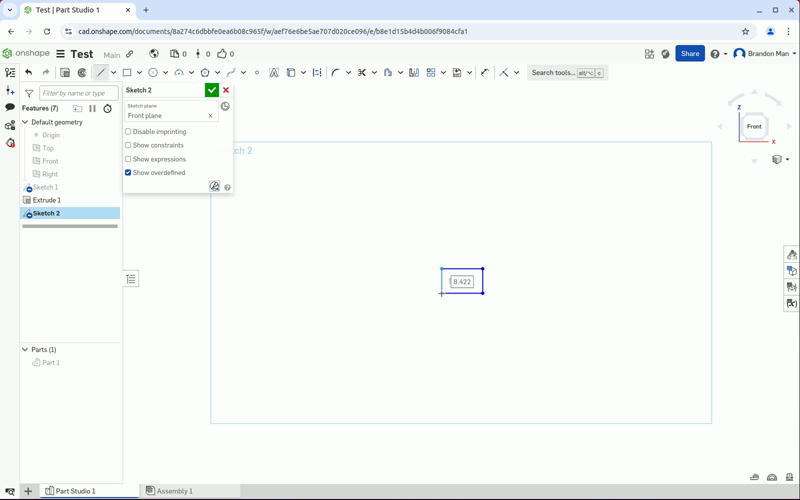
click(441, 293)
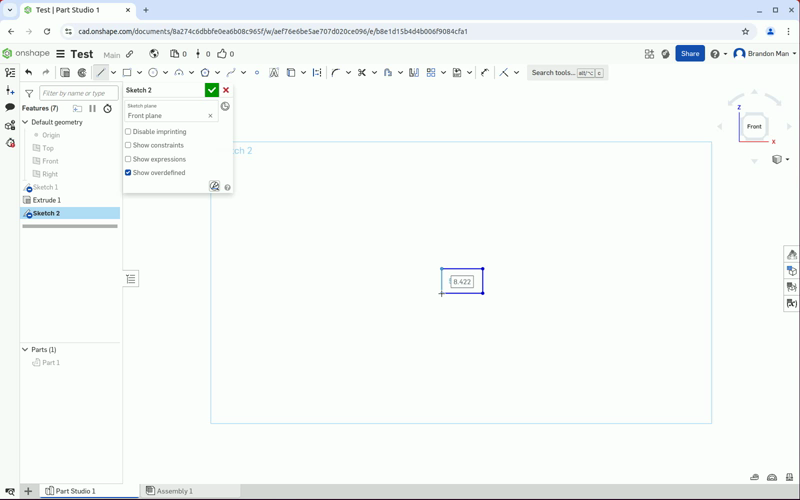
key(esc)
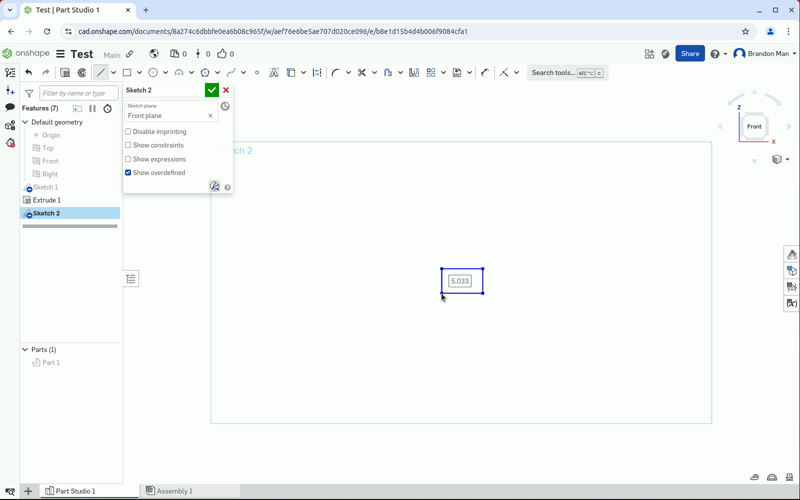
mouse_move(448, 292)
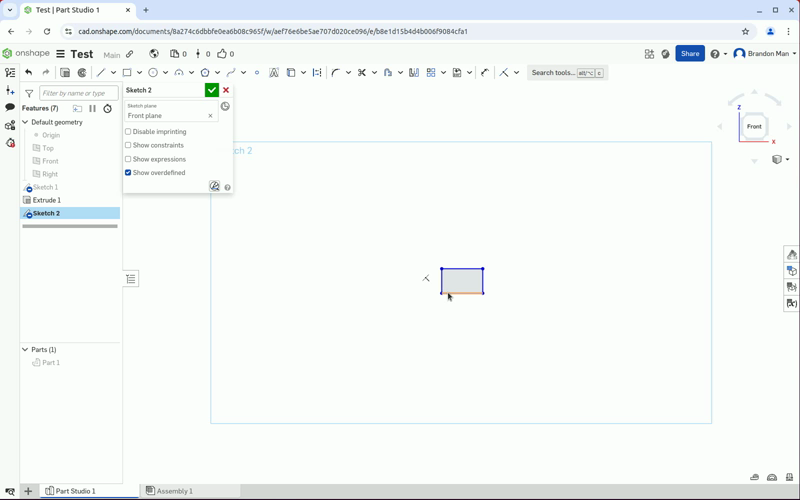
scroll(6)
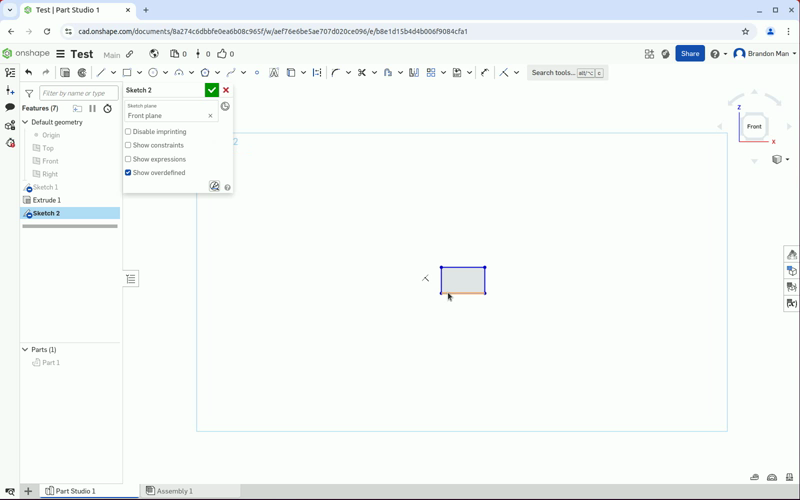
scroll(6)
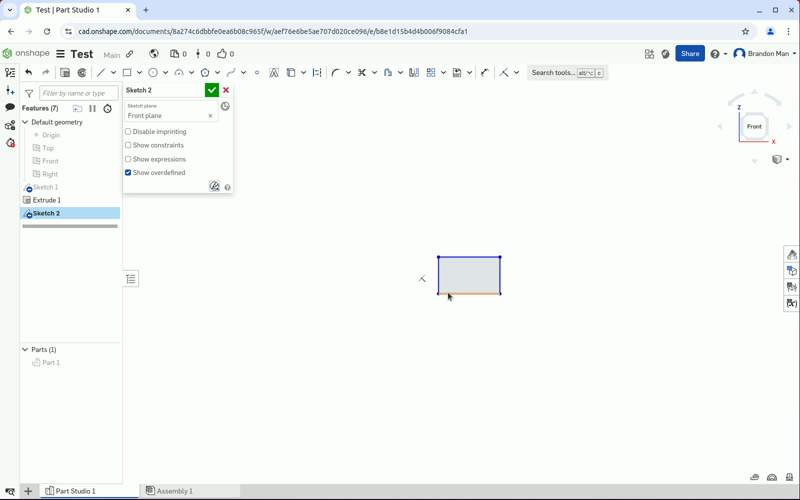
scroll(6)
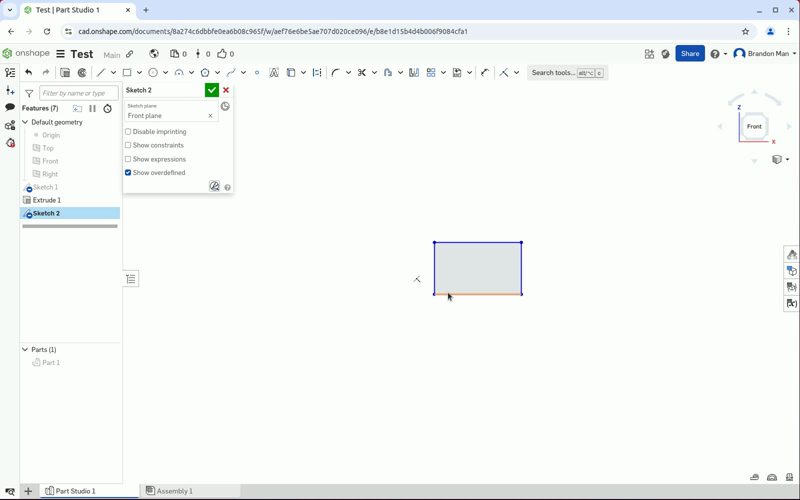
scroll(6)
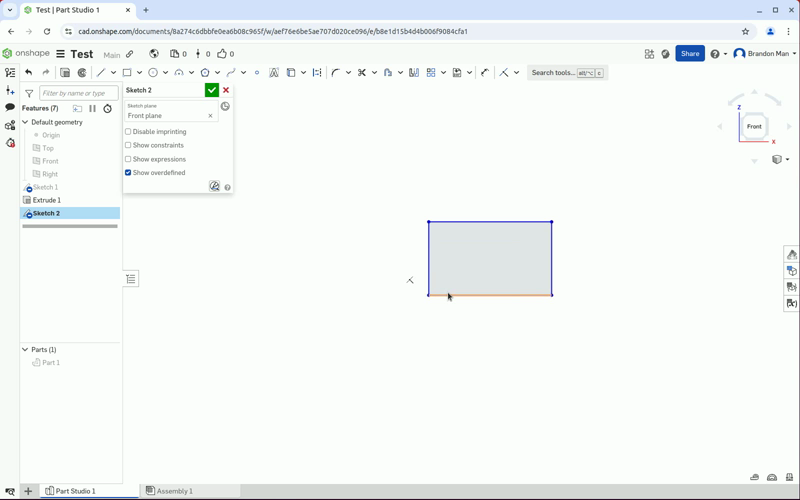
scroll(6)
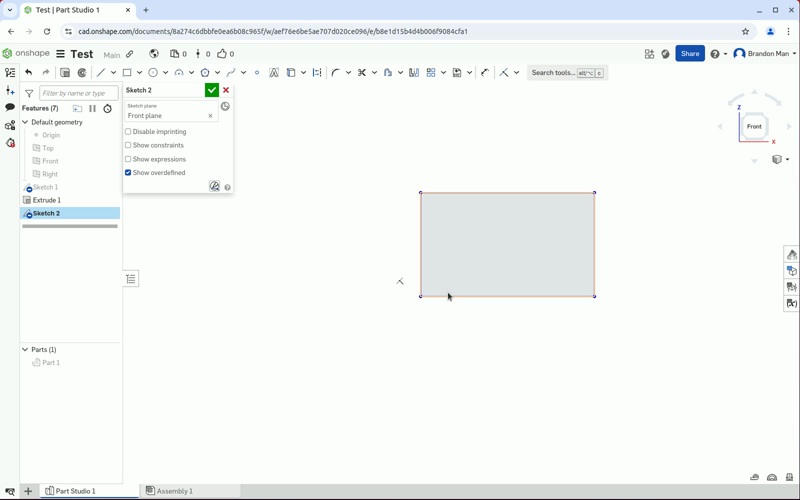
scroll(6)
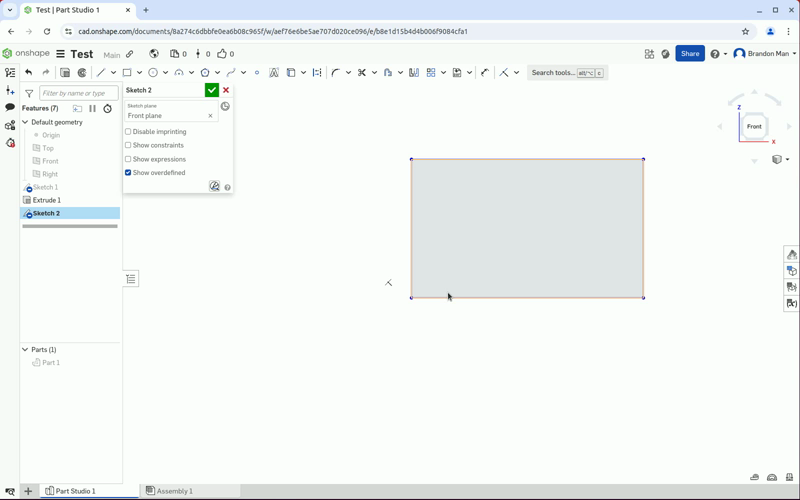
scroll(6)
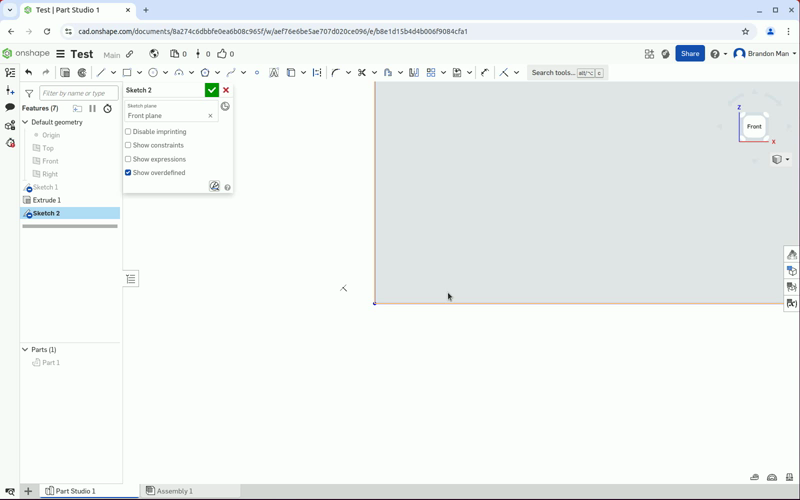
click(448, 292)
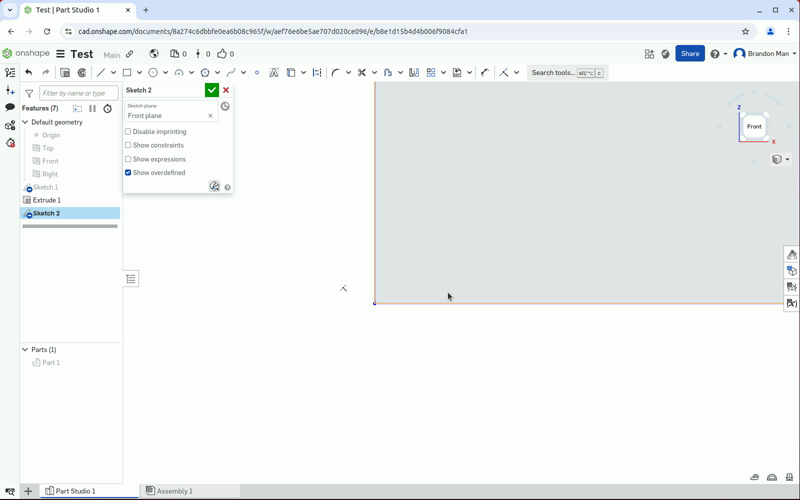
scroll(-6)
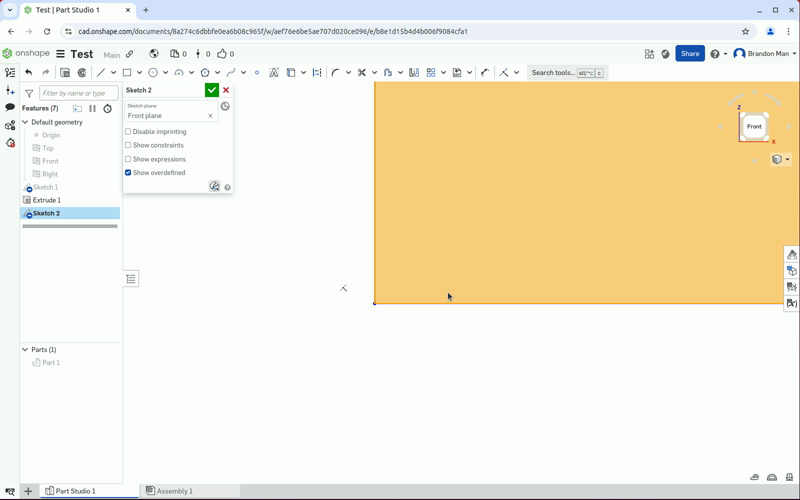
scroll(-6)
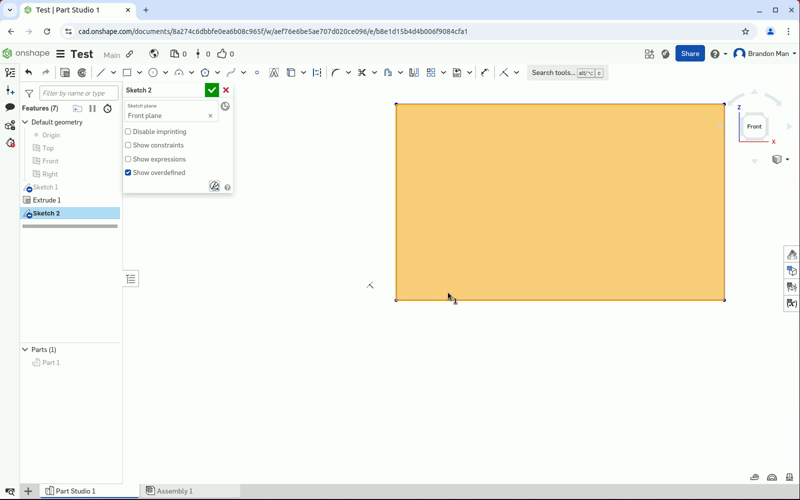
scroll(-6)
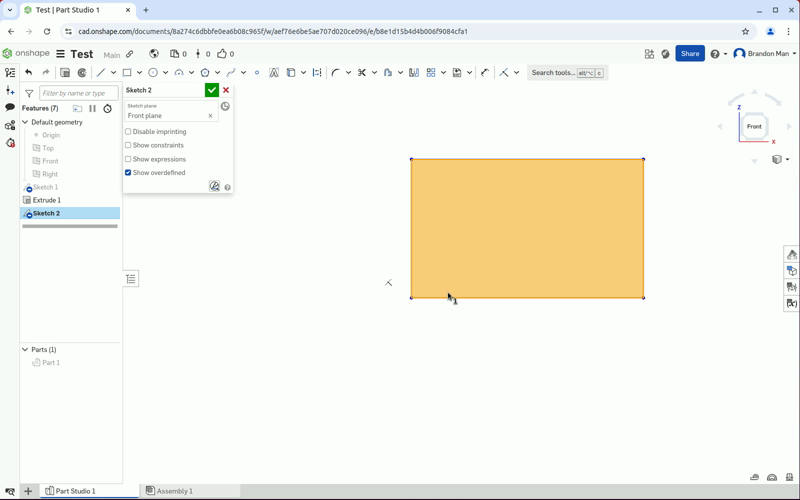
scroll(-6)
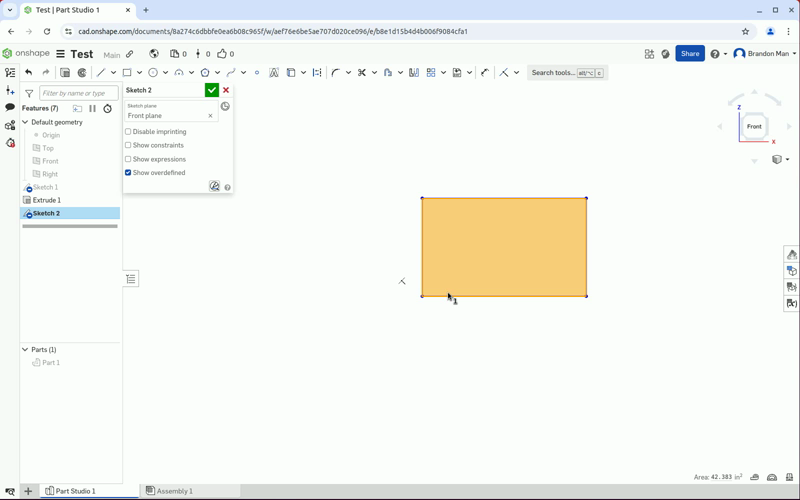
scroll(-6)
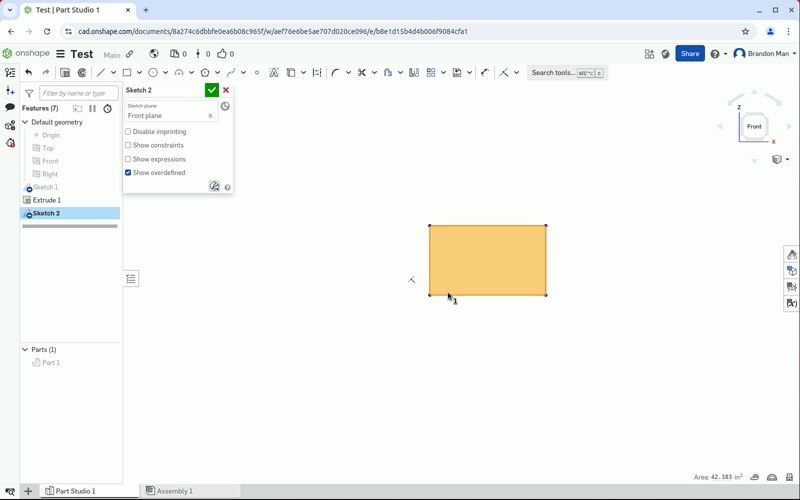
scroll(-6)
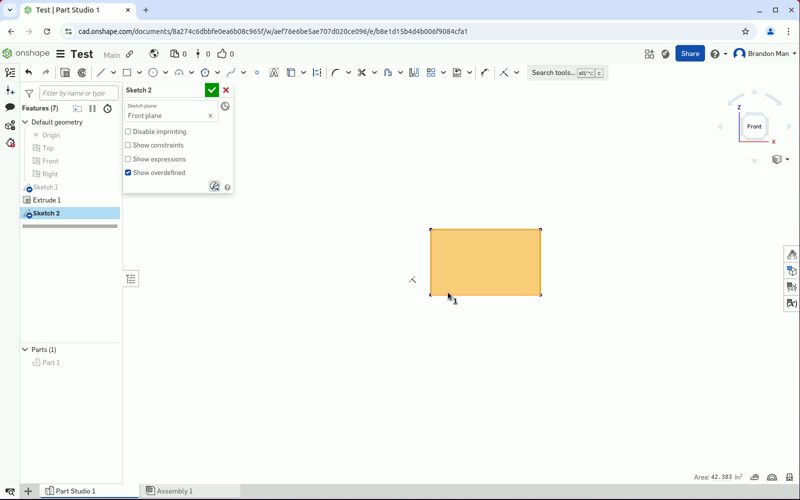
scroll(-6)
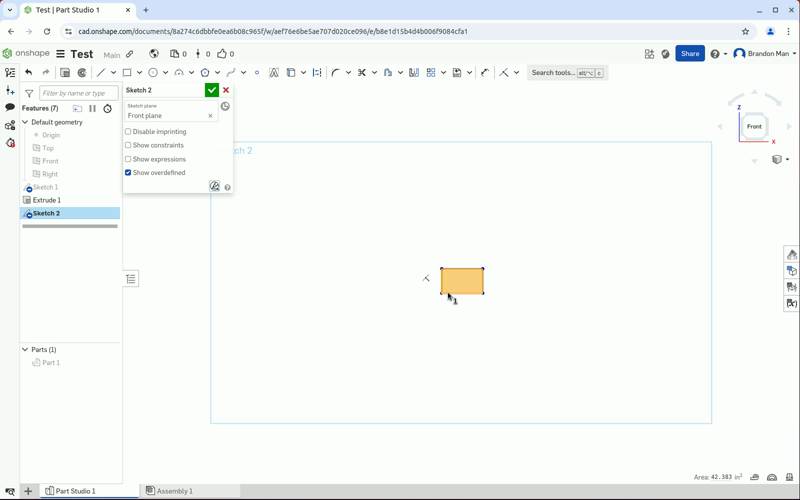
mouse_move(73, 352)
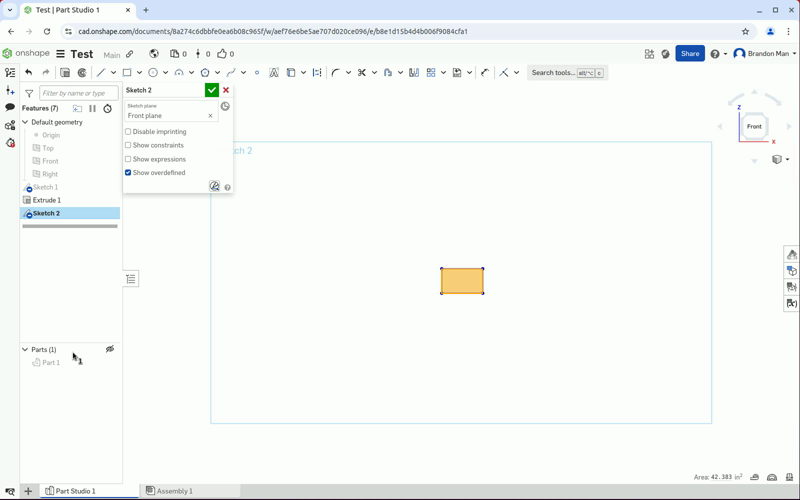
key(shift+y)
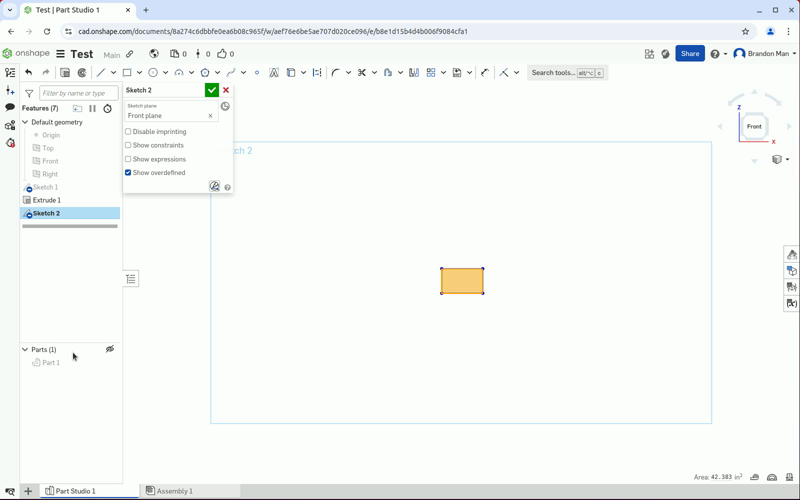
key(shift+e)
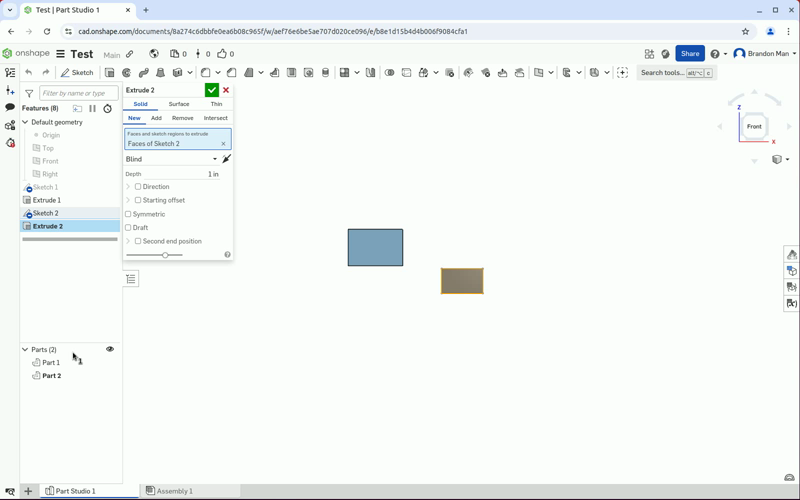
mouse_move(143, 106)
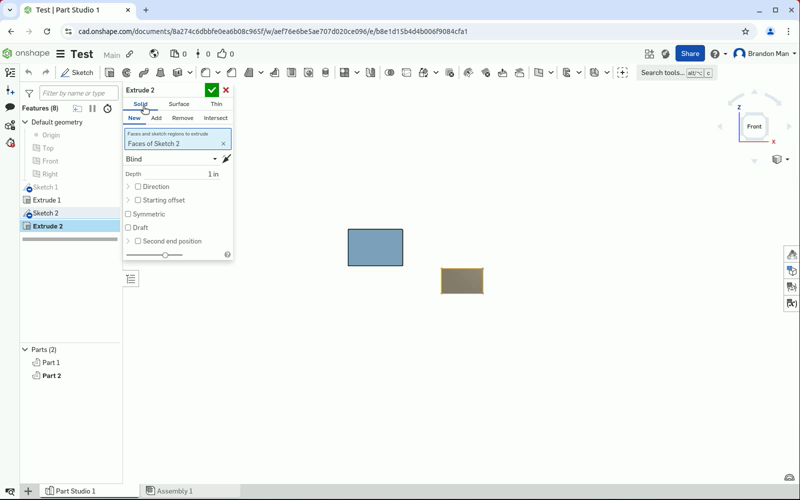
click(143, 106)
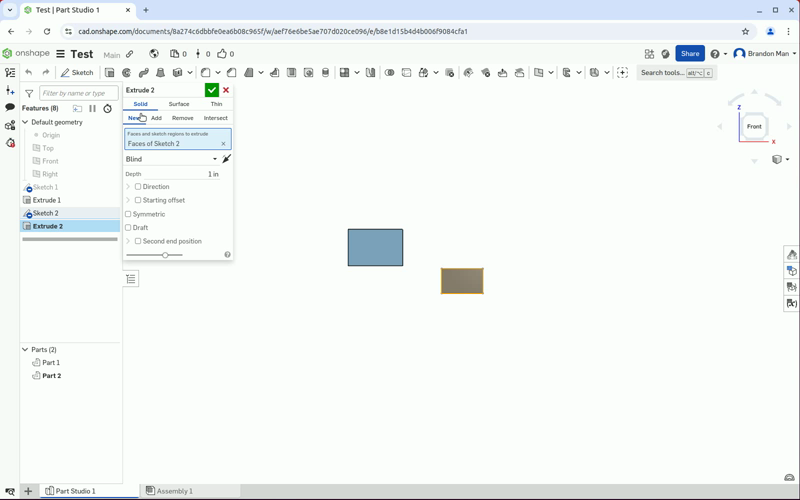
mouse_move(137, 120)
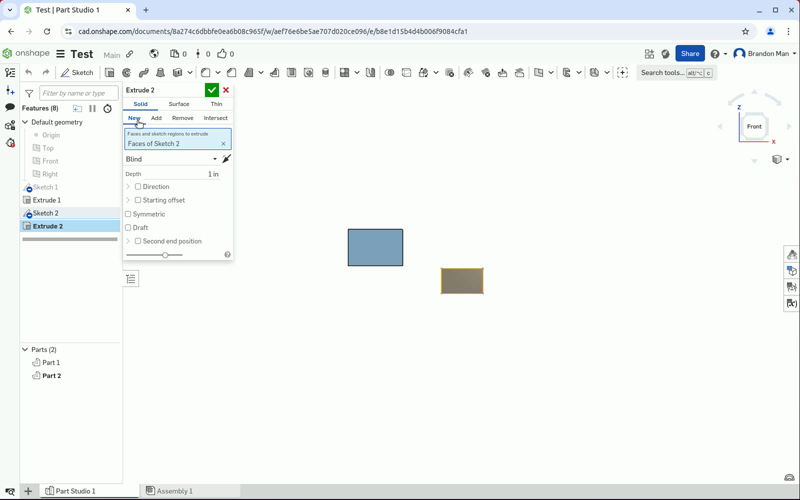
click(137, 120)
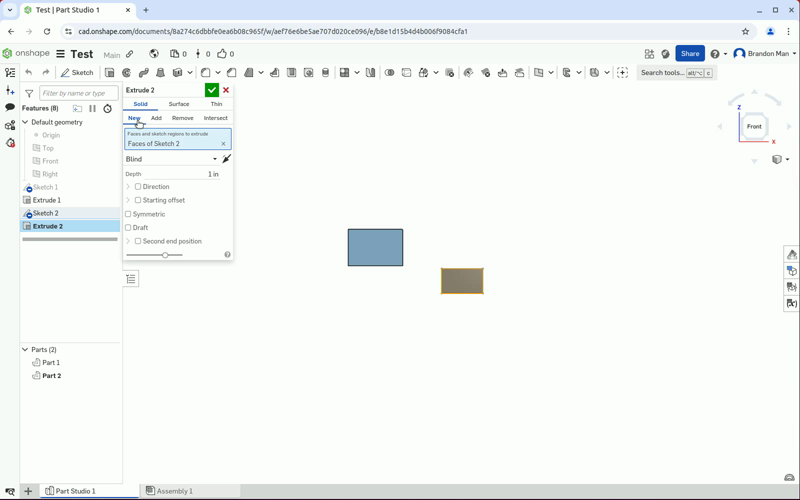
key(tab, 4)
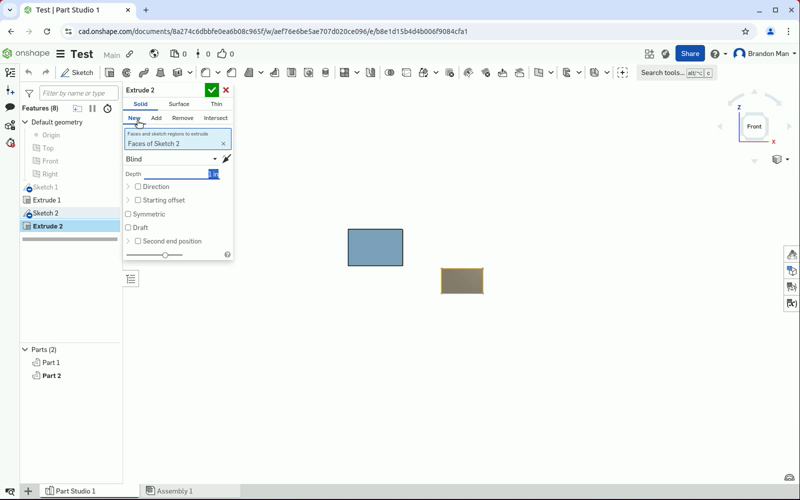
text(3.611)
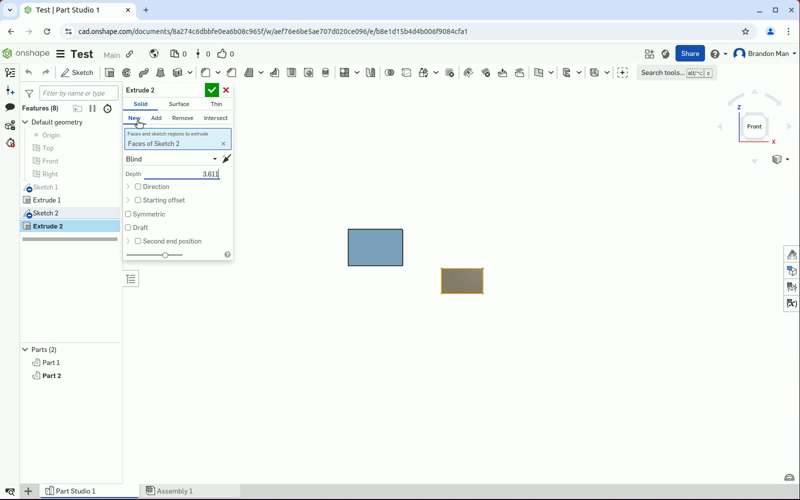
key(enter)
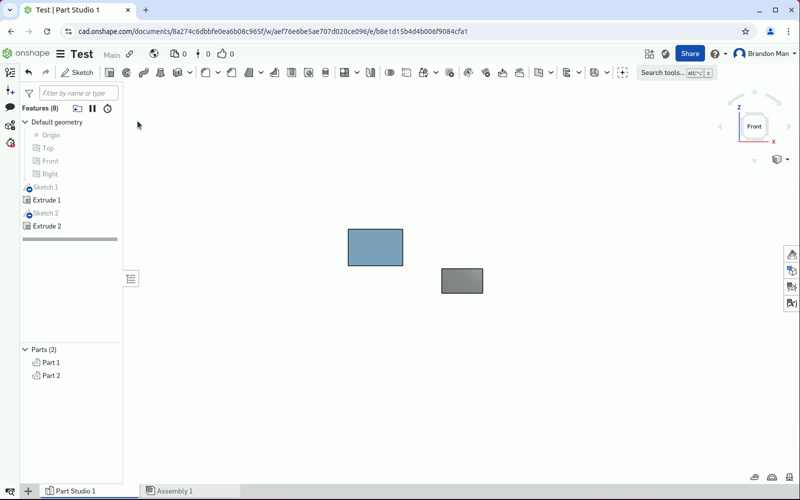
key(shift+h)
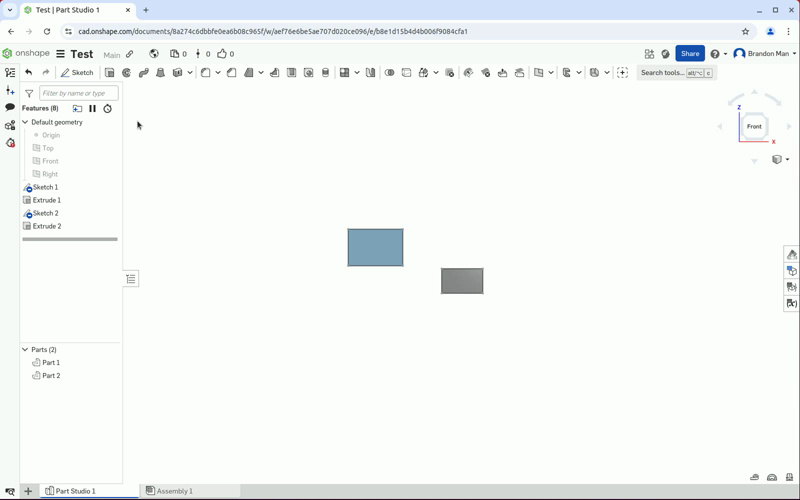
key(shift+h)
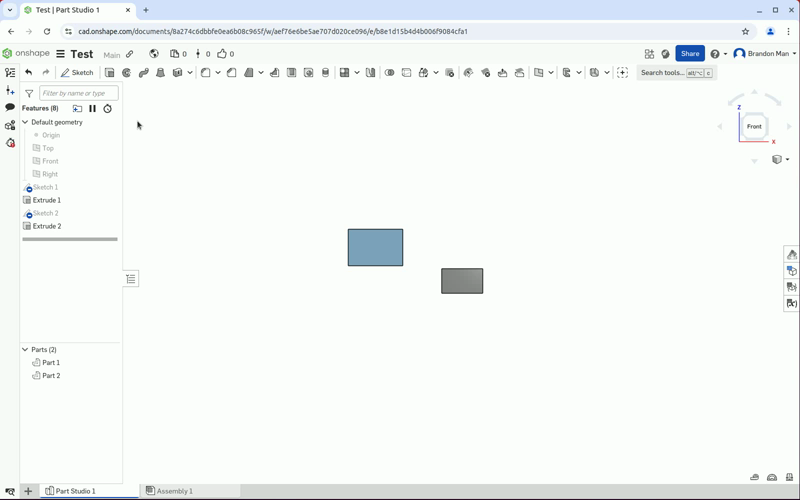
mouse_move(73, 189)
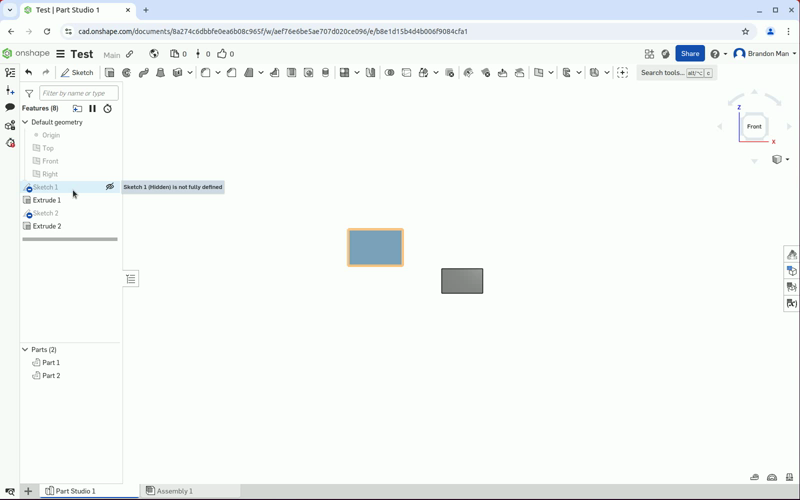
click(73, 189)
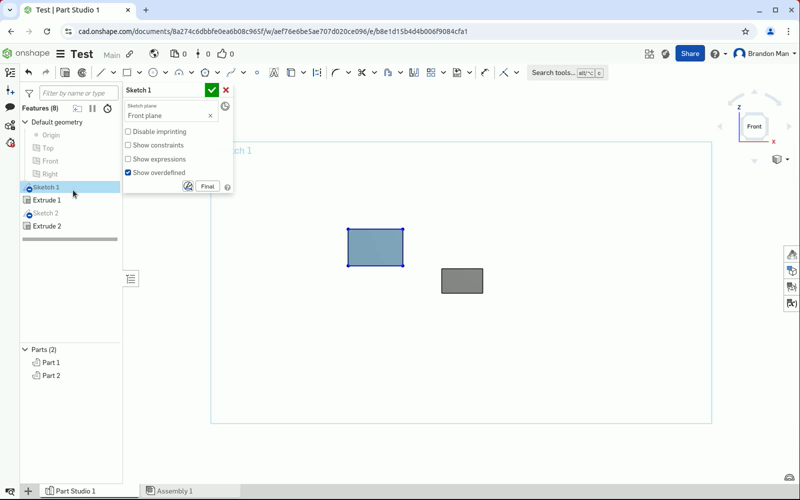
mouse_move(229, 92)
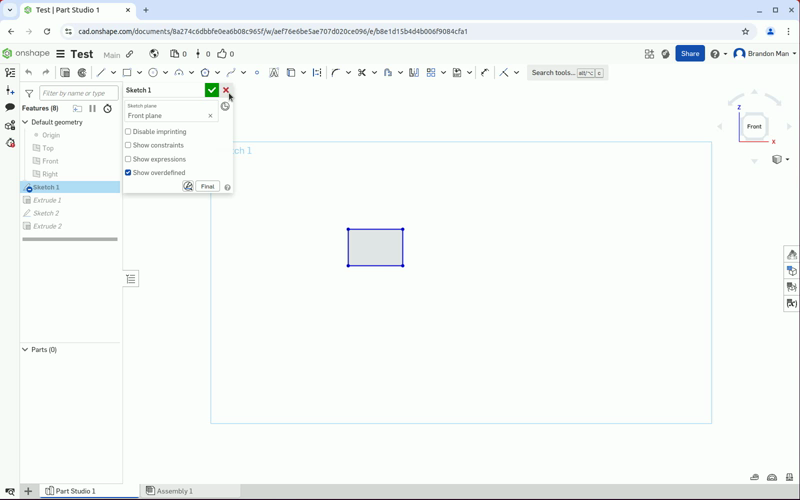
click(229, 92)
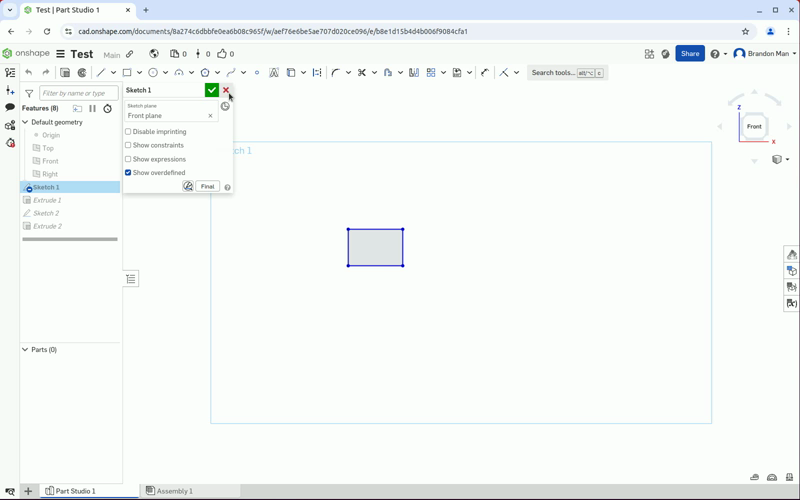
key(shift+s)
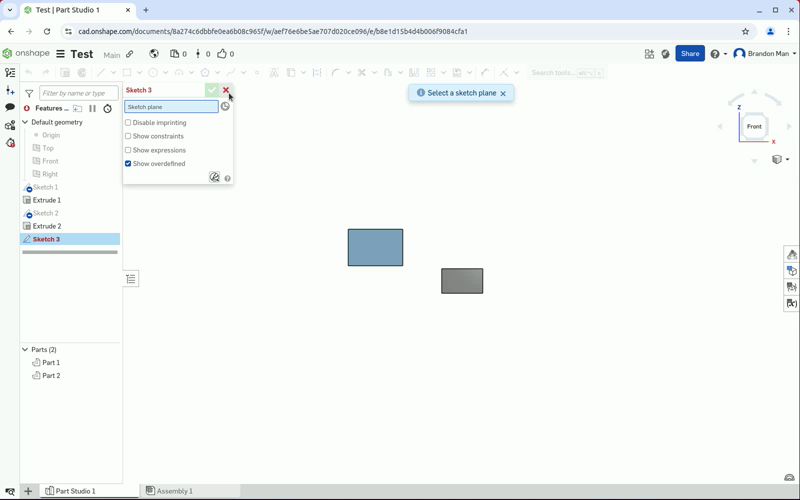
mouse_move(73, 163)
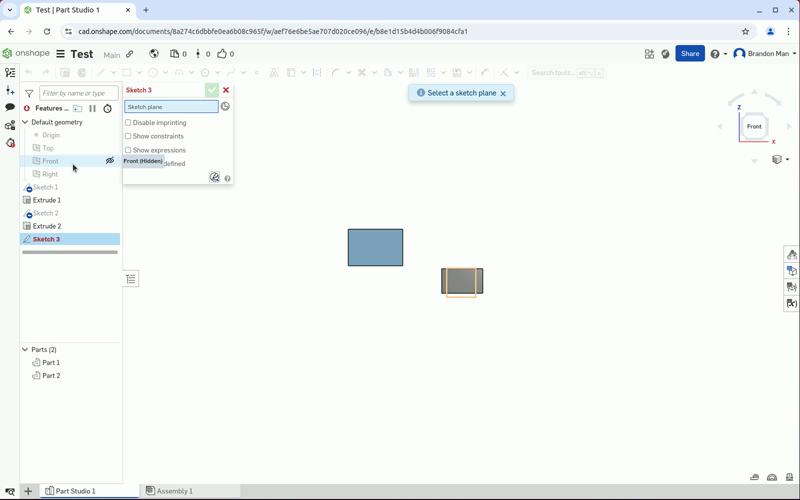
click(73, 163)
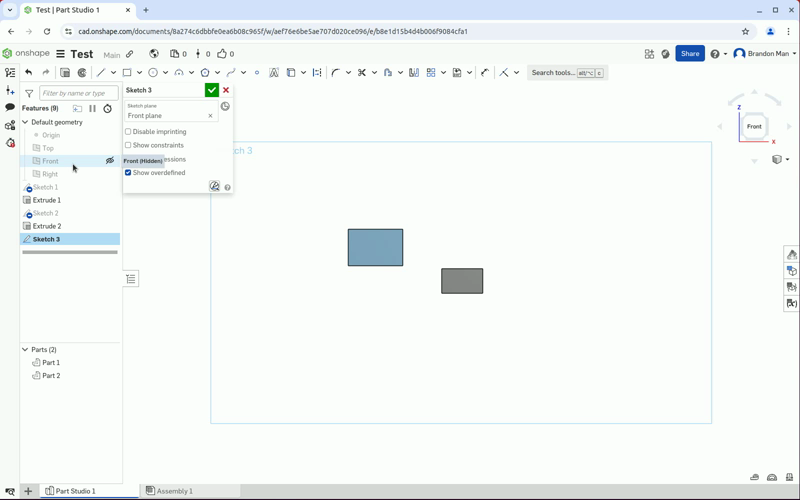
mouse_move(73, 352)
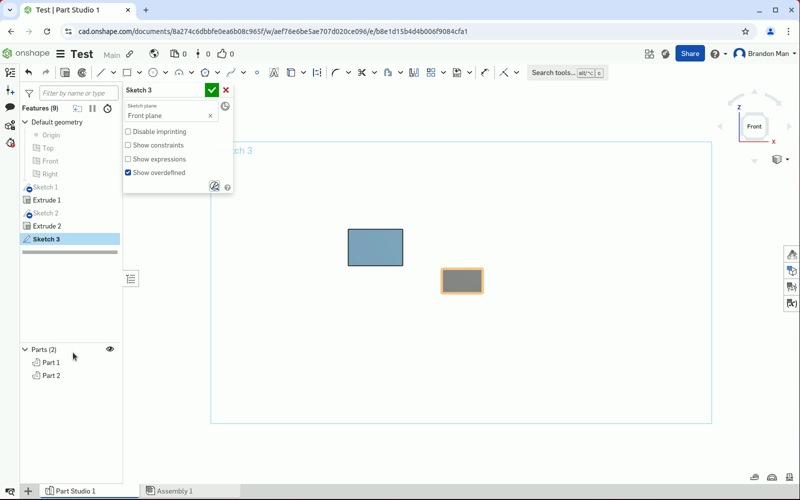
key(y)
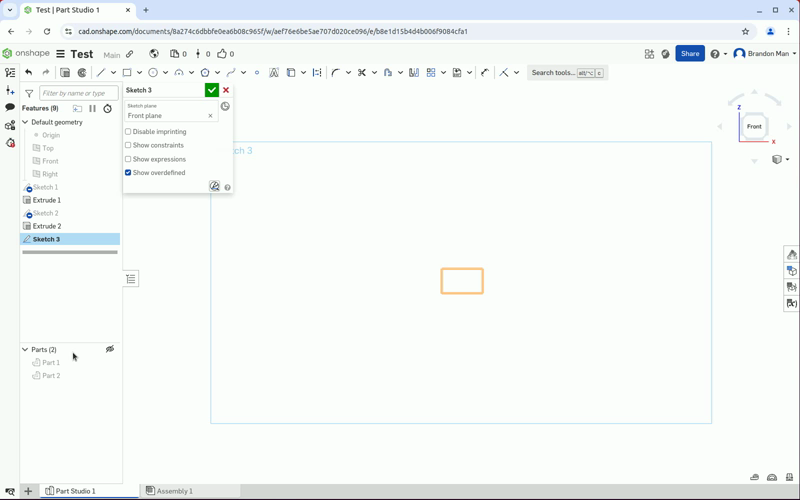
key(l)
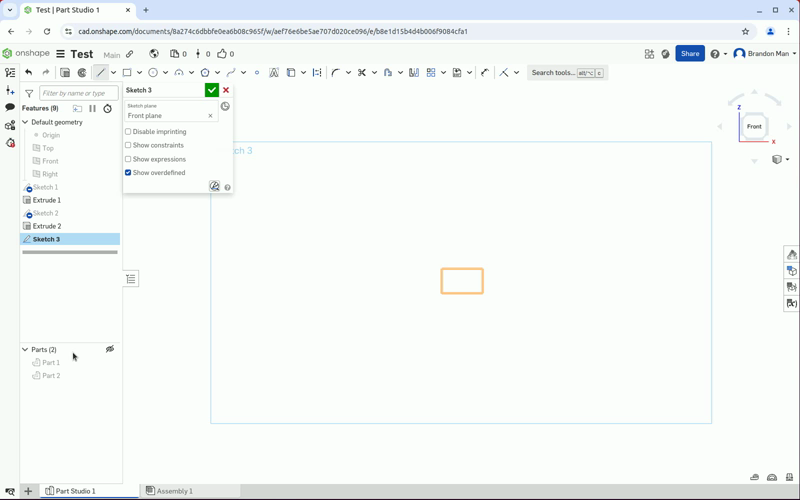
key_down(shift)
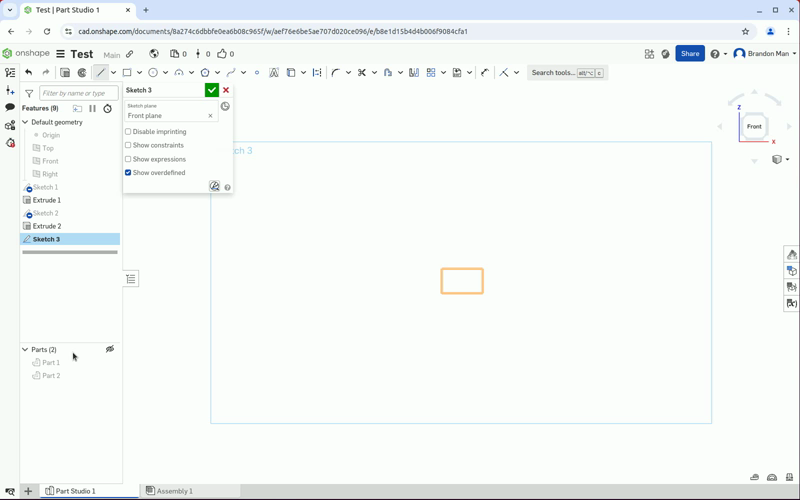
mouse_move(529, 306)
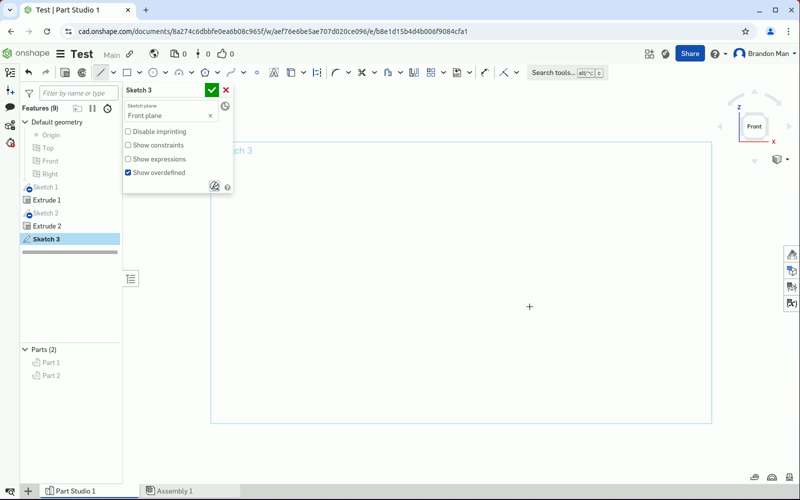
click(529, 306)
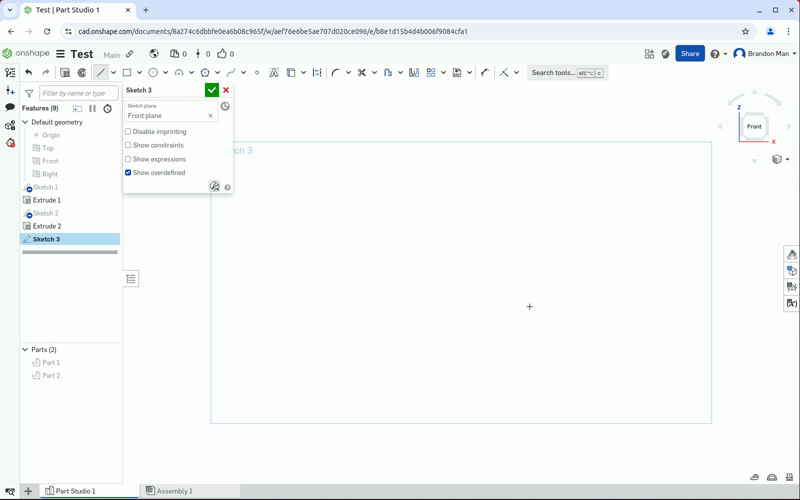
key_up(shift)
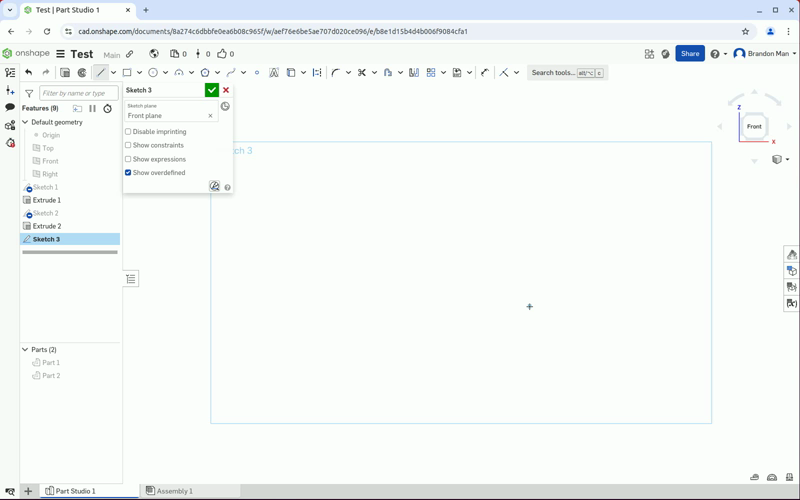
key_down(shift)
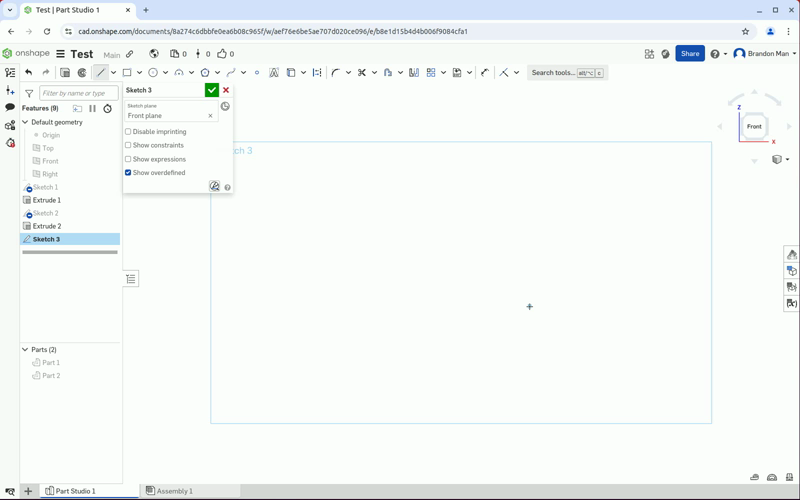
mouse_move(559, 306)
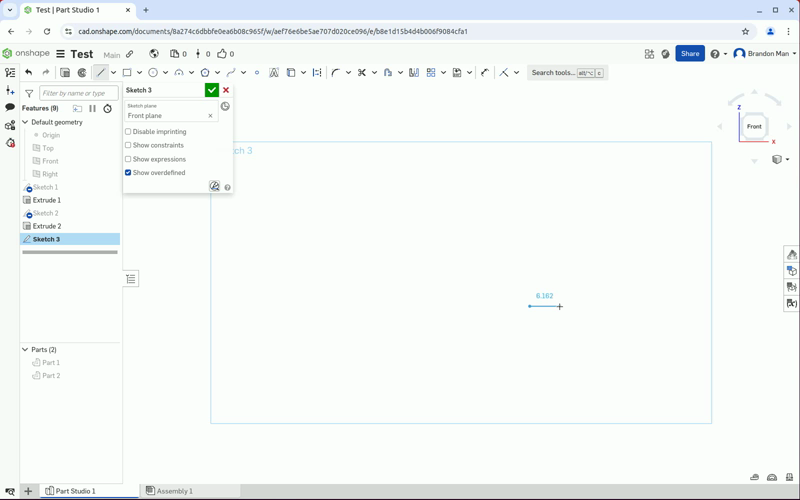
mouse_move(555, 306)
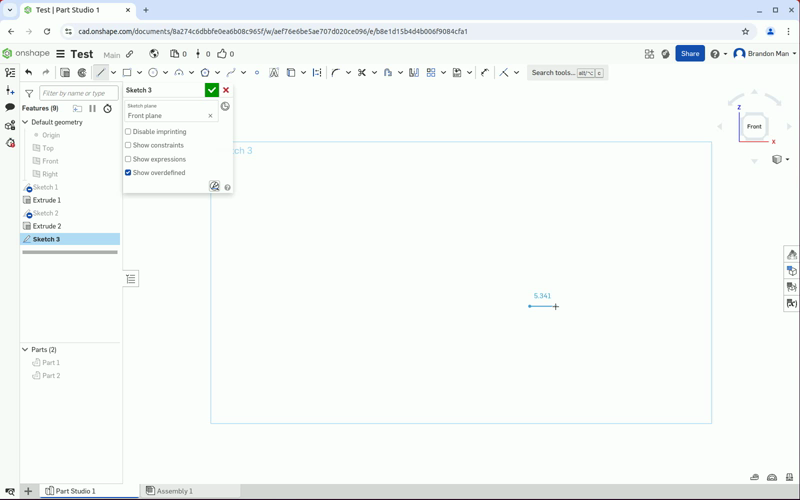
click(555, 306)
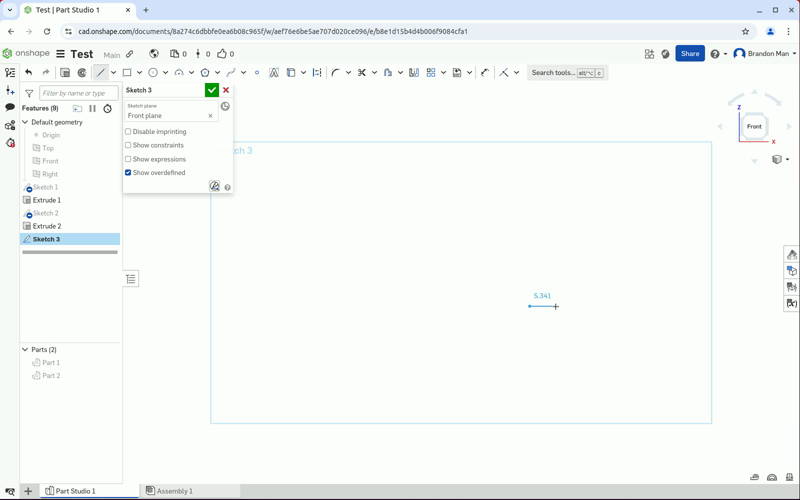
key_up(shift)
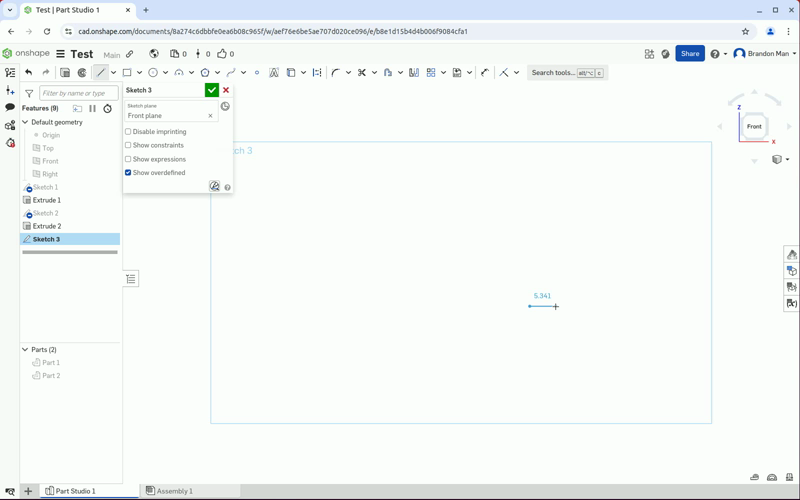
key_down(shift)
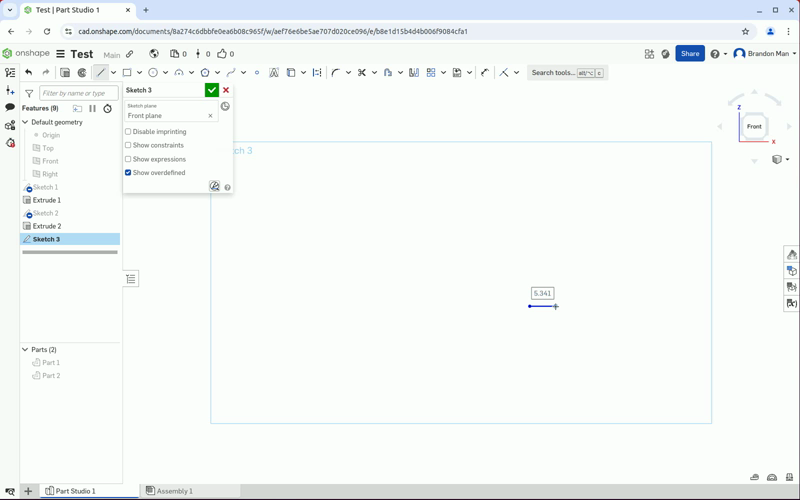
mouse_move(585, 306)
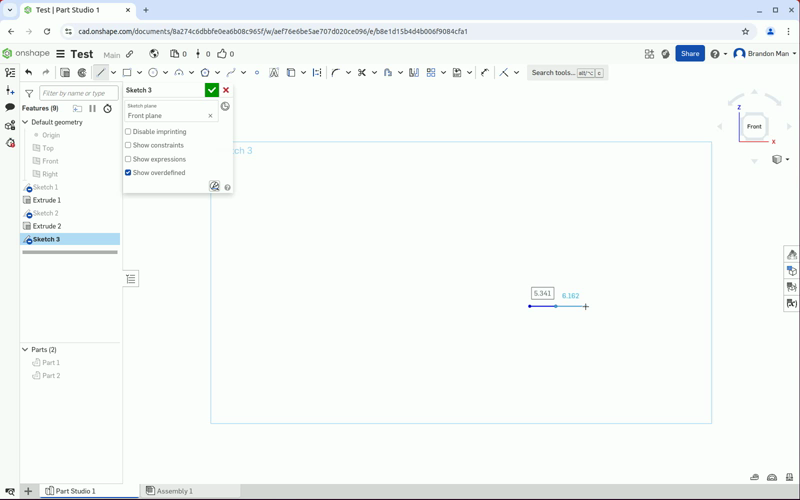
mouse_move(555, 282)
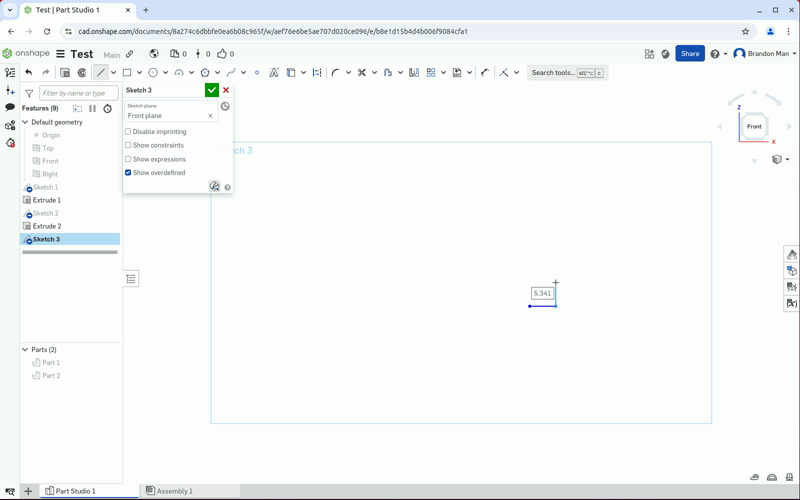
click(555, 282)
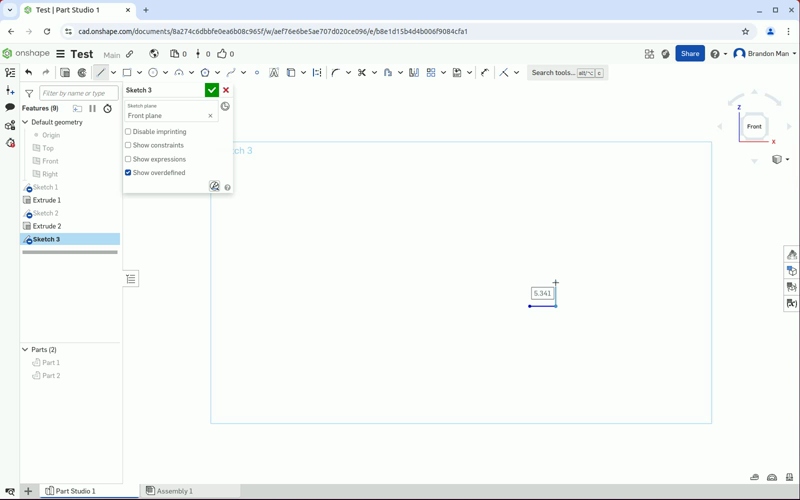
key_up(shift)
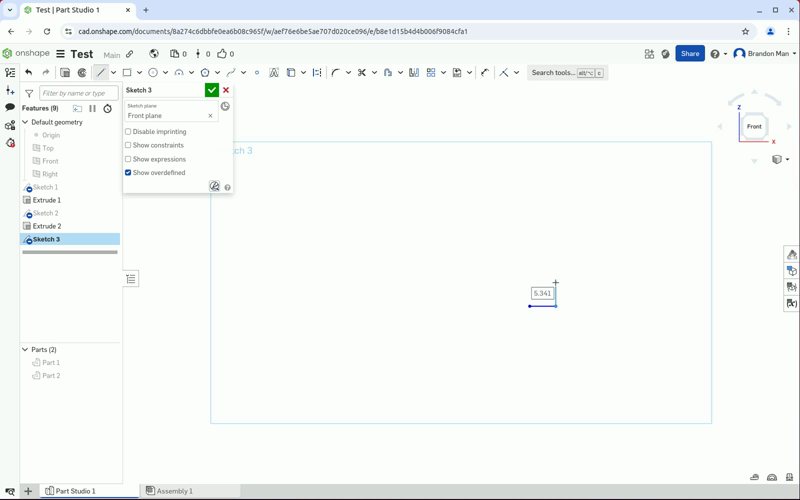
key_down(shift)
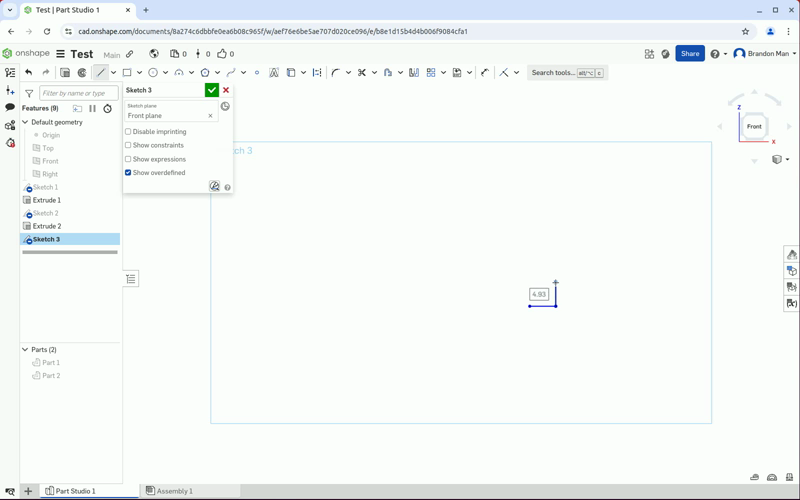
mouse_move(585, 282)
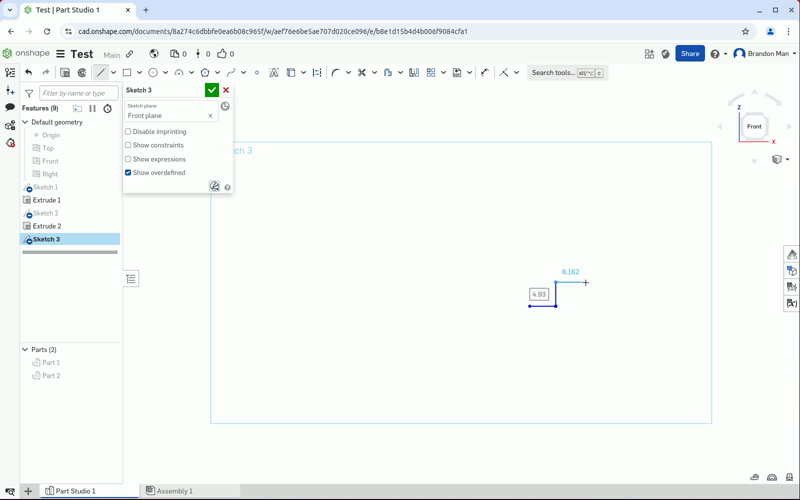
mouse_move(529, 282)
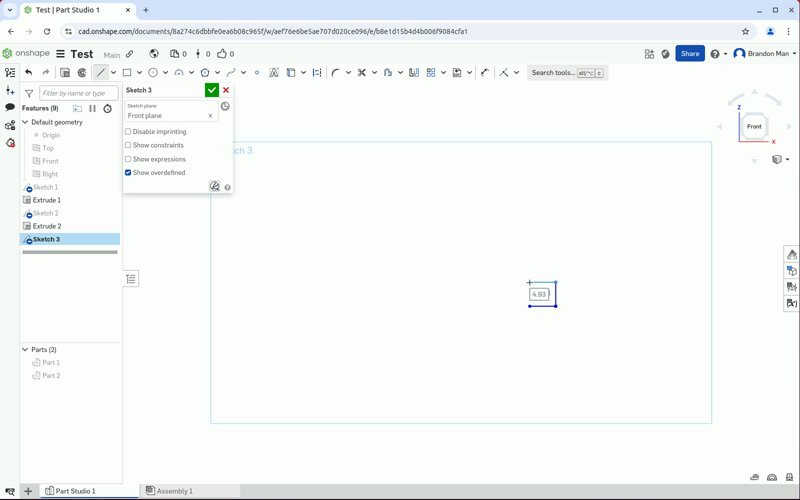
click(529, 282)
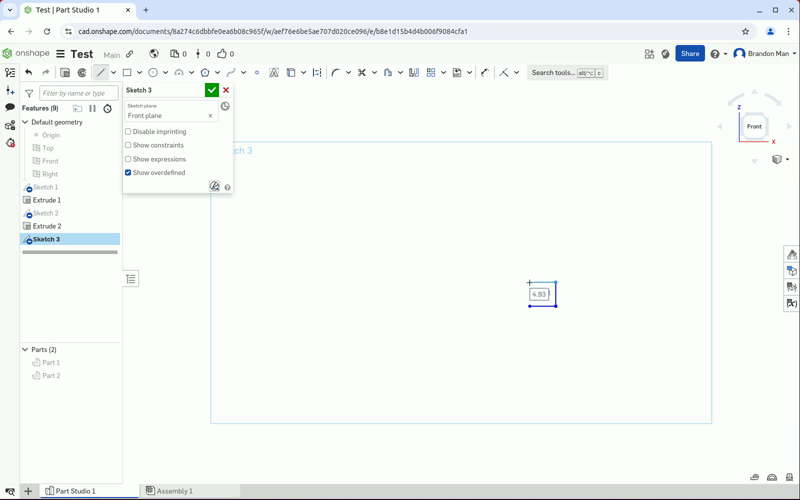
key_up(shift)
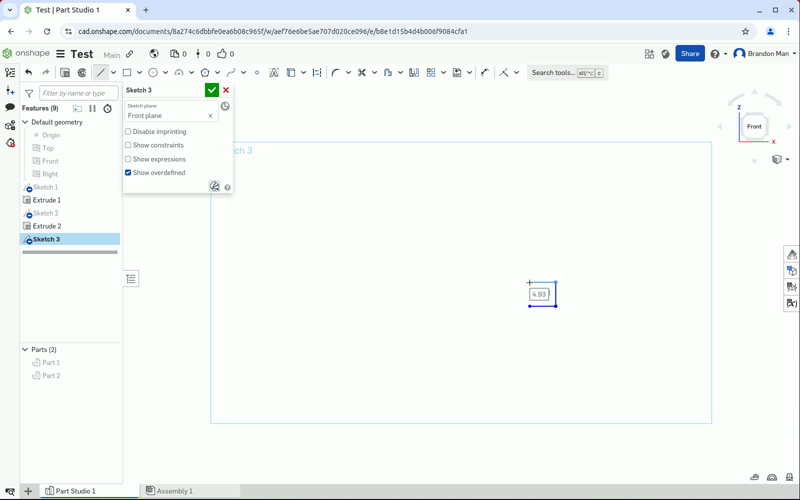
mouse_move(559, 282)
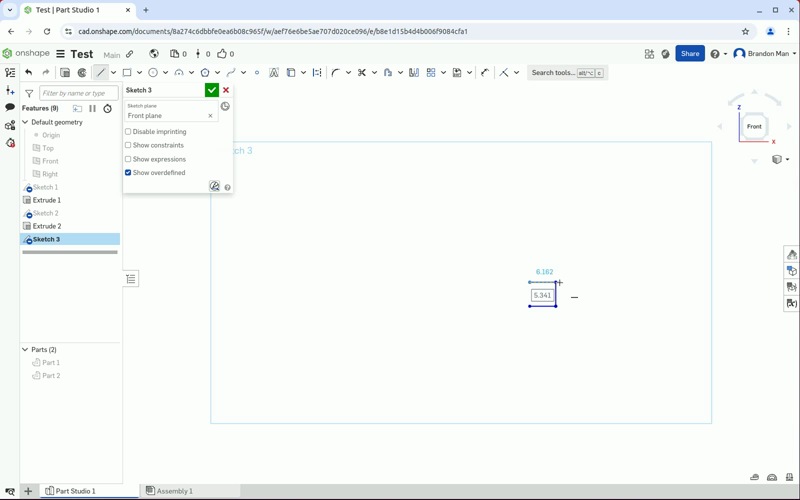
key_down(shift)
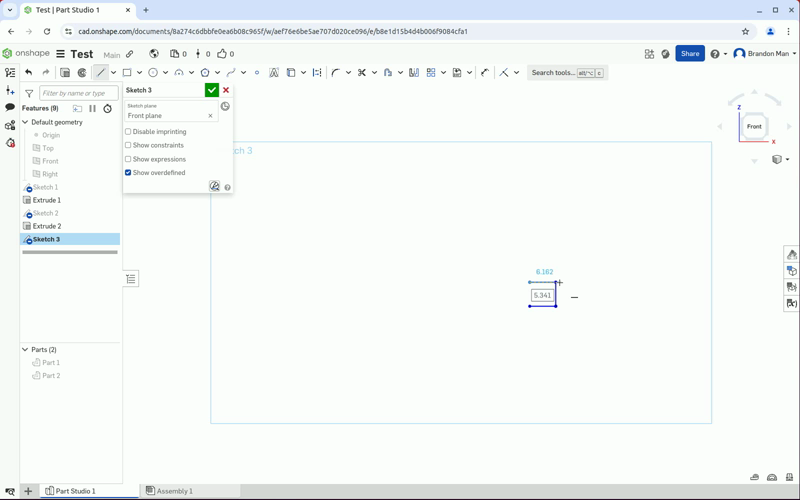
mouse_move(529, 306)
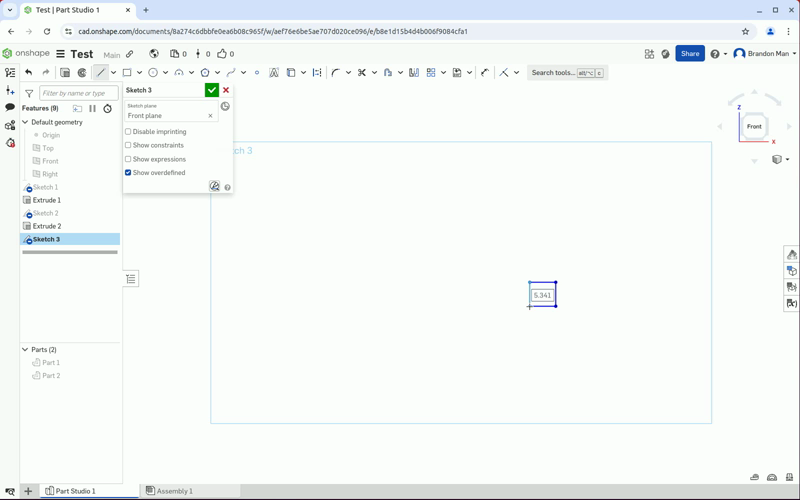
key_up(shift)
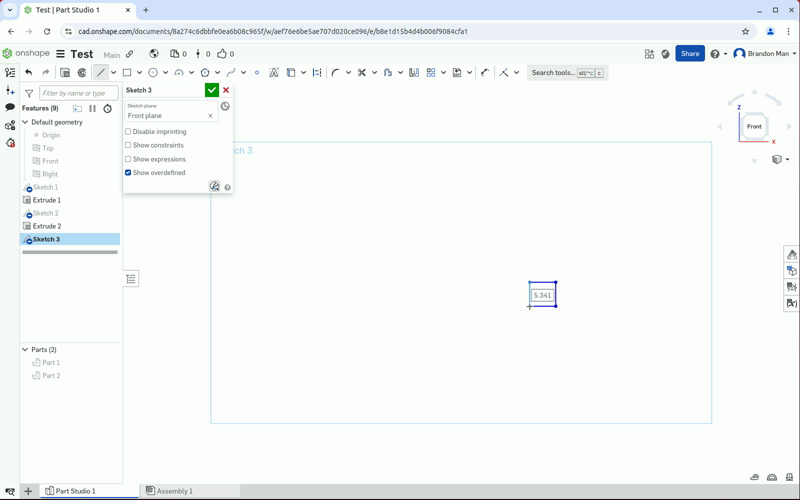
click(529, 306)
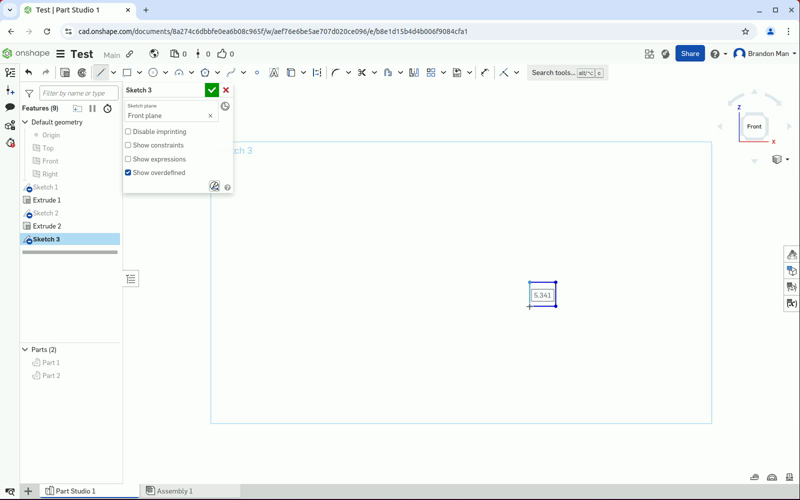
key(esc)
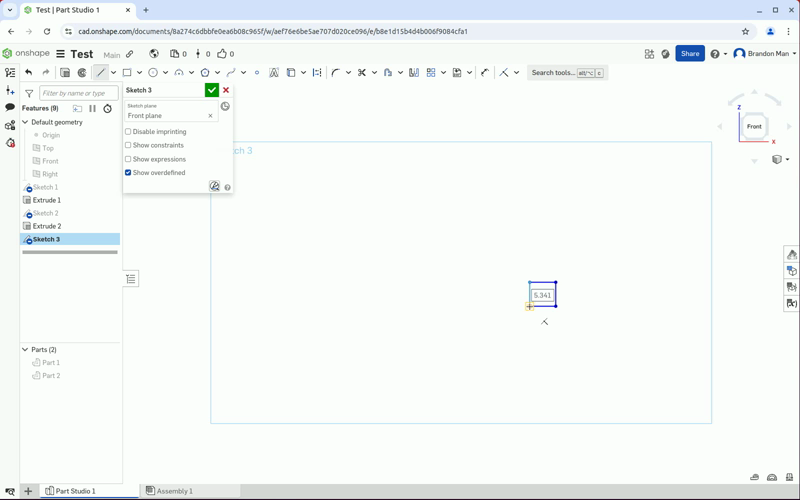
mouse_move(545, 300)
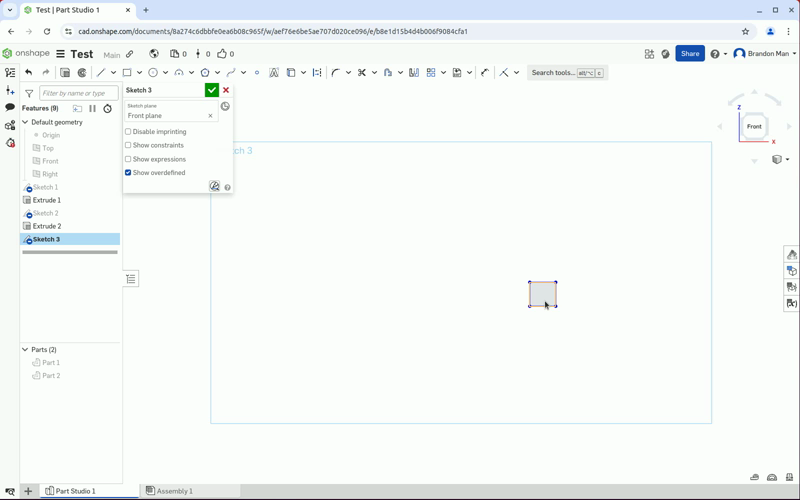
scroll(6)
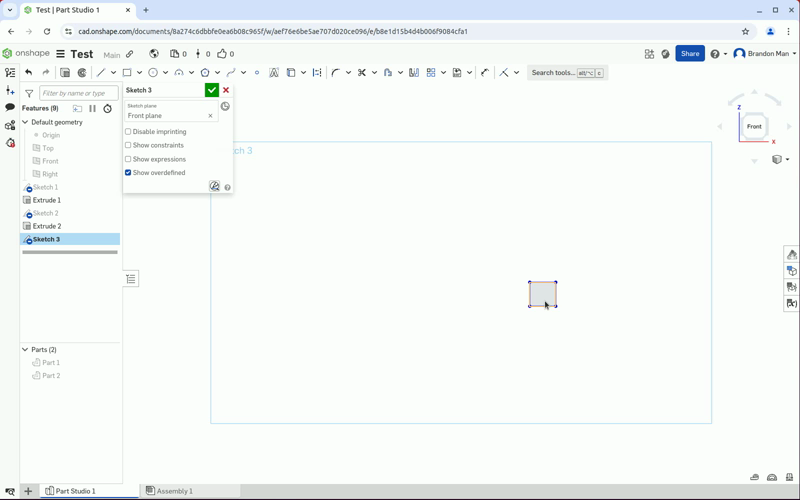
scroll(6)
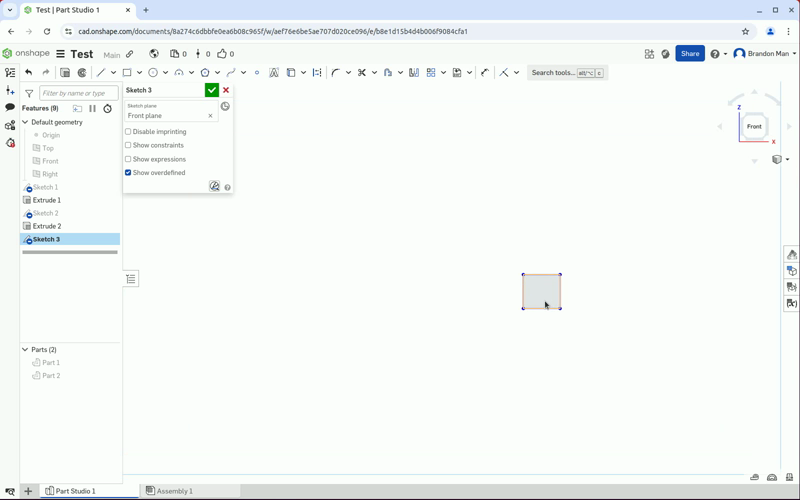
scroll(6)
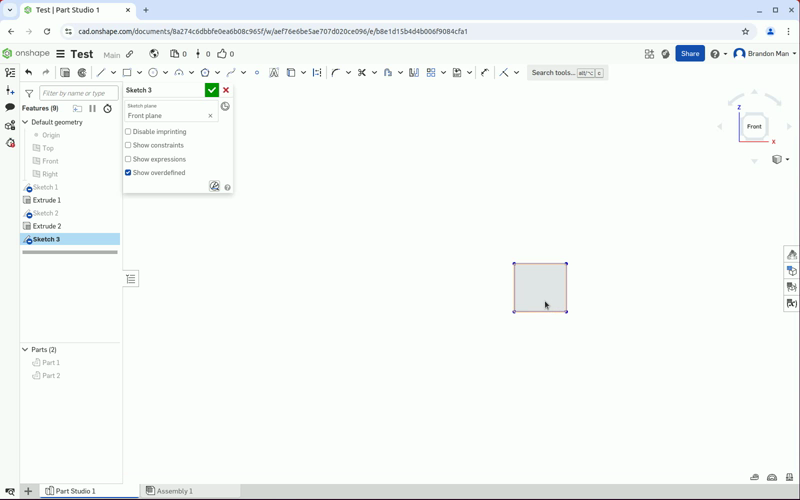
scroll(6)
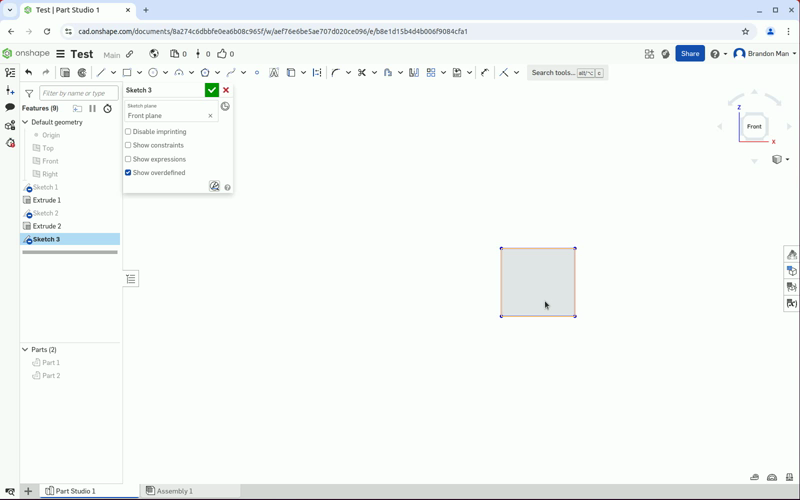
scroll(6)
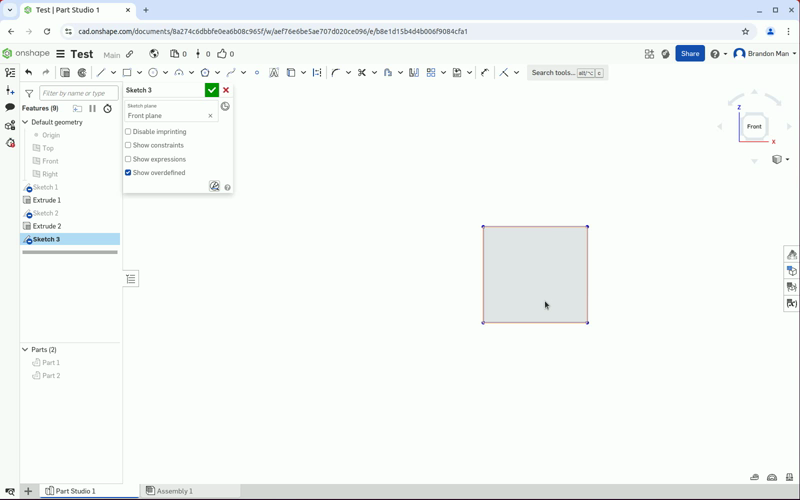
scroll(6)
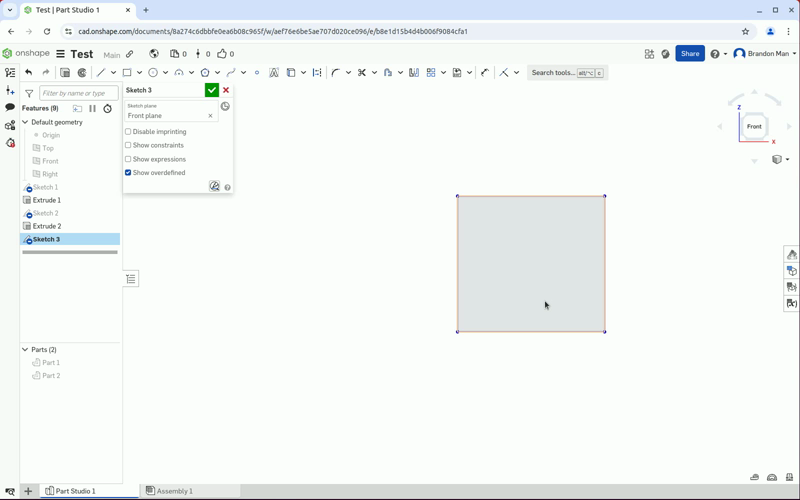
scroll(6)
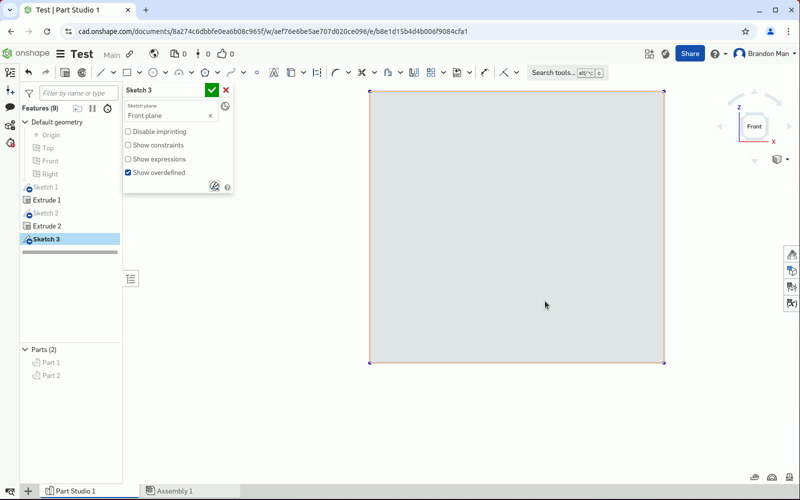
click(545, 300)
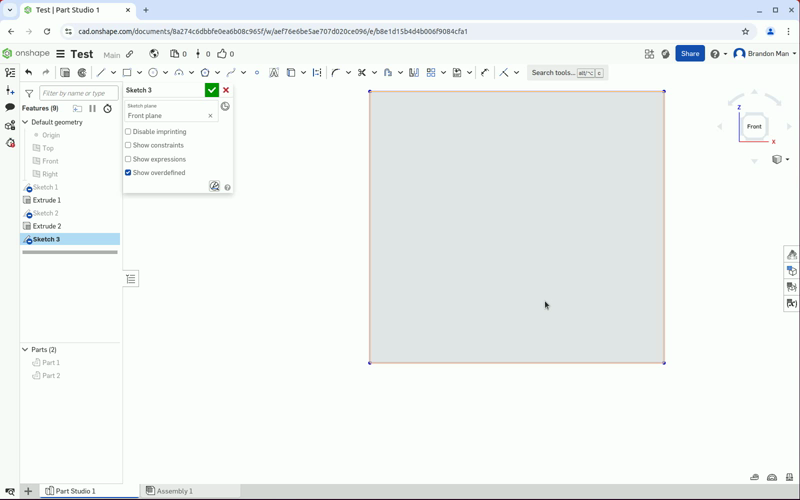
scroll(-6)
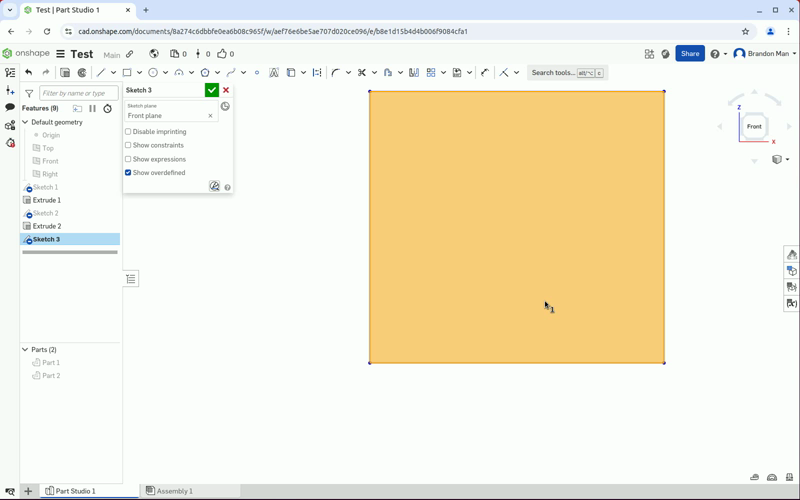
scroll(-6)
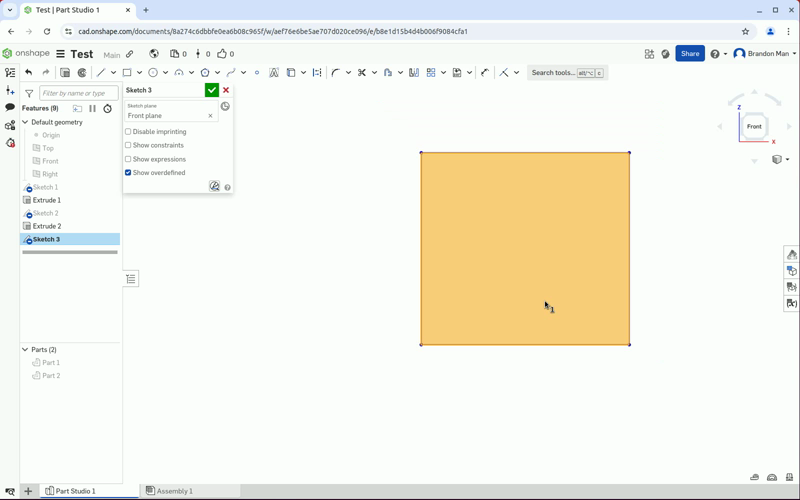
scroll(-6)
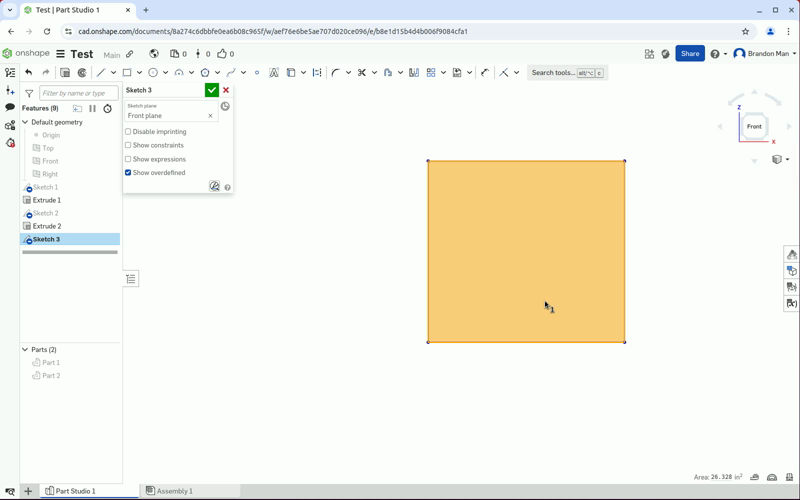
scroll(-6)
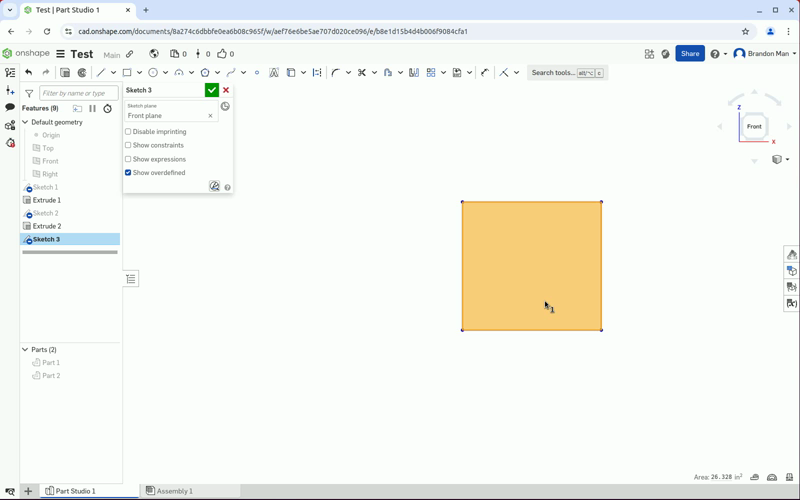
scroll(-6)
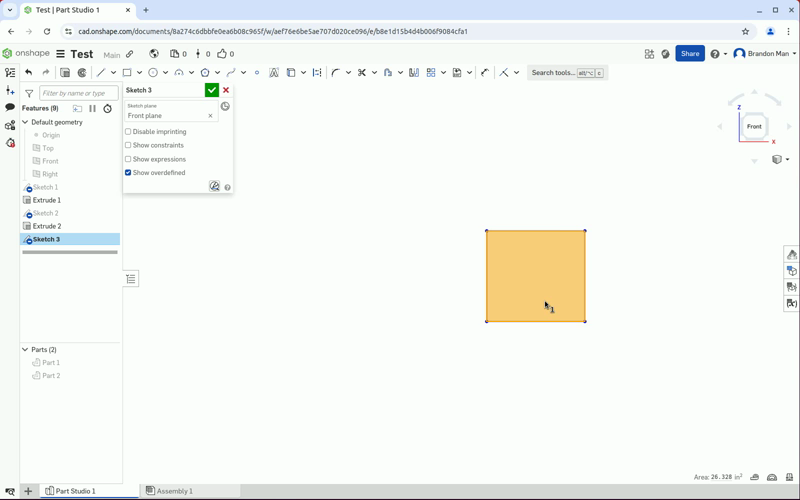
scroll(-6)
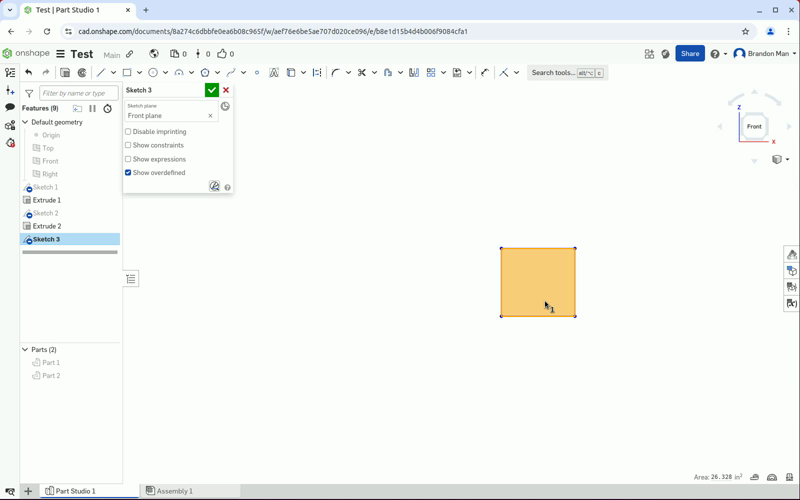
scroll(-6)
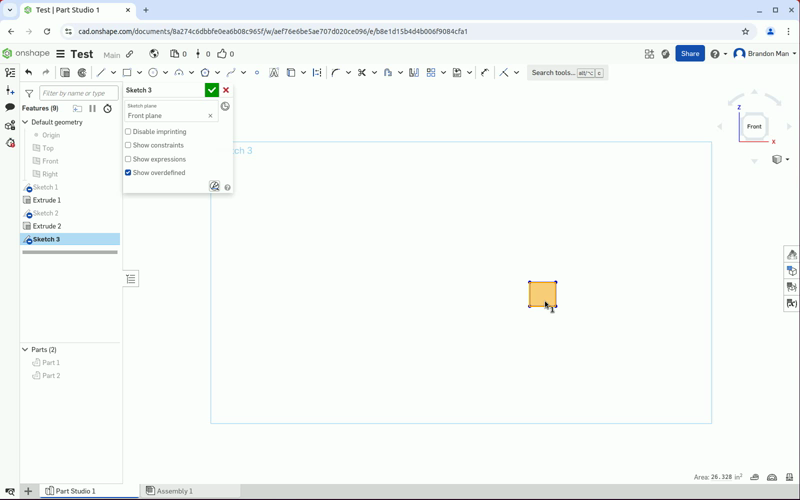
mouse_move(73, 352)
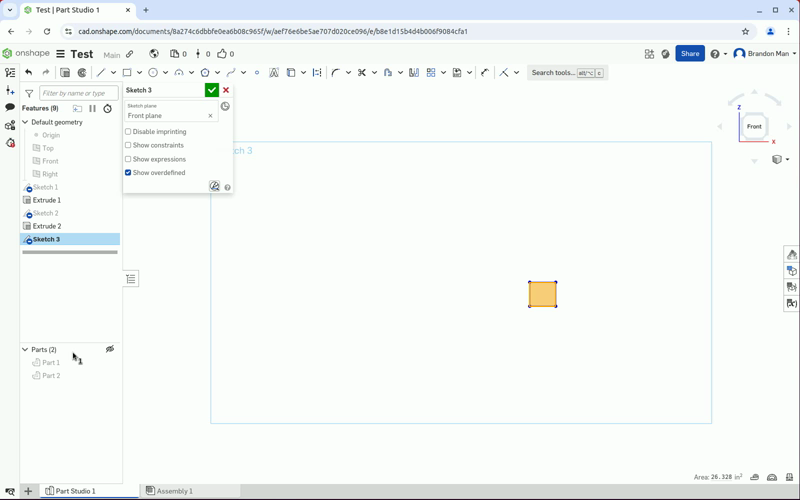
key(shift+y)
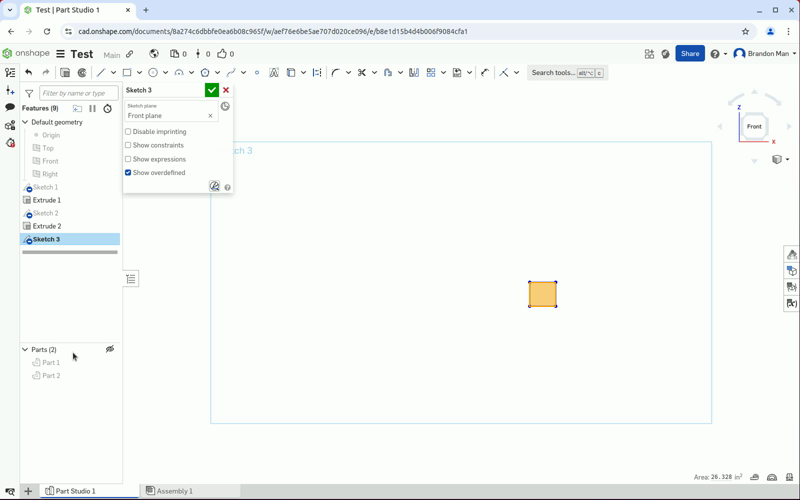
key(shift+e)
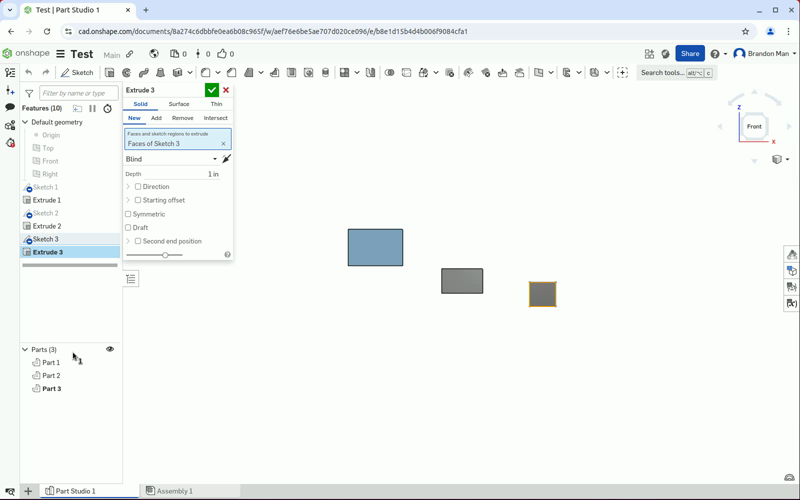
mouse_move(143, 106)
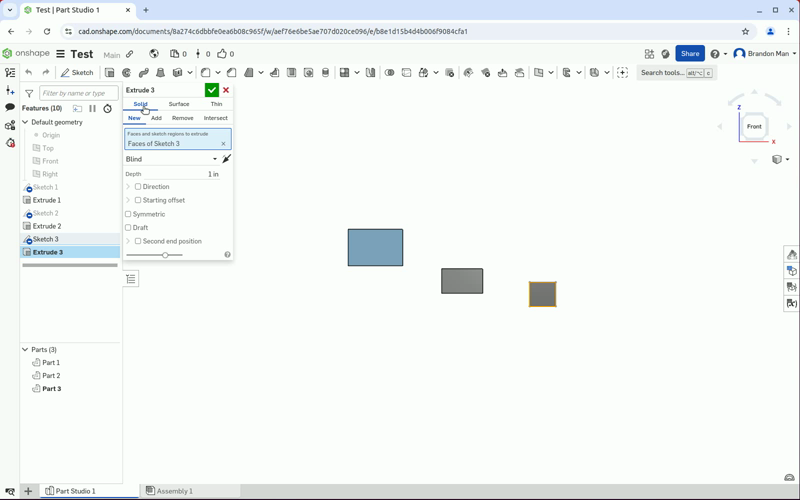
click(143, 106)
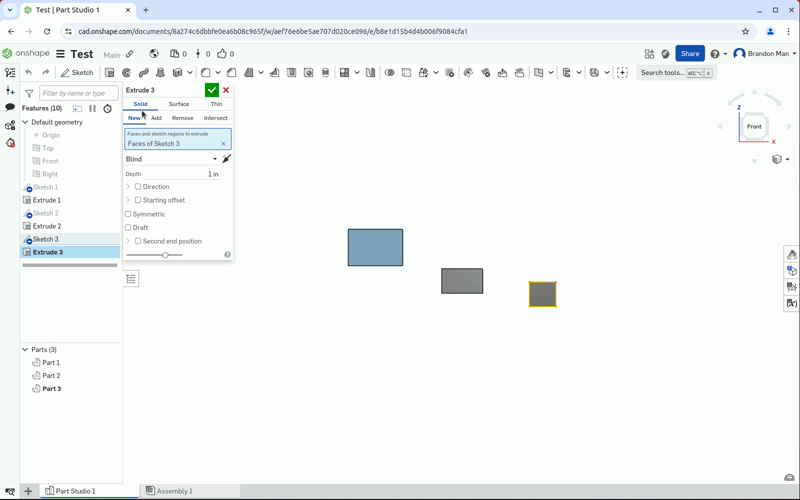
mouse_move(137, 120)
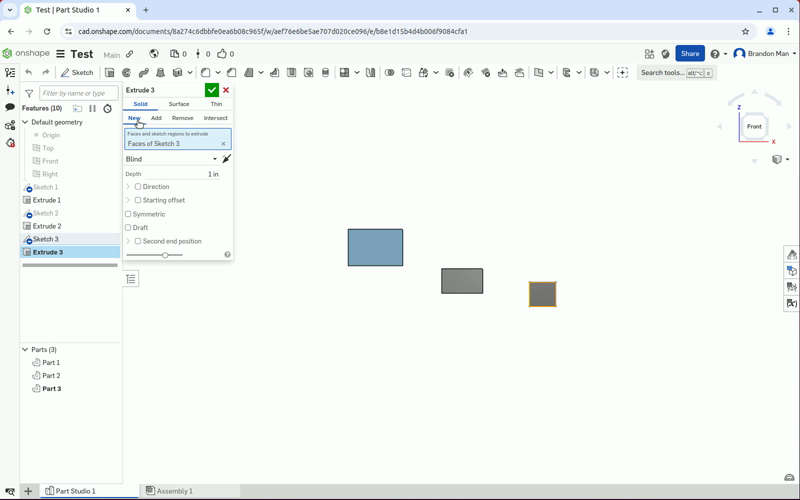
click(137, 120)
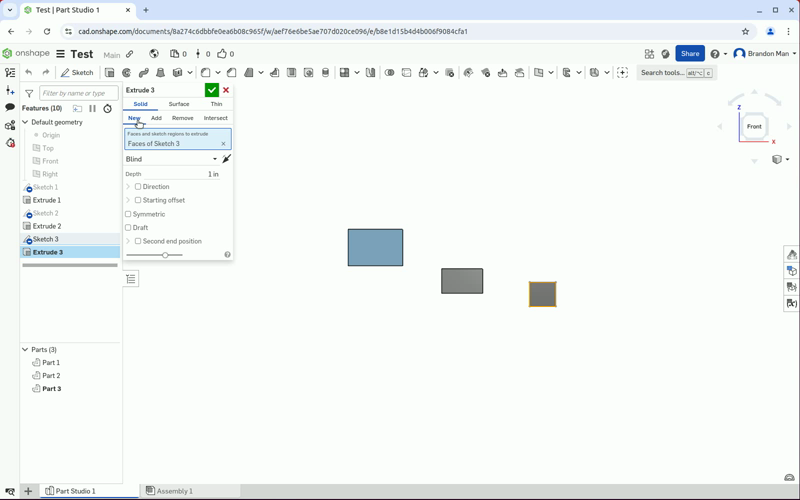
key(tab, 4)
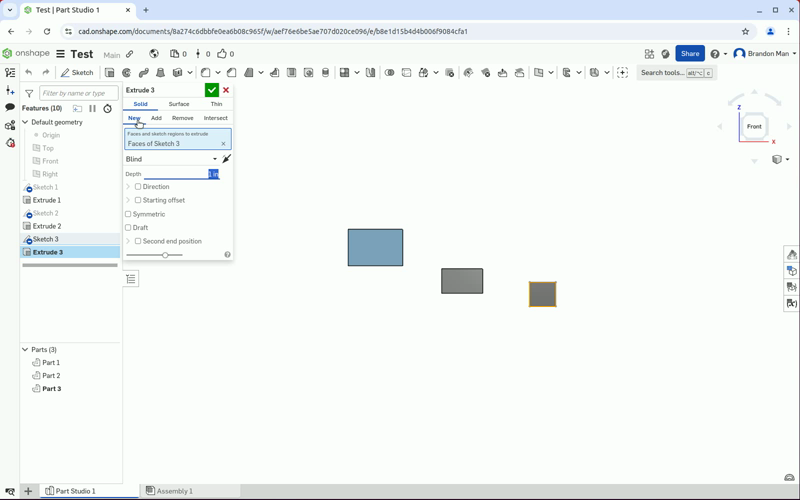
text(3.611)
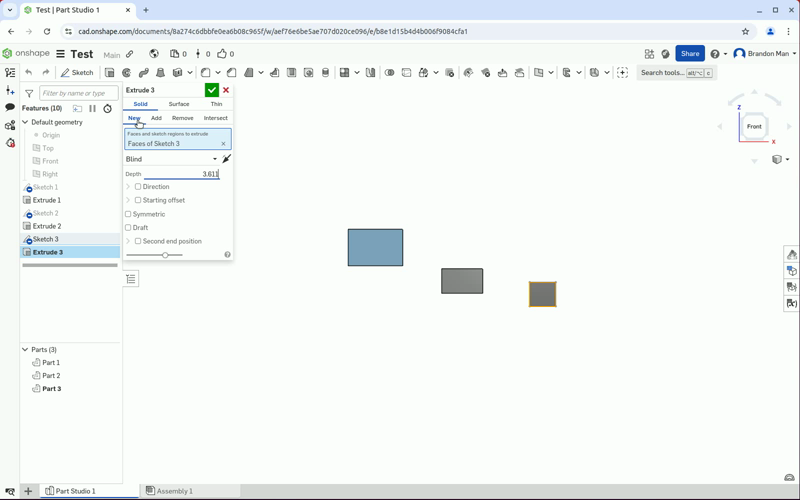
key(enter)
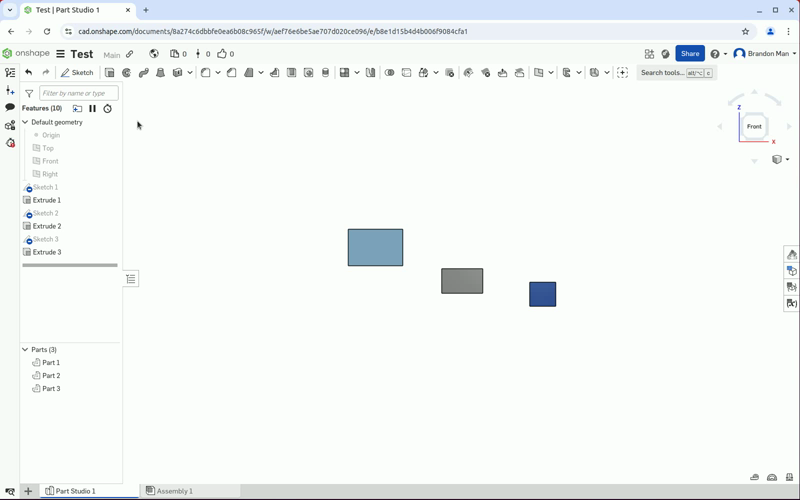
key(shift+h)
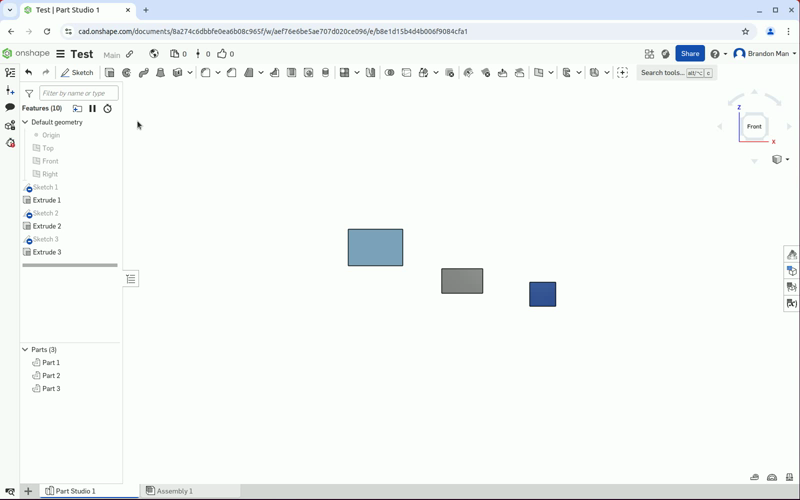
key(shift+h)
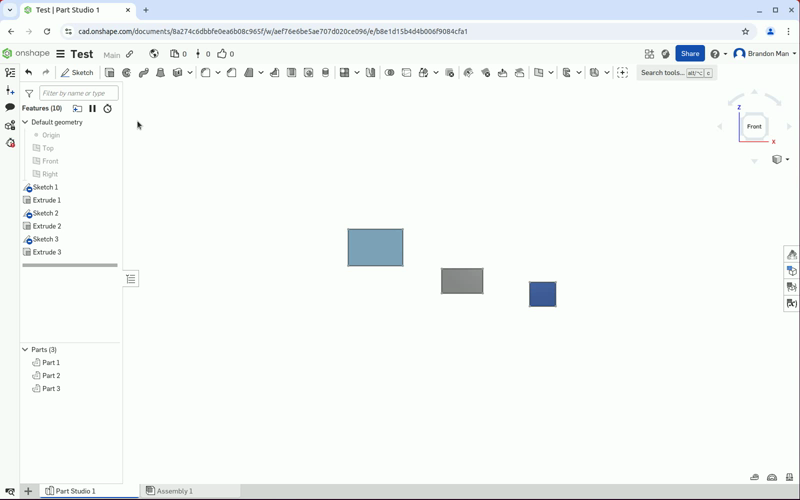
key(shift+7)
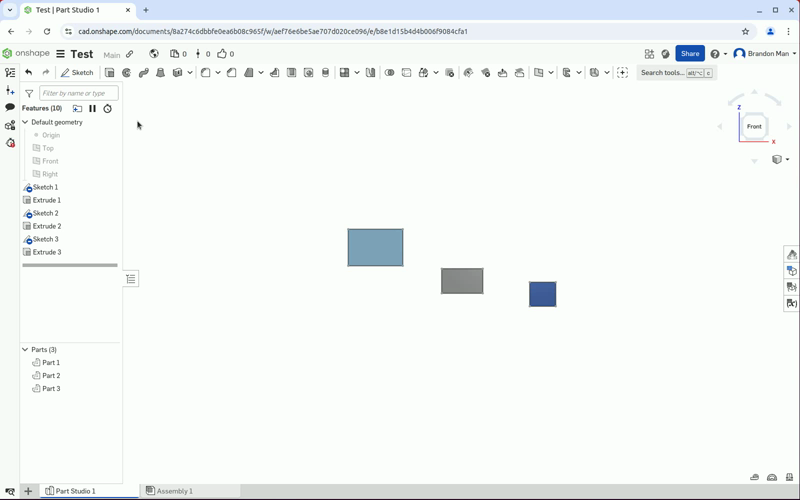
key(left, 2)
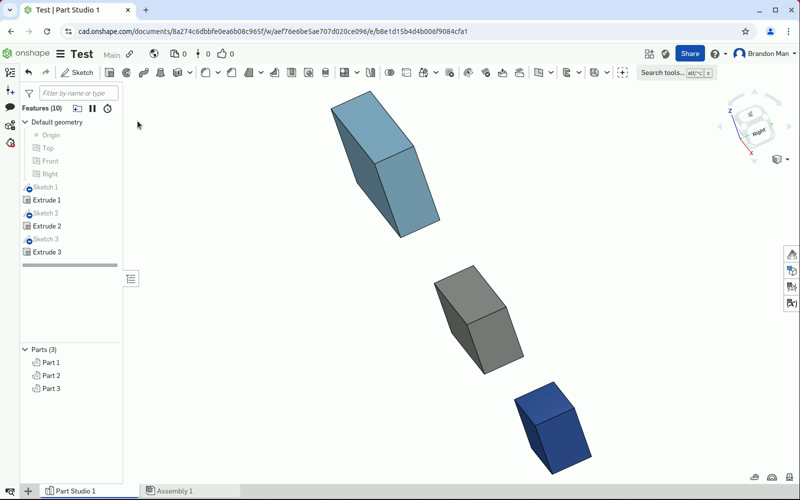
key(down, 2)
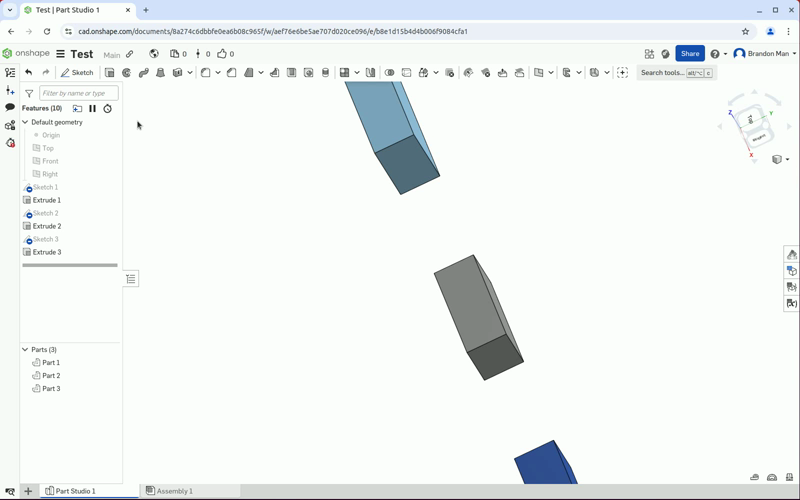
key(up, 2)
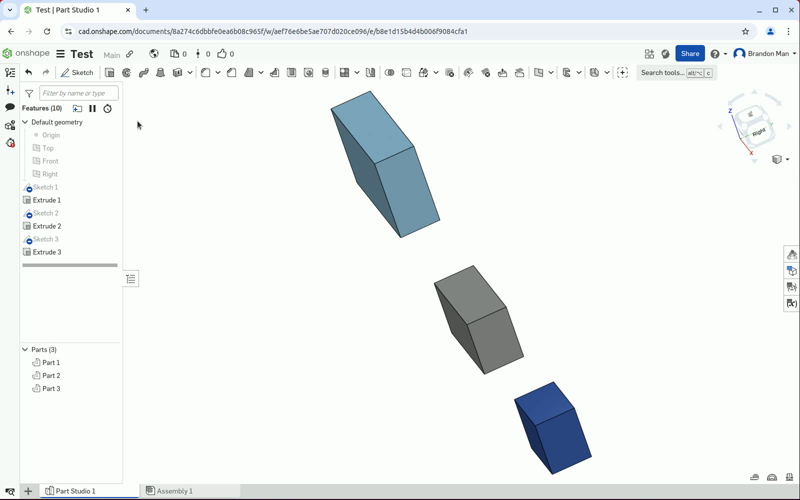
key(right, 2)
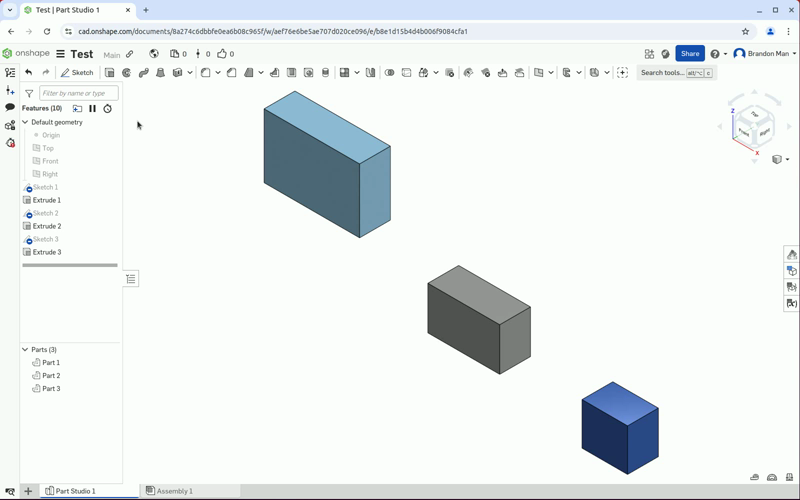
mouse_move(73, 189)
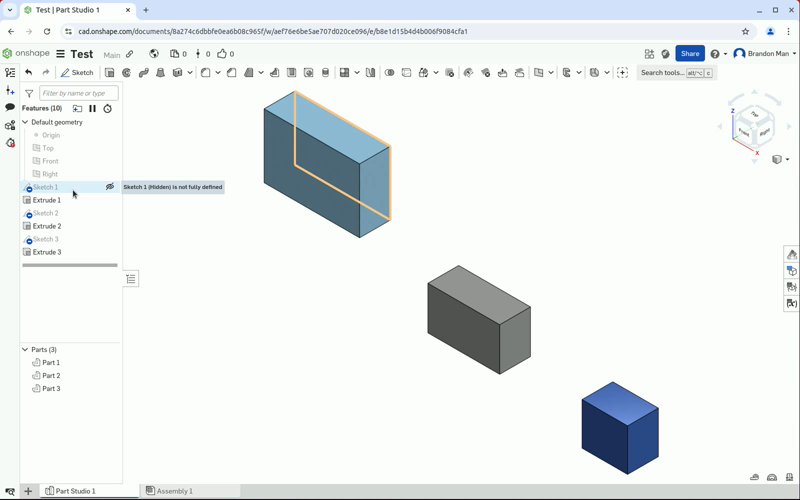
click(73, 189)